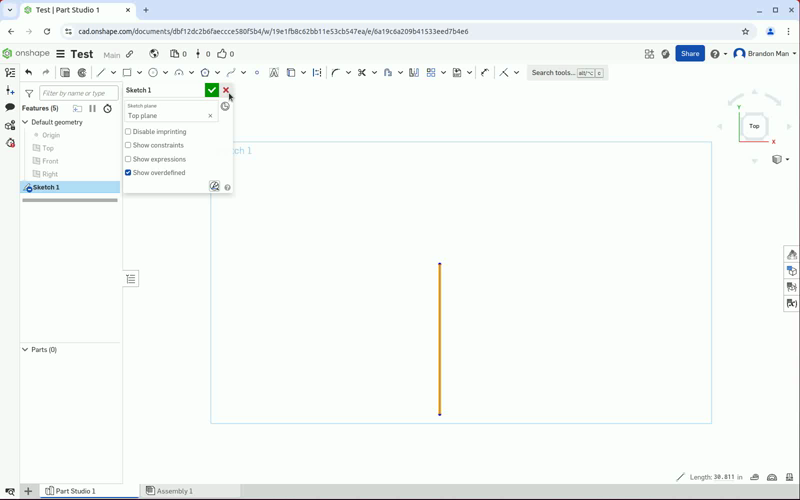
key(shift+h)
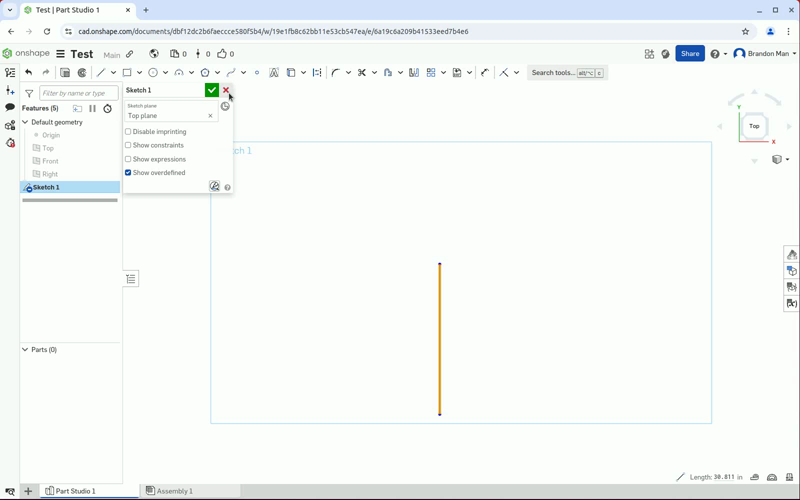
key(shift+s)
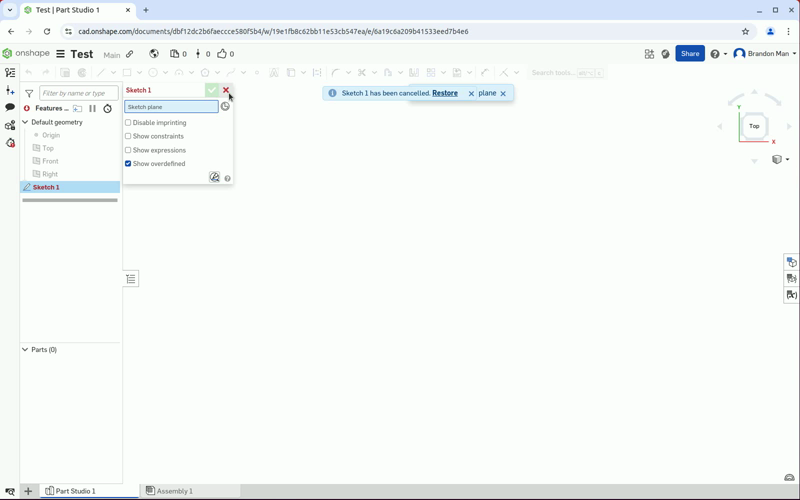
mouse_move(73, 150)
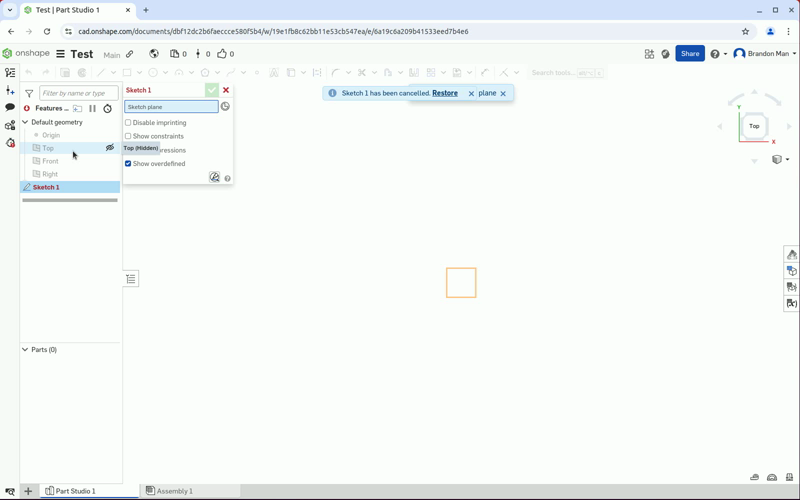
click(73, 150)
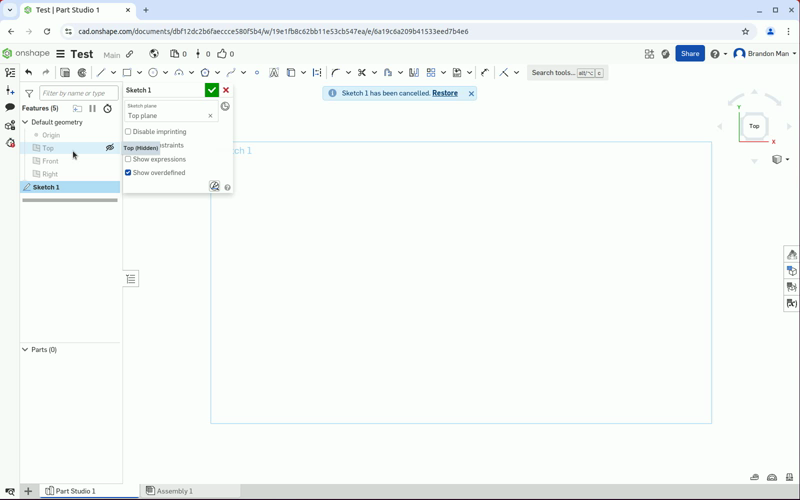
mouse_move(73, 352)
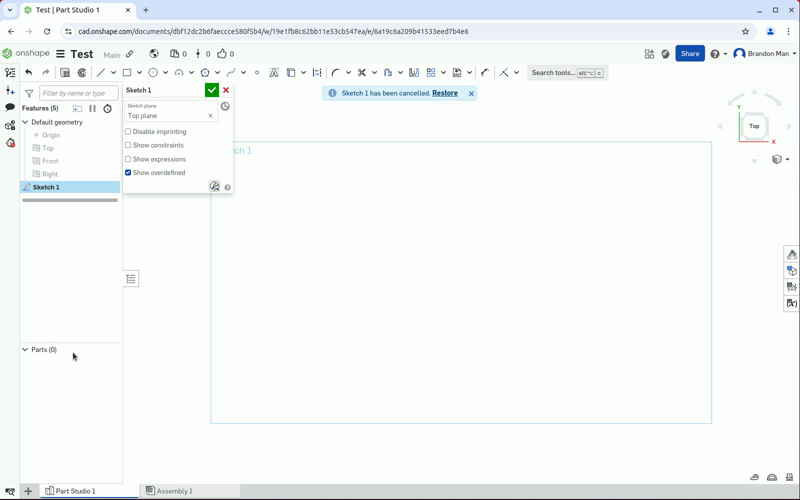
key(y)
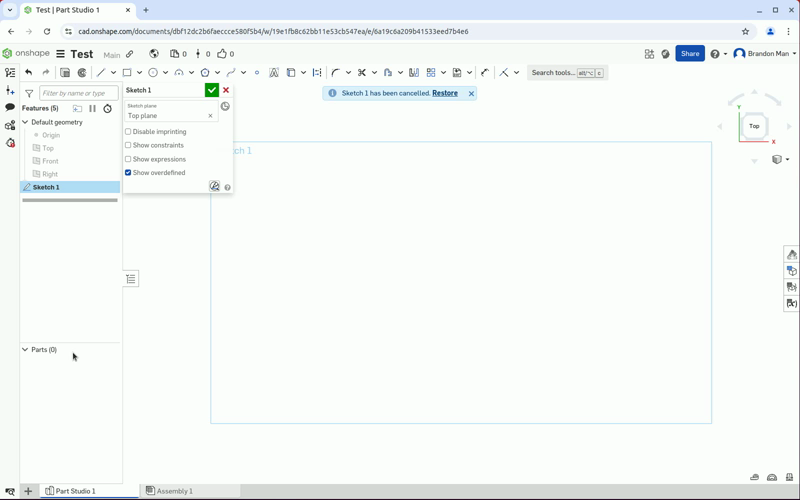
key(c)
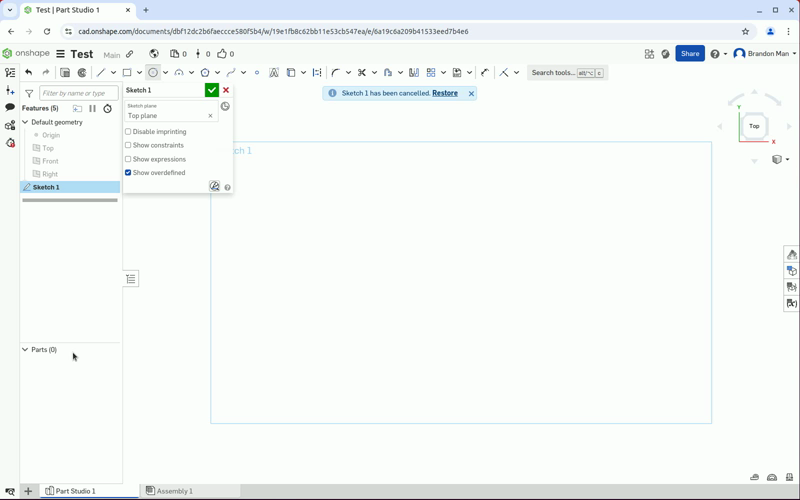
key_down(shift)
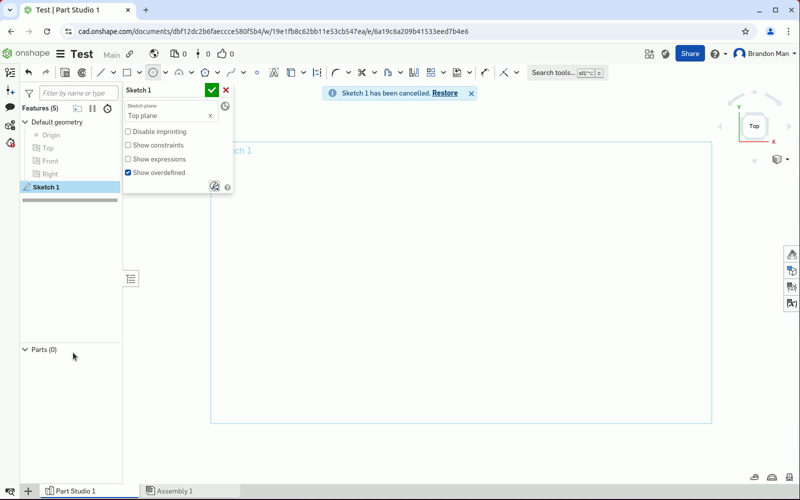
mouse_move(461, 282)
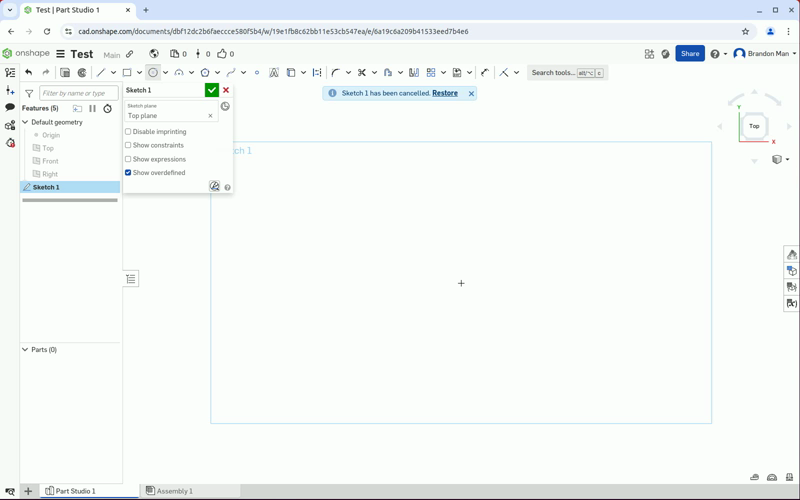
click(461, 282)
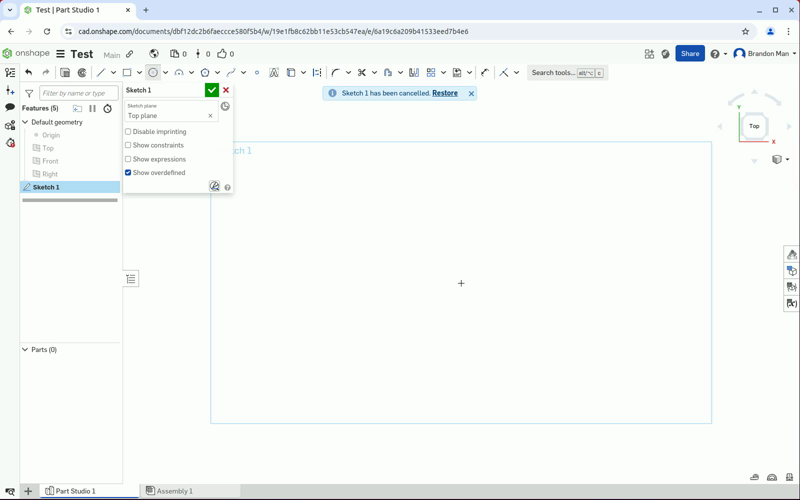
key_up(shift)
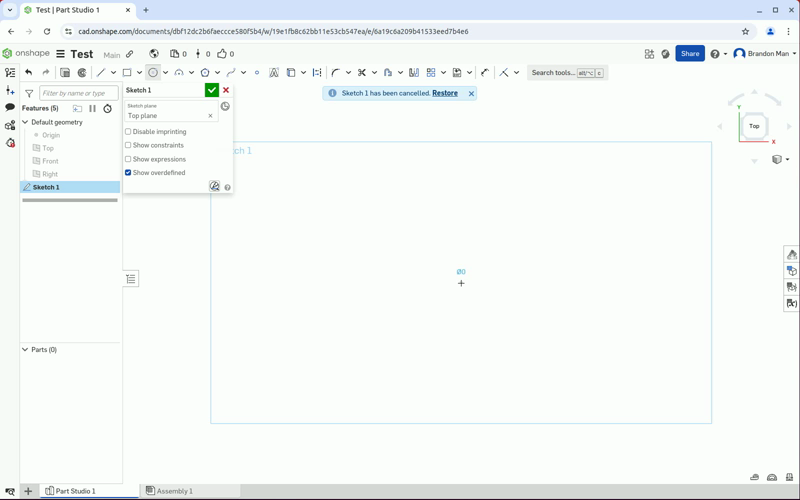
mouse_move(493, 282)
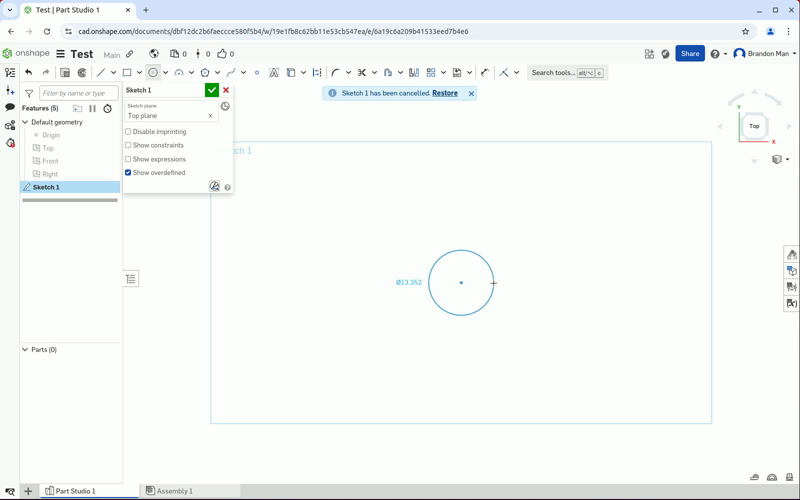
click(493, 282)
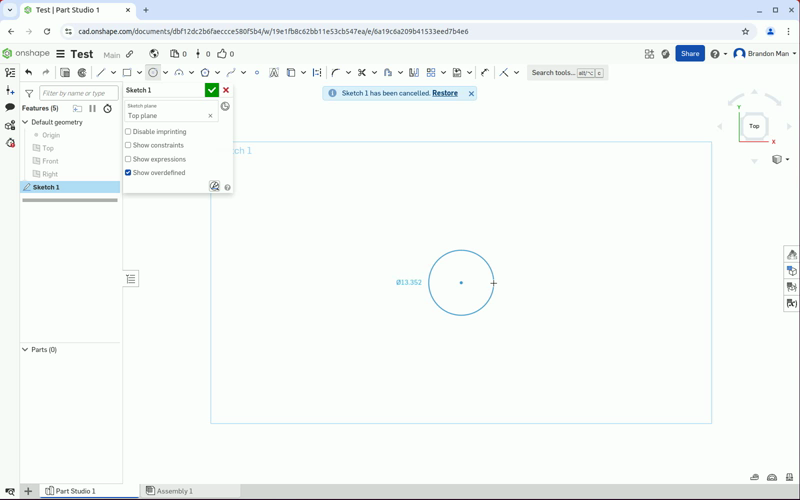
key(esc)
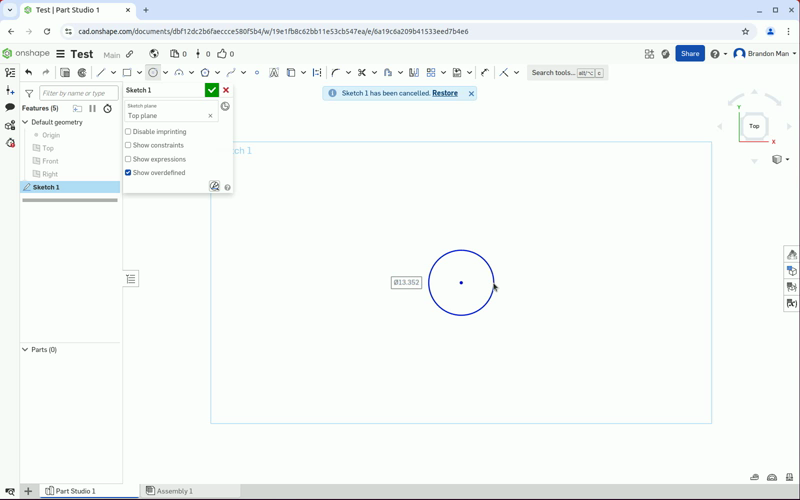
mouse_move(468, 268)
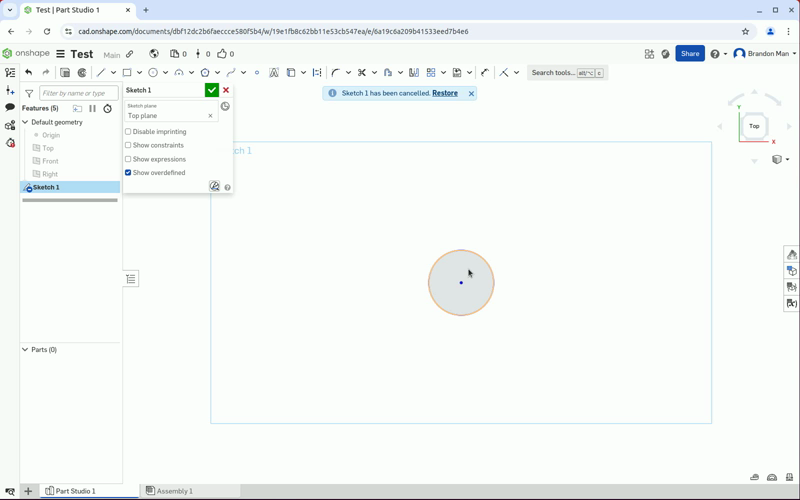
click(468, 268)
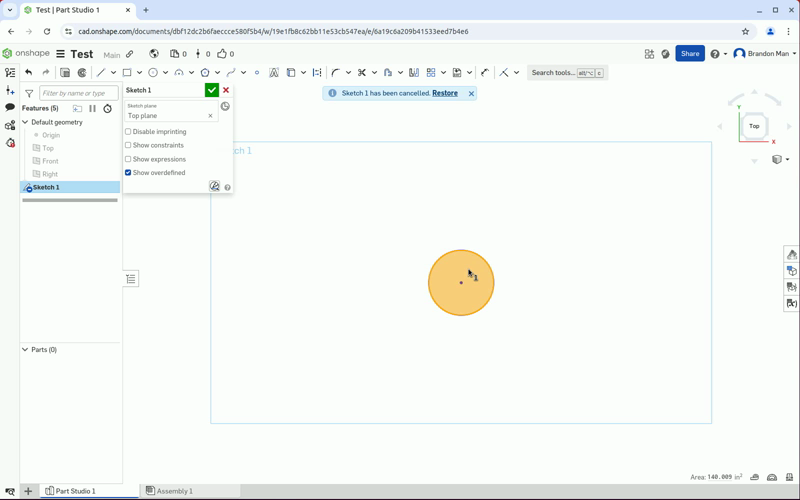
mouse_move(73, 352)
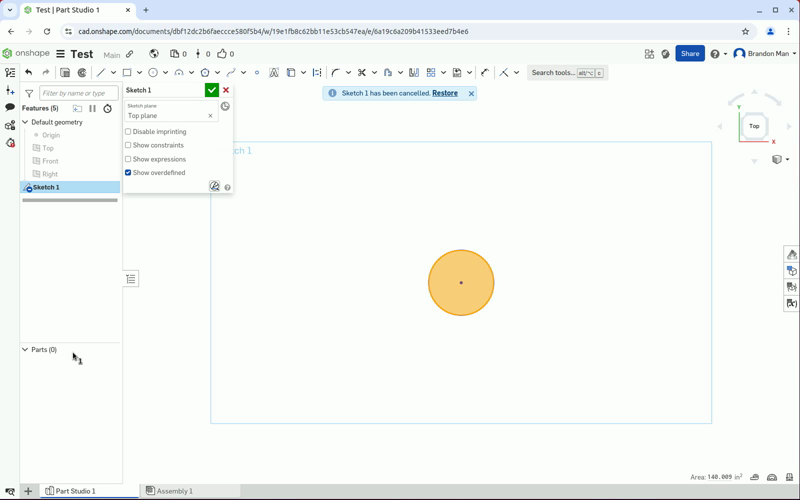
key(shift+y)
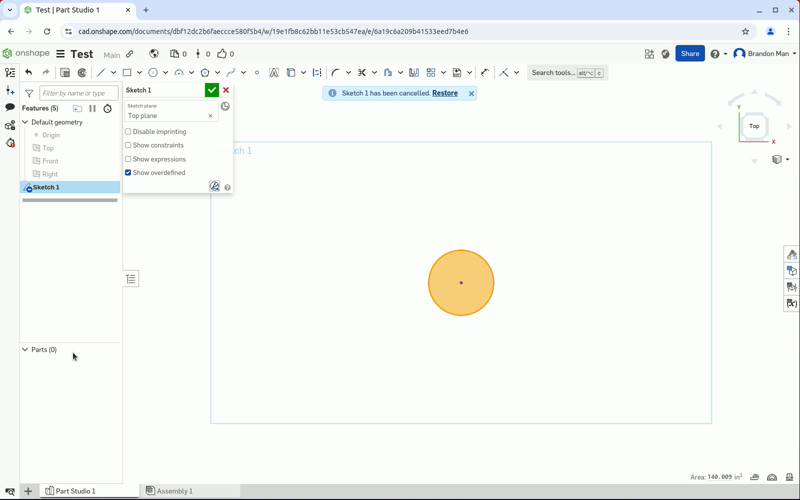
key(shift+e)
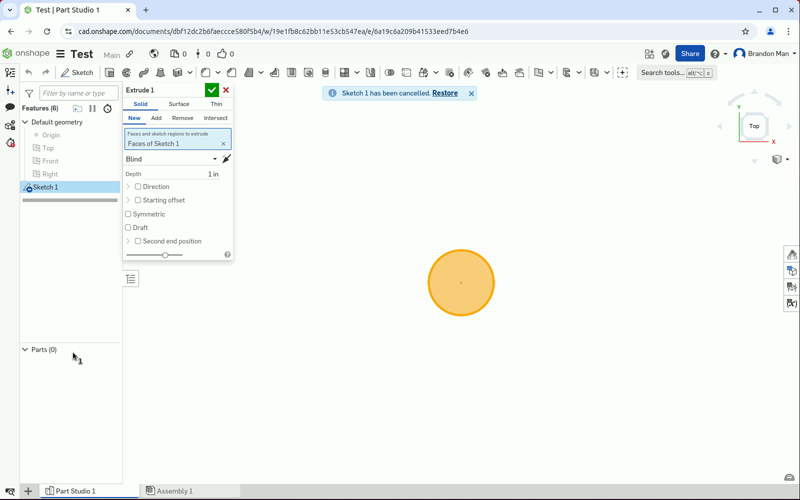
mouse_move(143, 106)
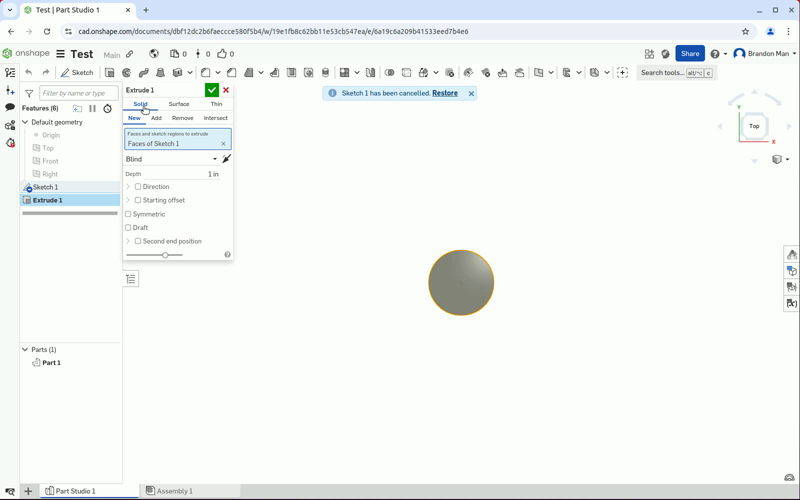
click(143, 106)
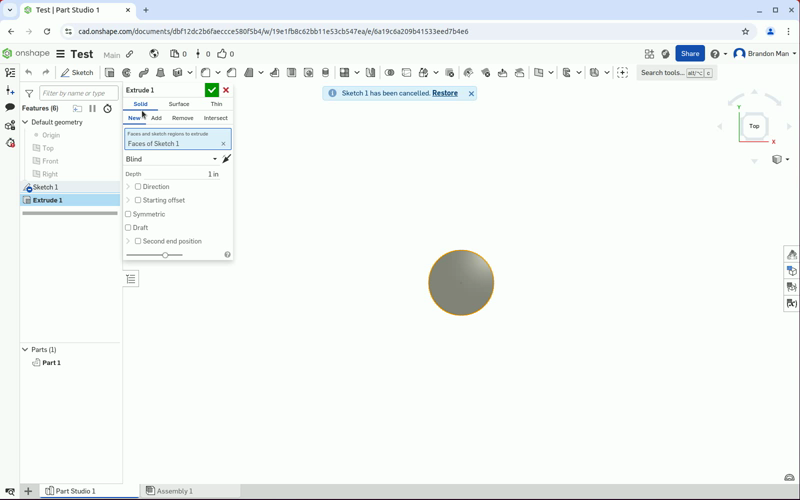
mouse_move(137, 120)
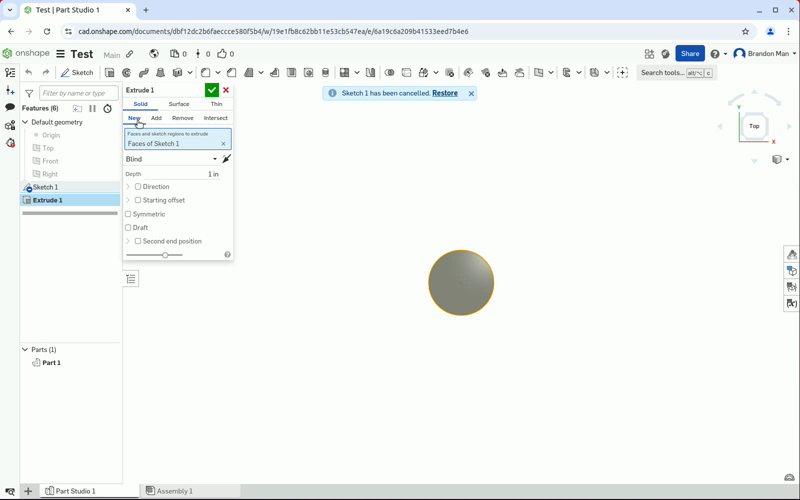
click(137, 120)
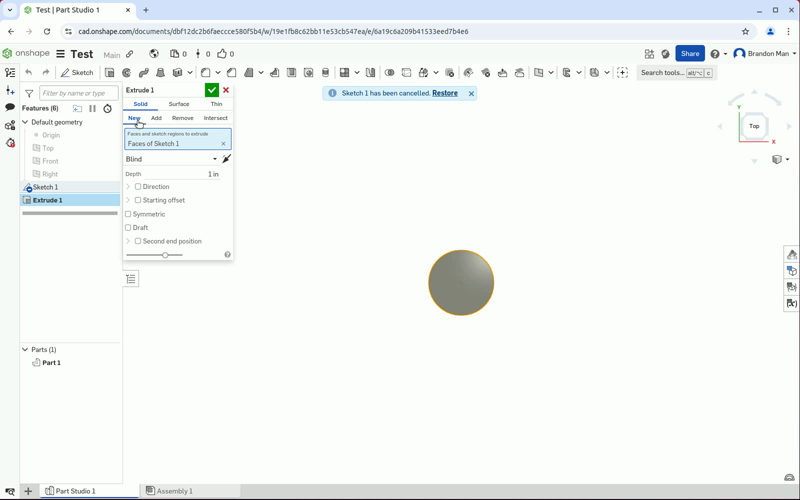
key(tab, 4)
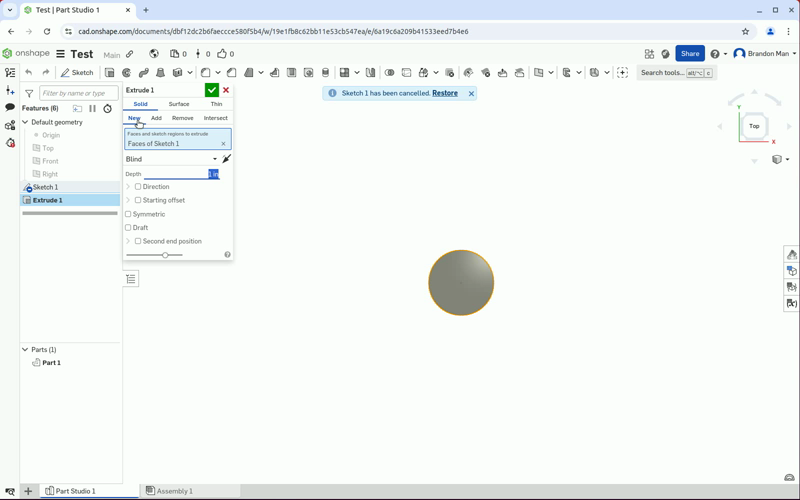
text(9.869)
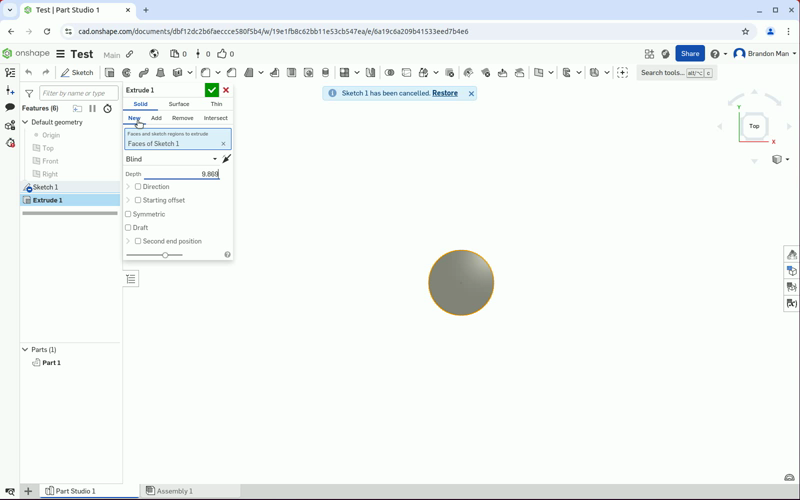
key(enter)
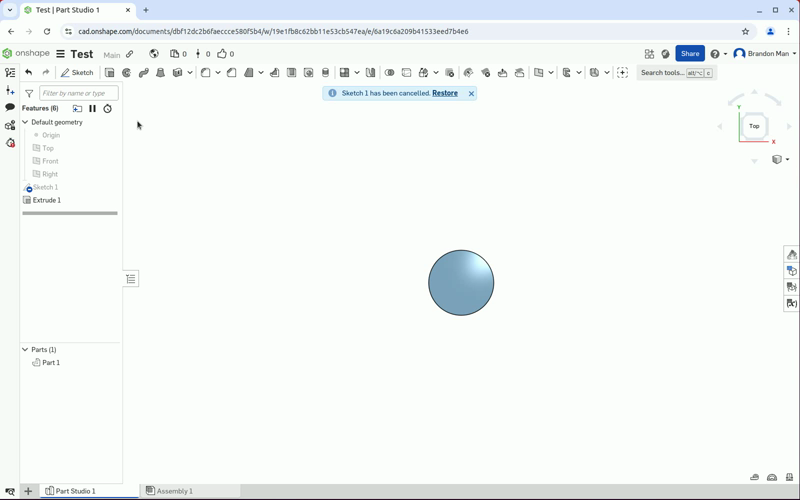
key(shift+h)
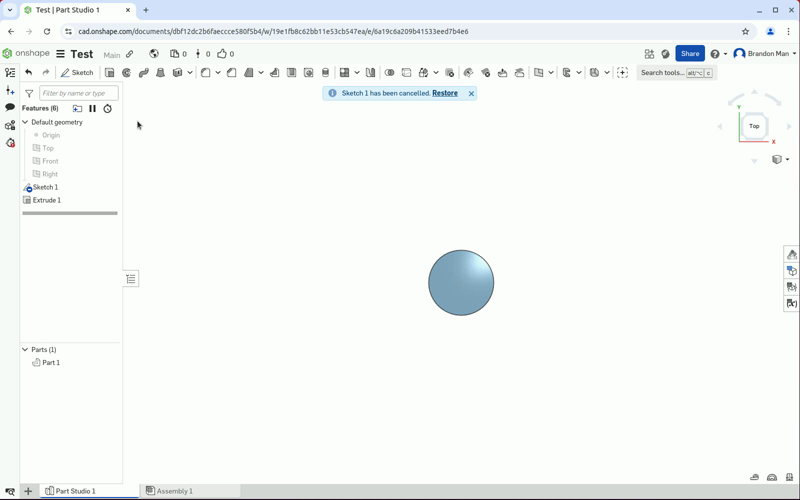
key(shift+h)
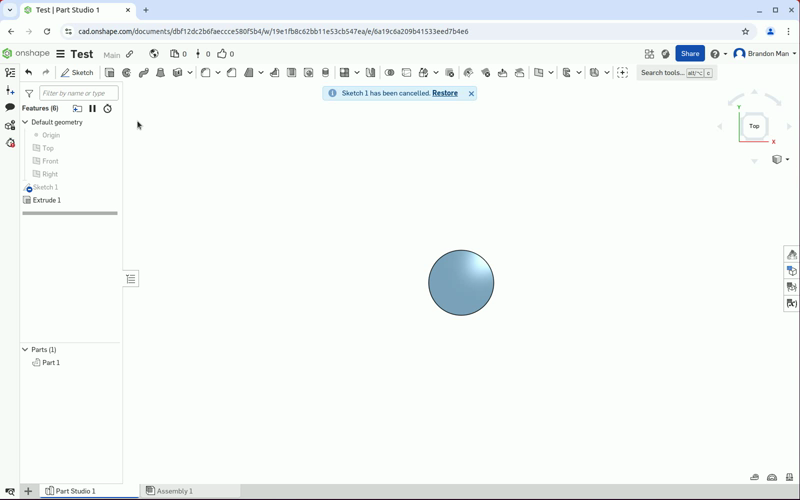
mouse_move(73, 189)
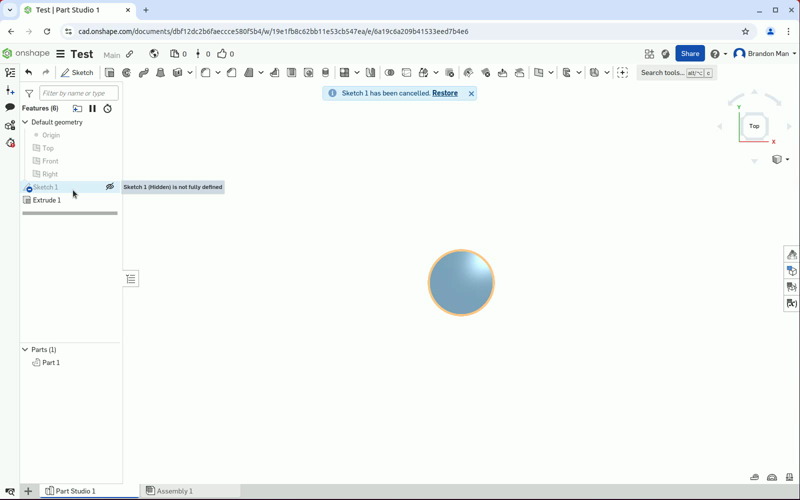
click(73, 189)
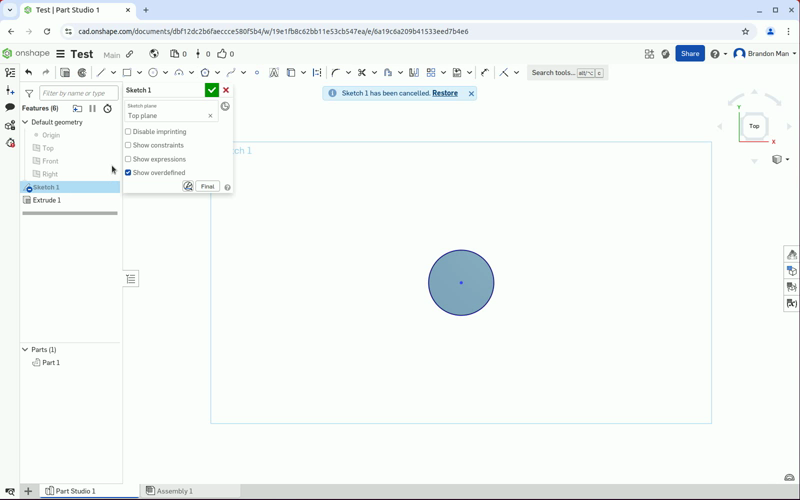
mouse_move(229, 92)
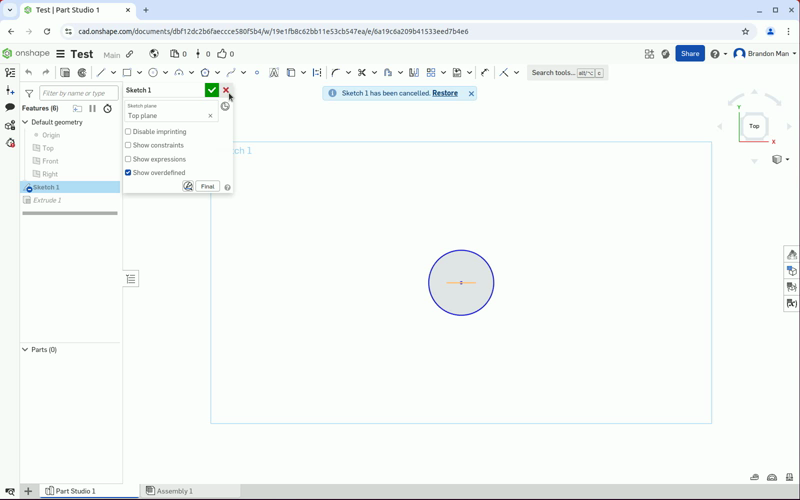
click(229, 92)
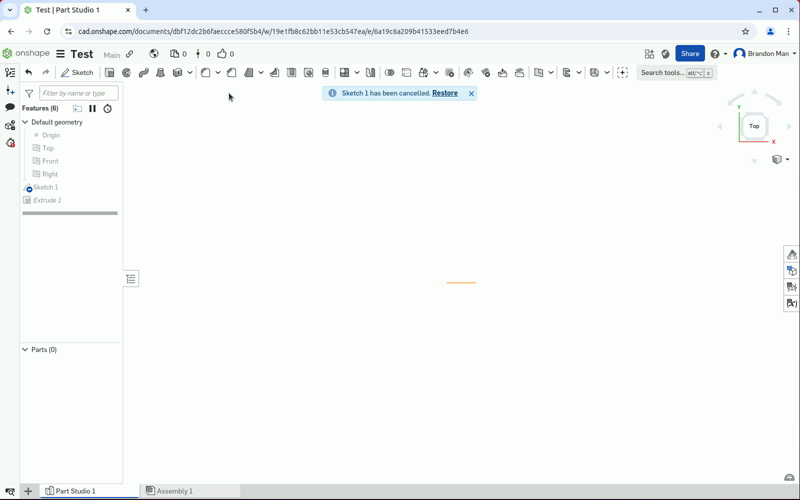
mouse_move(541, 75)
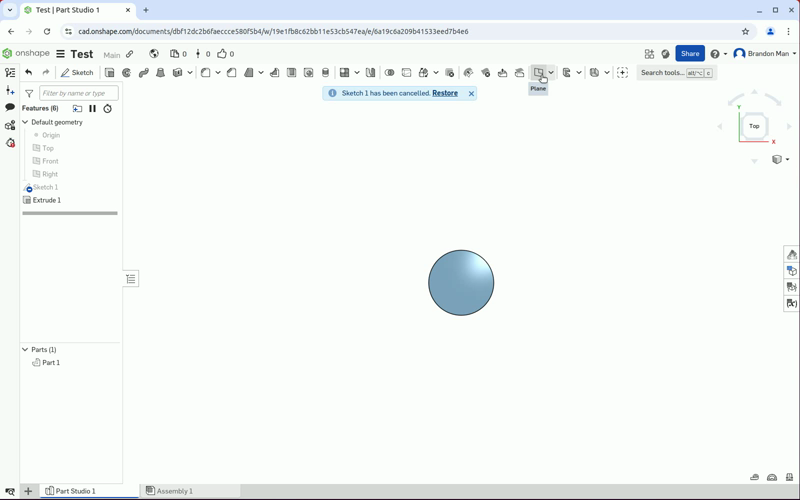
click(541, 75)
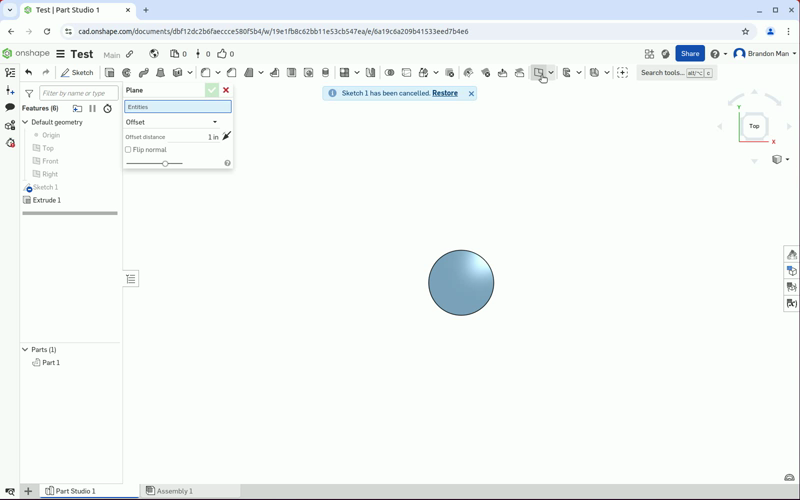
mouse_move(73, 150)
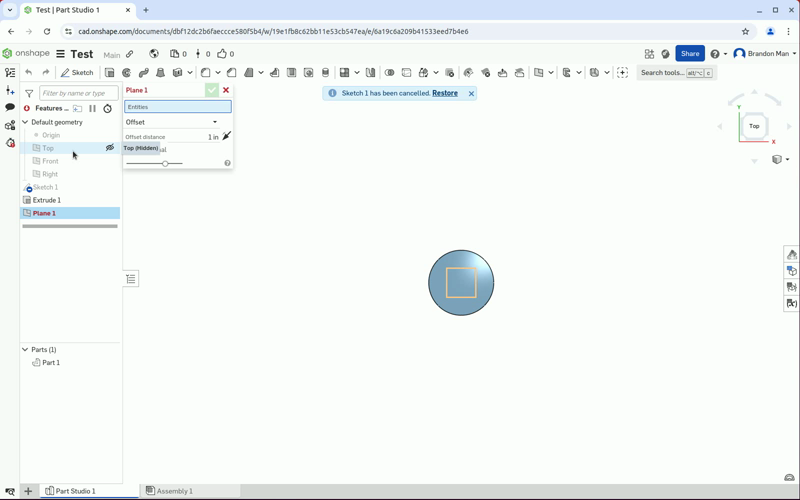
click(73, 150)
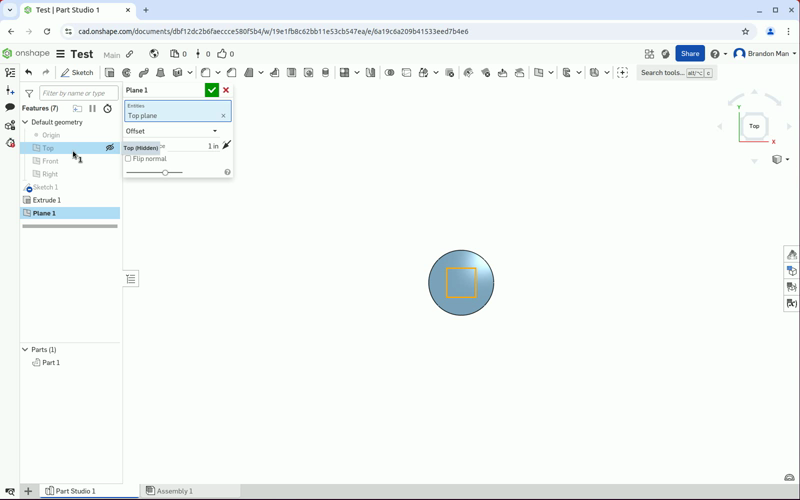
key(tab, 2)
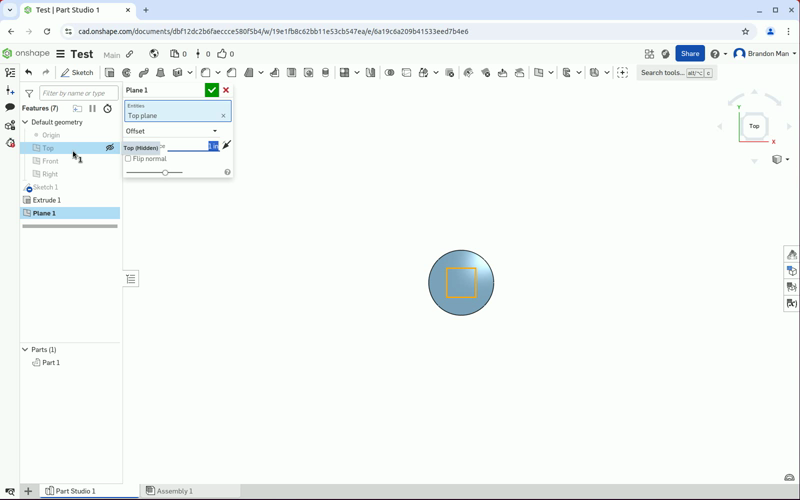
text(9.86)
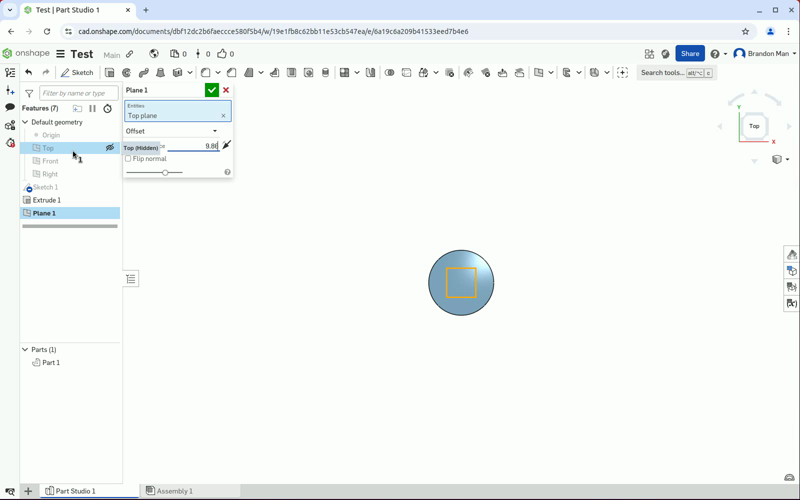
key(enter, 2)
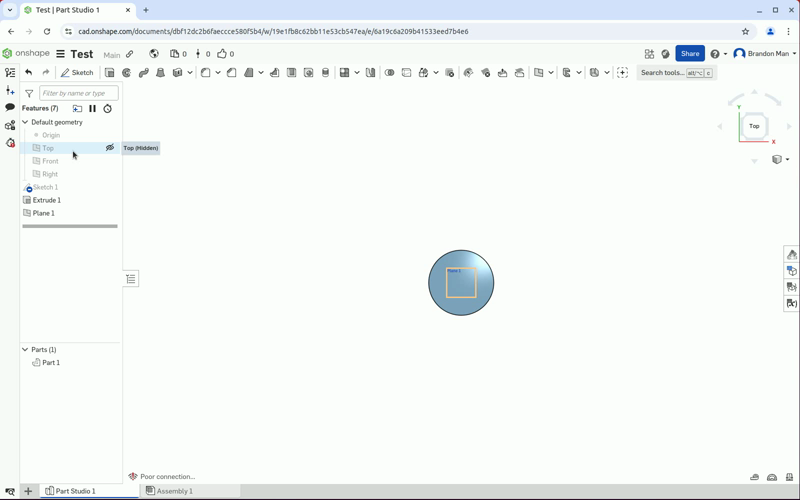
key(shift+s)
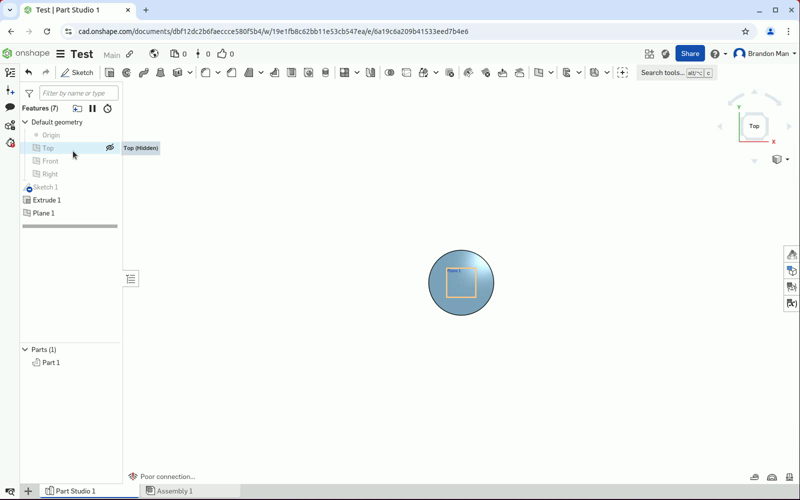
mouse_move(73, 215)
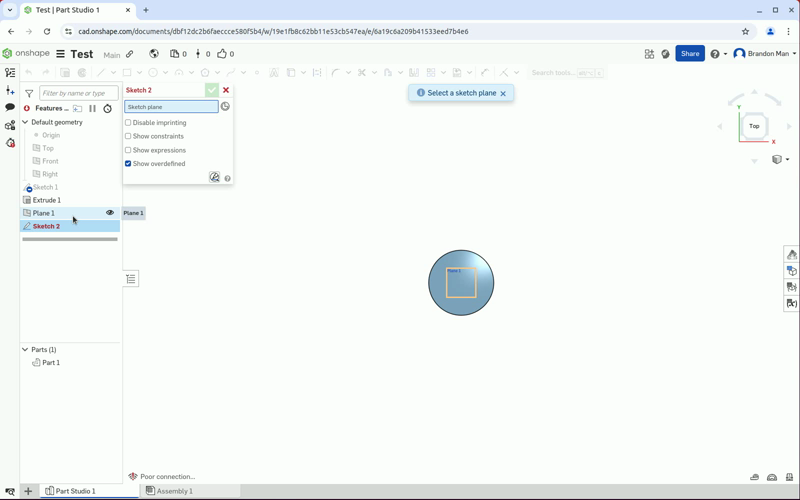
click(73, 215)
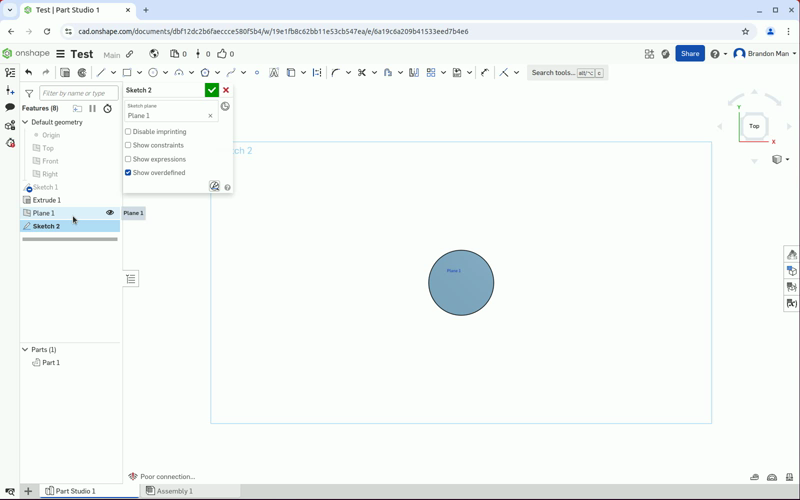
mouse_move(73, 352)
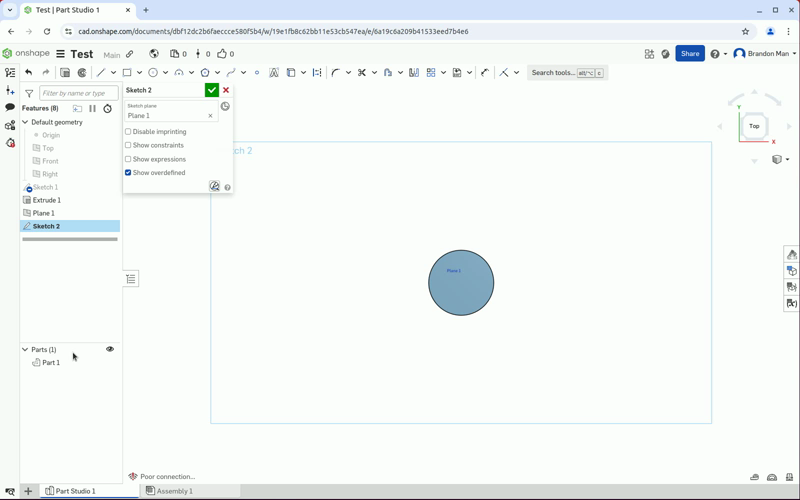
key(y)
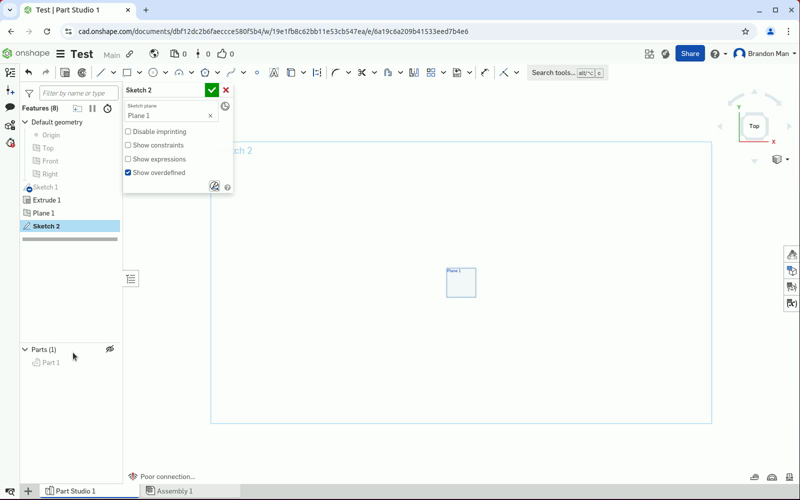
key(c)
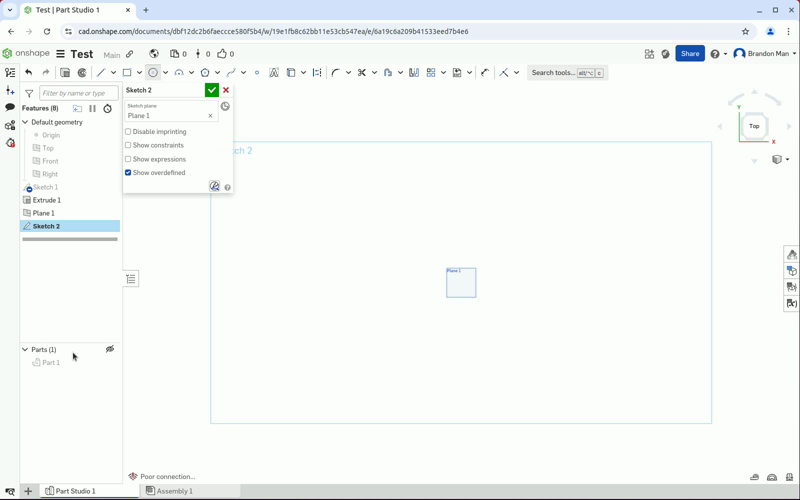
key_down(shift)
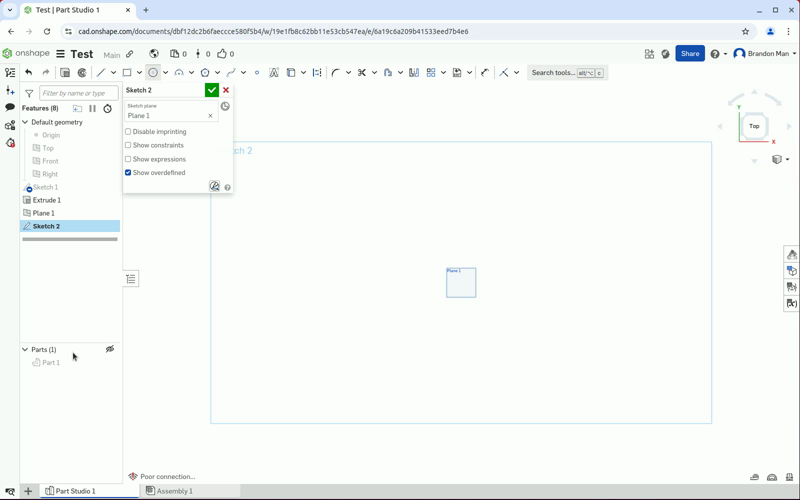
mouse_move(460, 282)
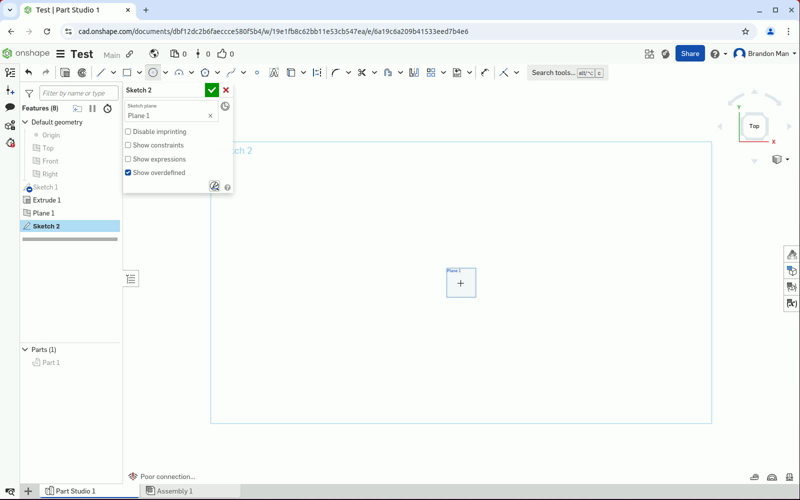
click(460, 282)
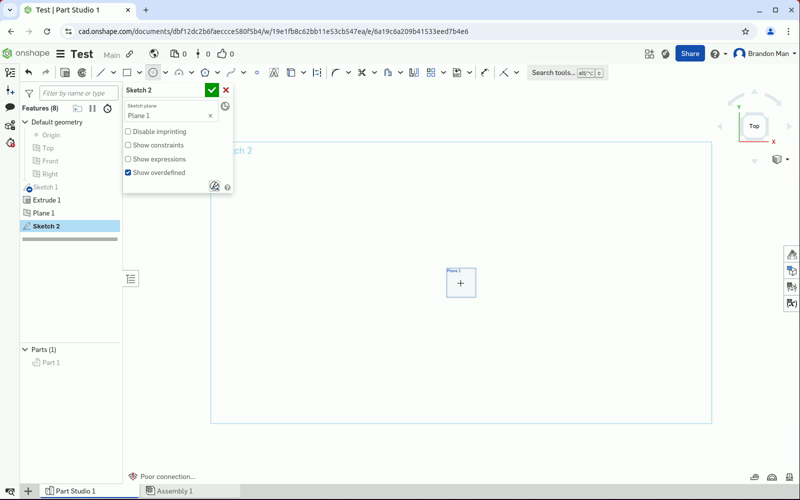
key_up(shift)
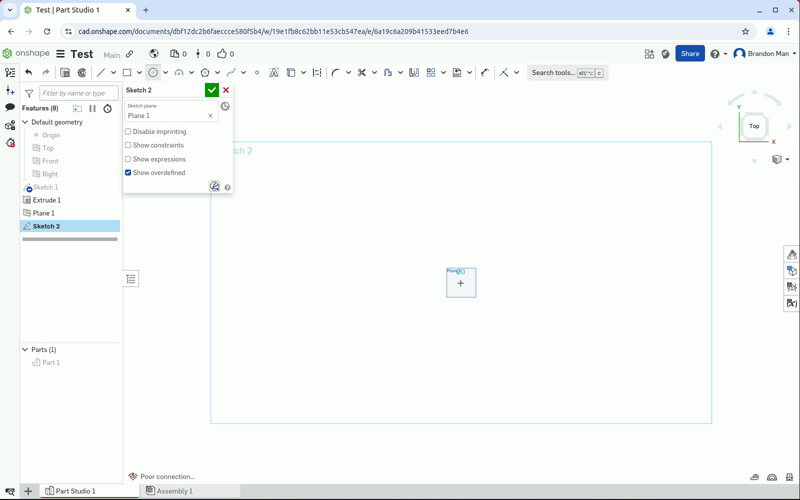
mouse_move(471, 282)
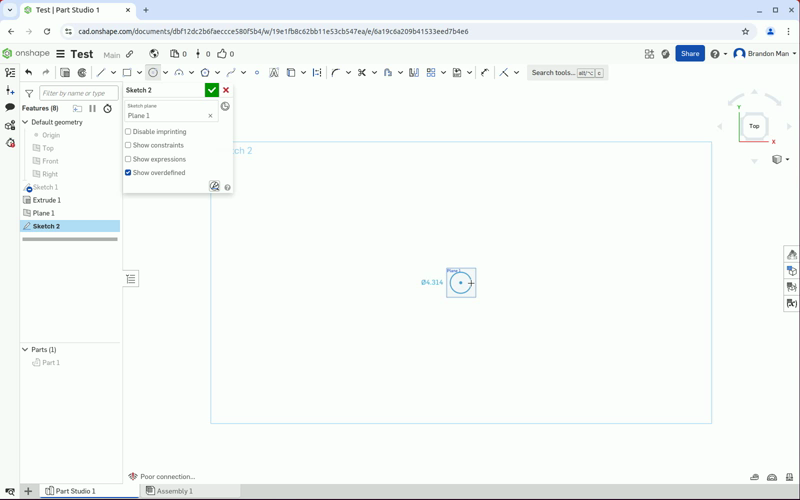
click(471, 282)
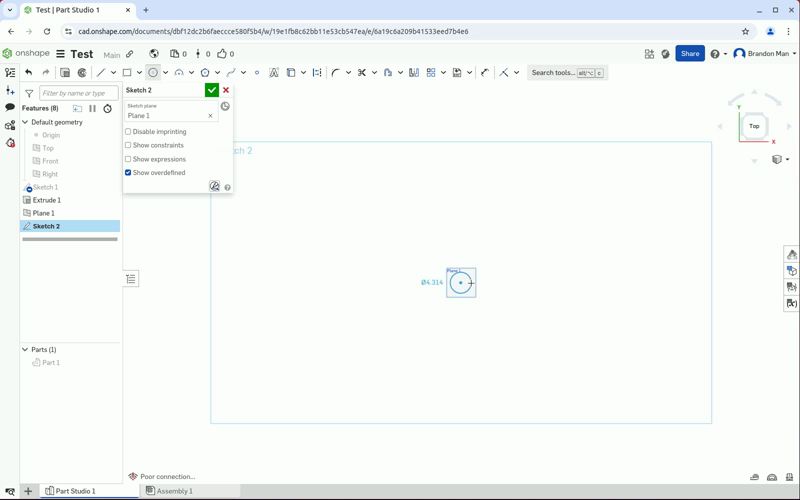
key(esc)
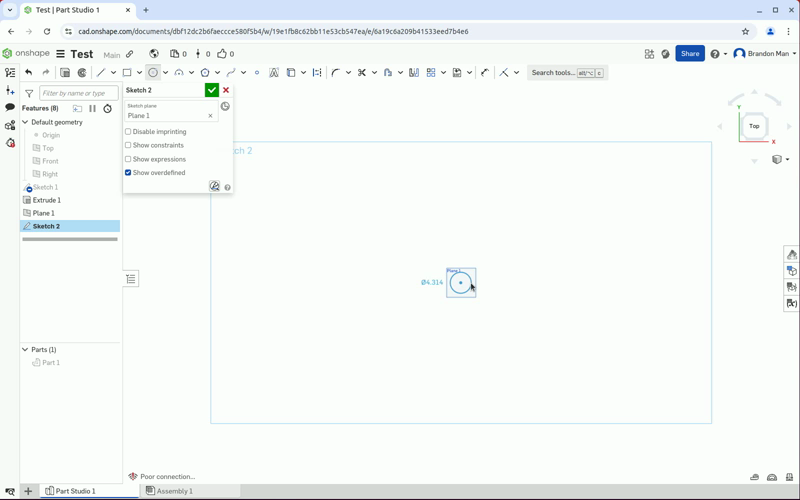
mouse_move(453, 288)
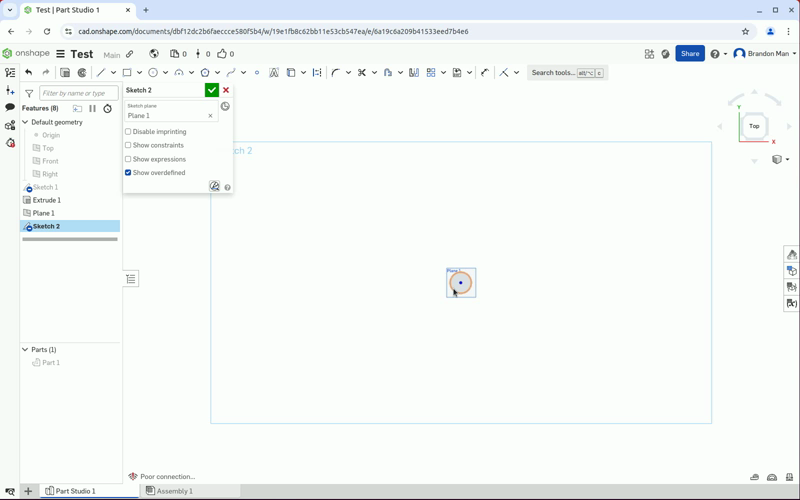
scroll(6)
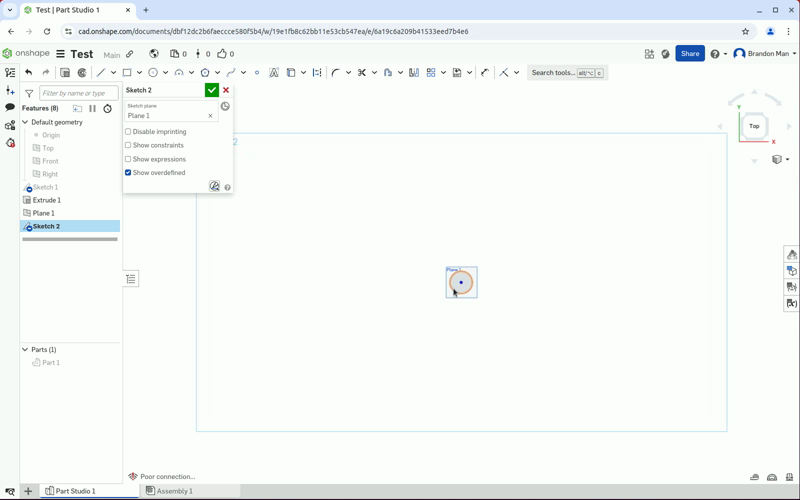
scroll(6)
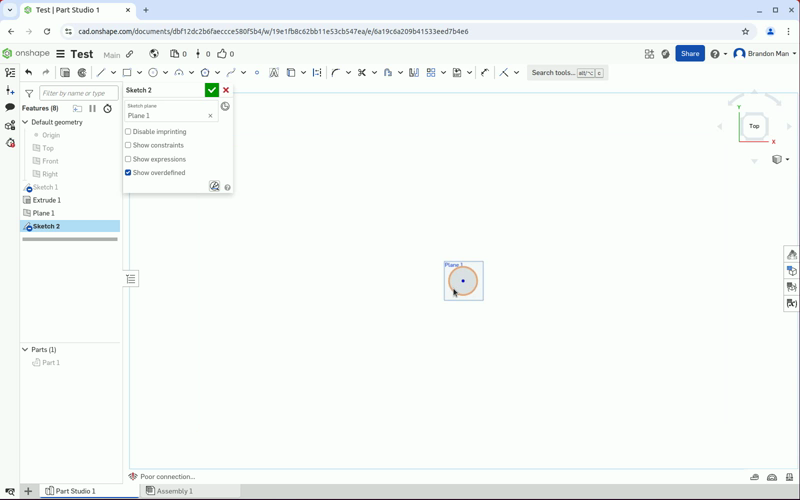
scroll(6)
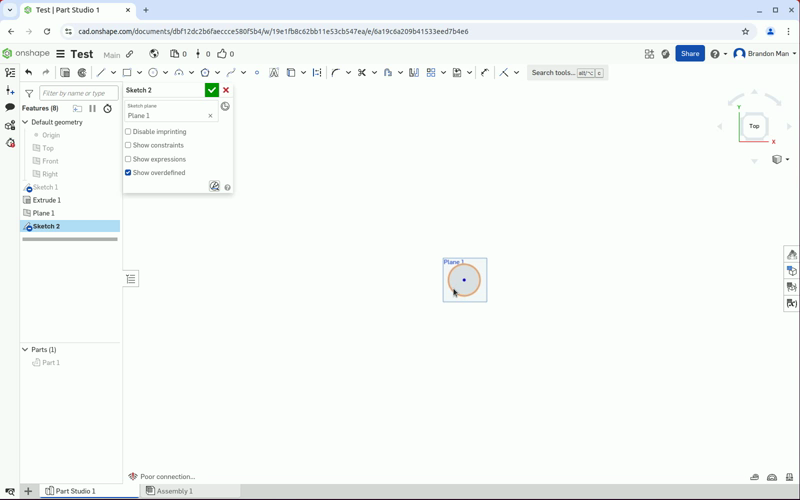
scroll(6)
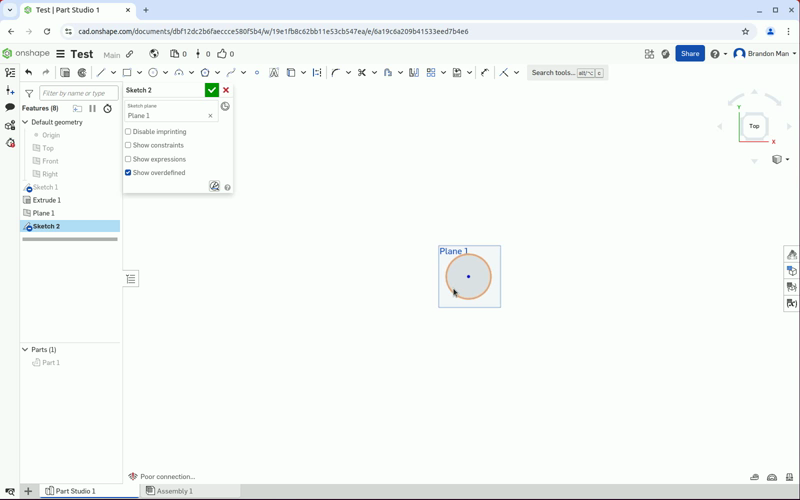
scroll(6)
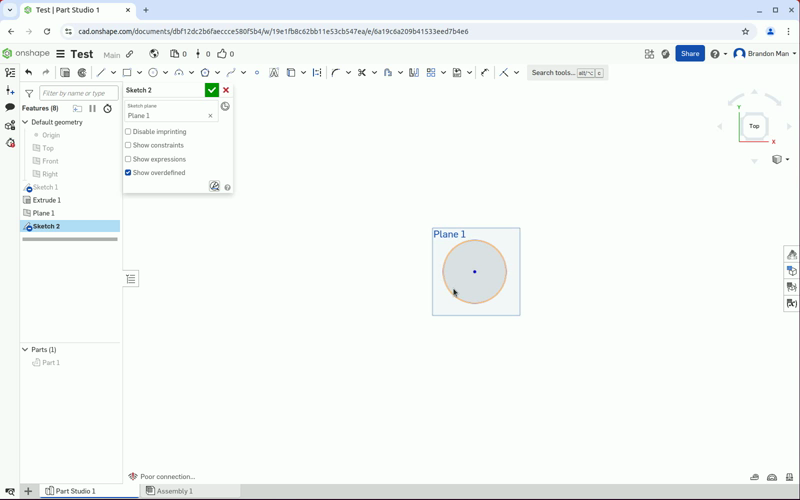
scroll(6)
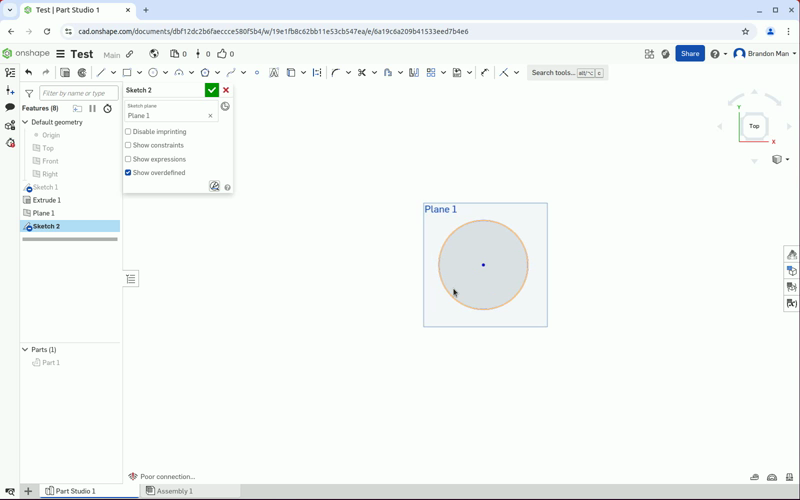
scroll(6)
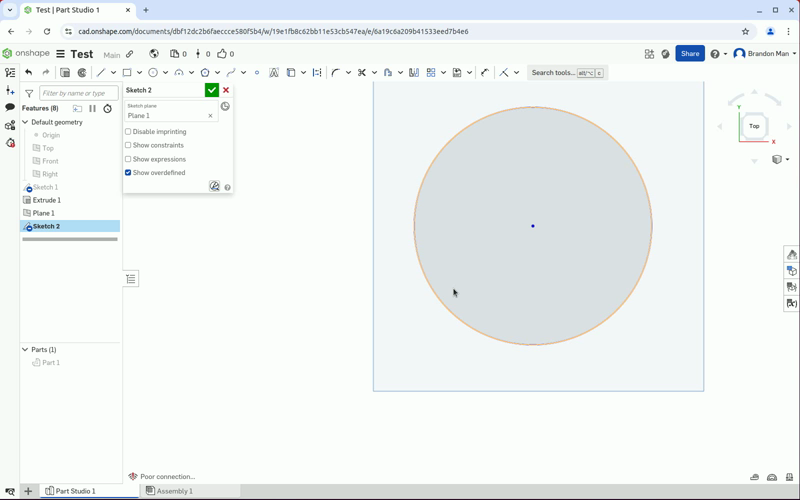
click(453, 288)
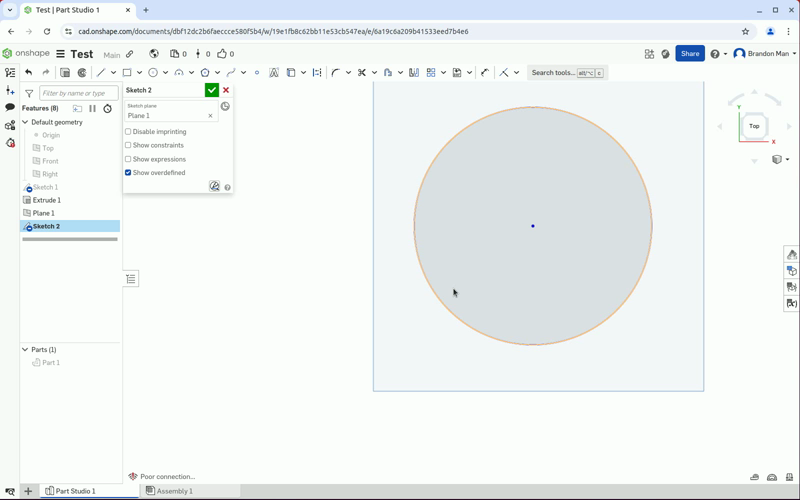
scroll(-6)
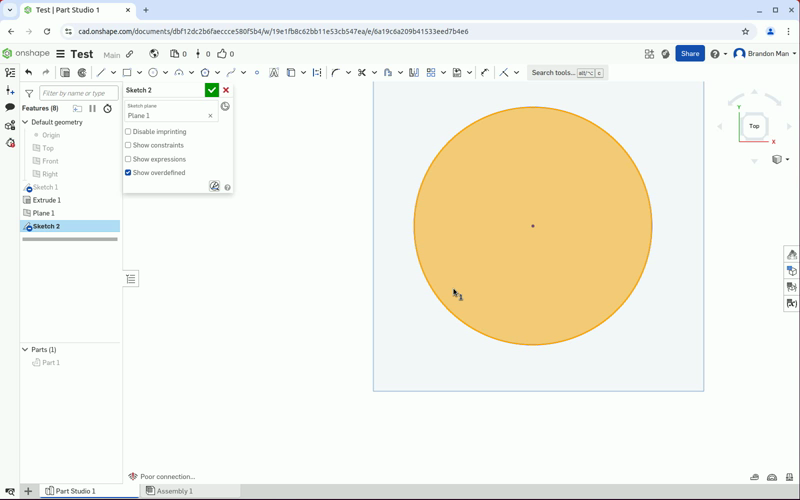
scroll(-6)
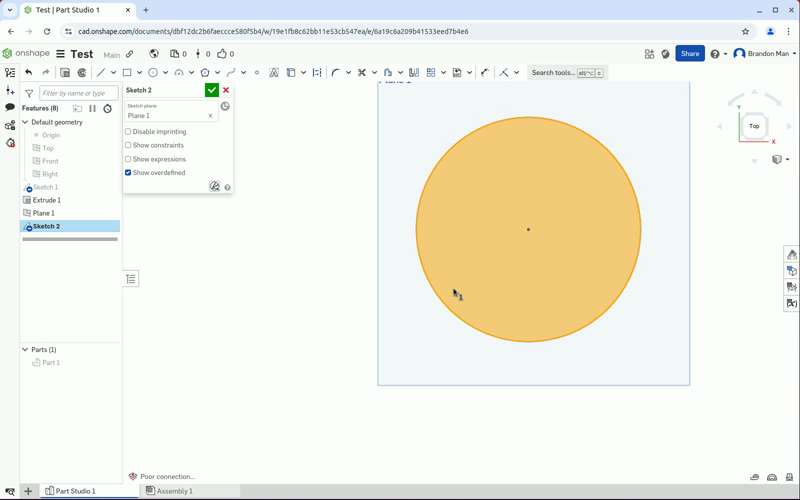
scroll(-6)
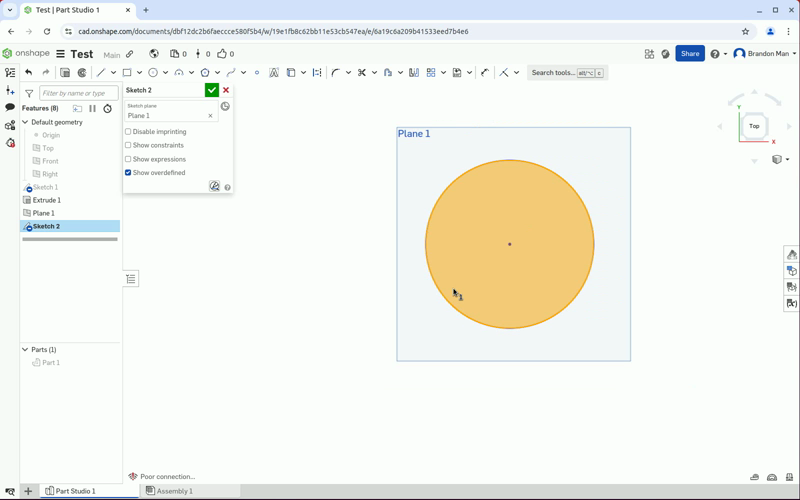
scroll(-6)
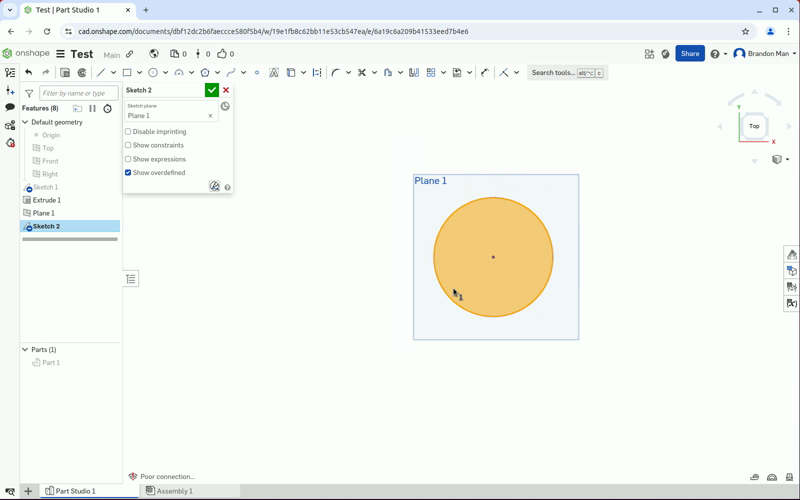
scroll(-6)
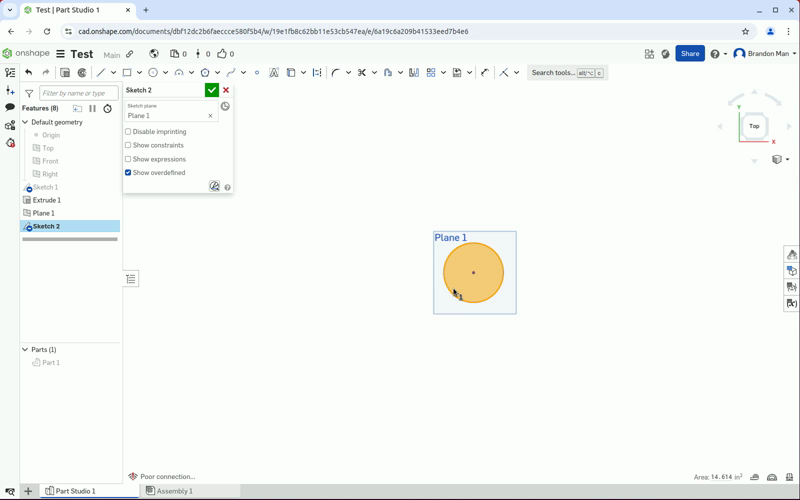
scroll(-6)
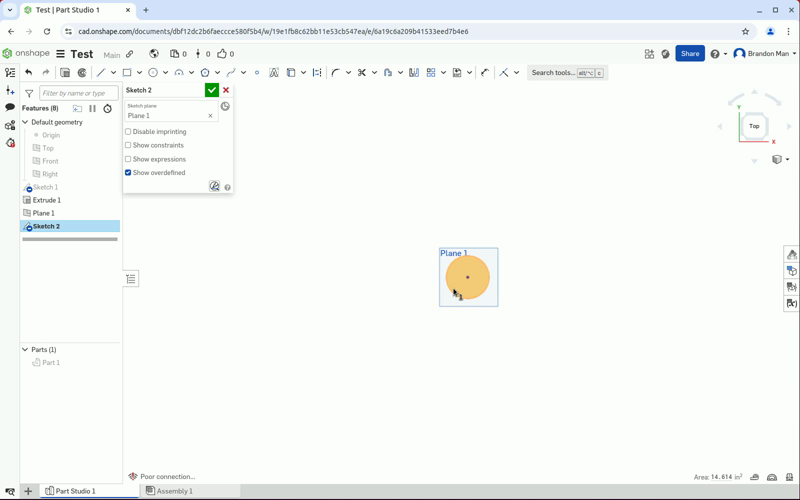
scroll(-6)
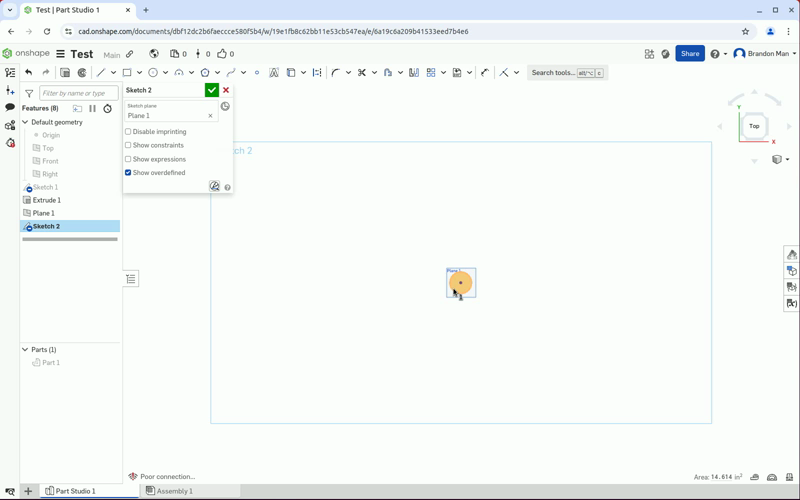
mouse_move(73, 352)
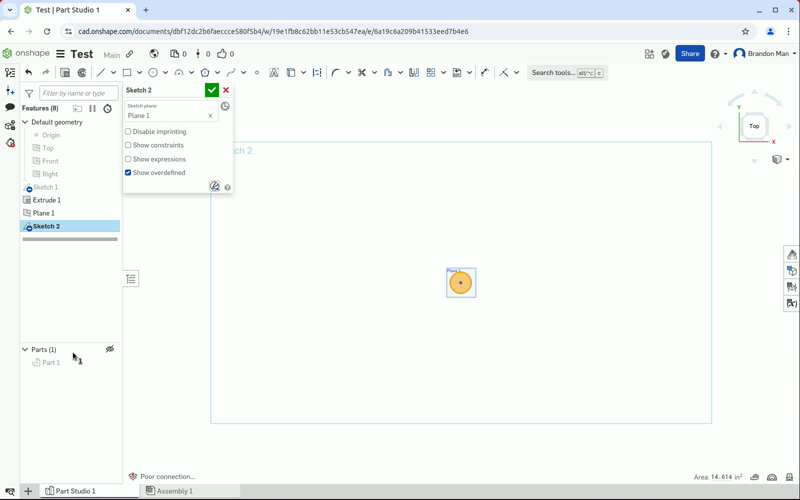
key(shift+y)
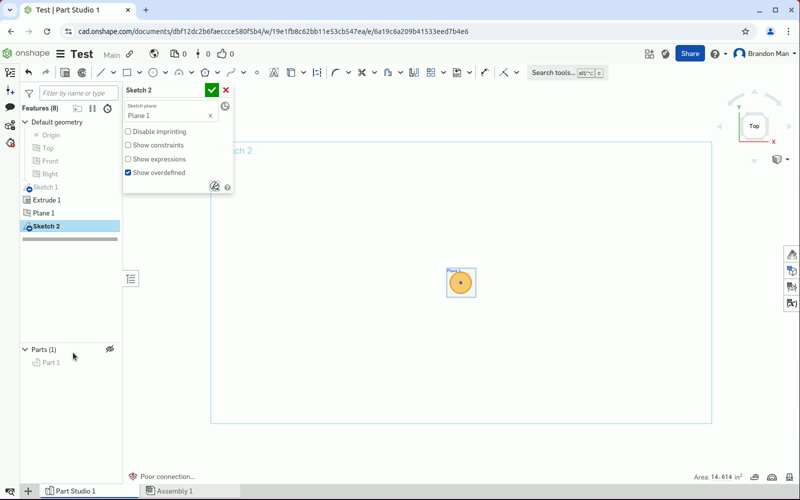
key(shift+e)
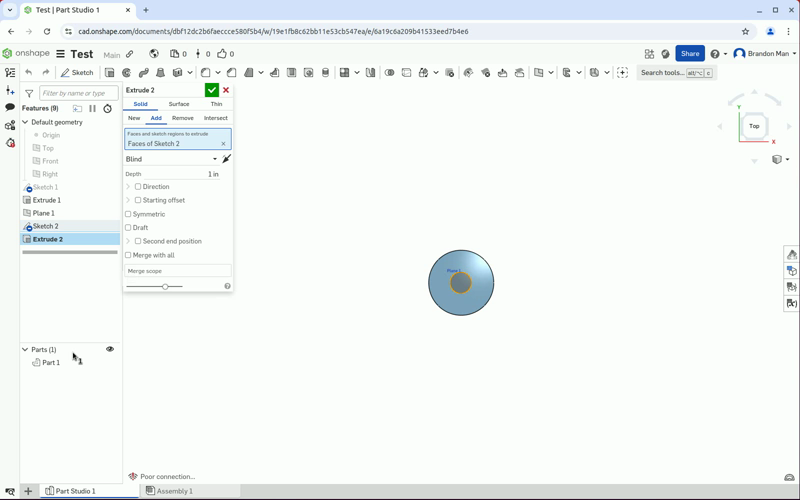
mouse_move(143, 106)
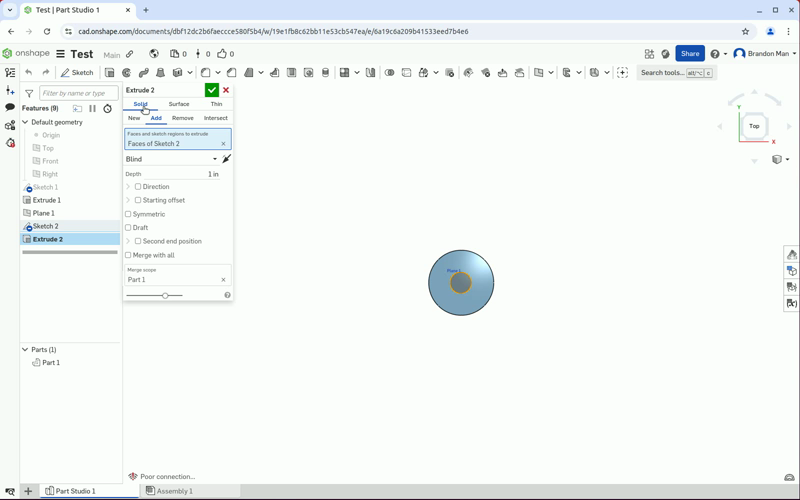
click(143, 106)
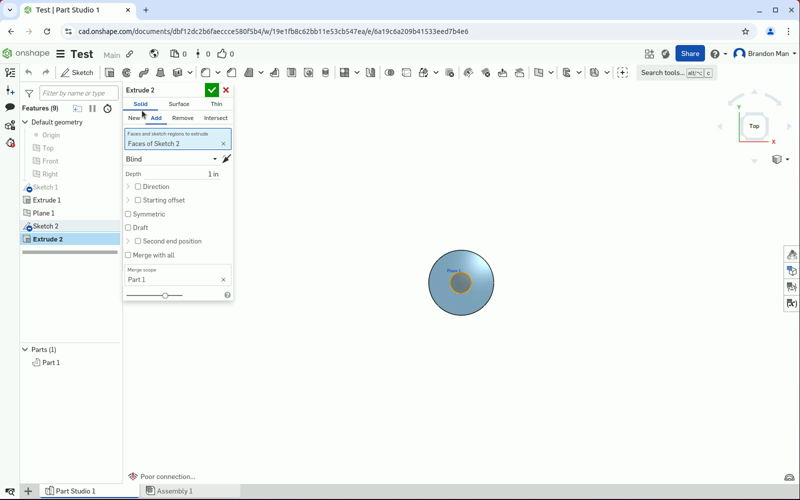
mouse_move(137, 120)
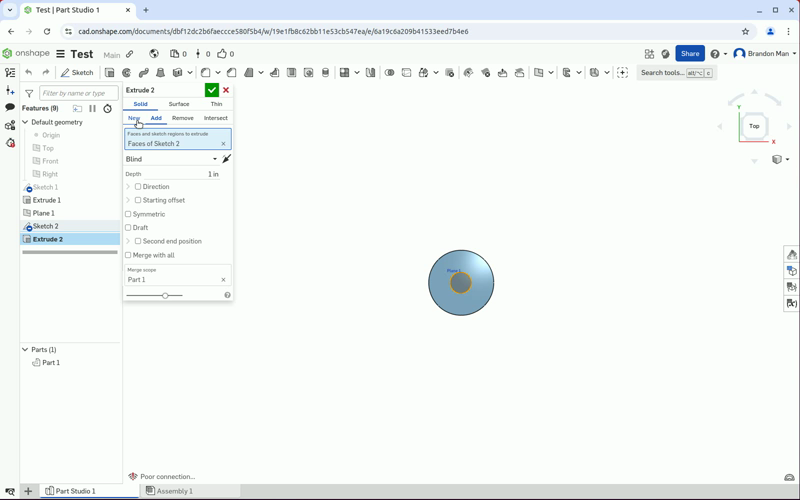
click(137, 120)
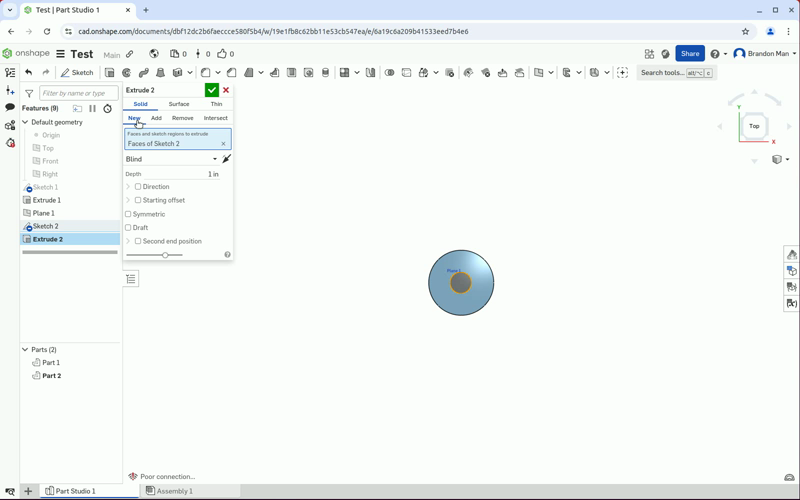
key(tab, 4)
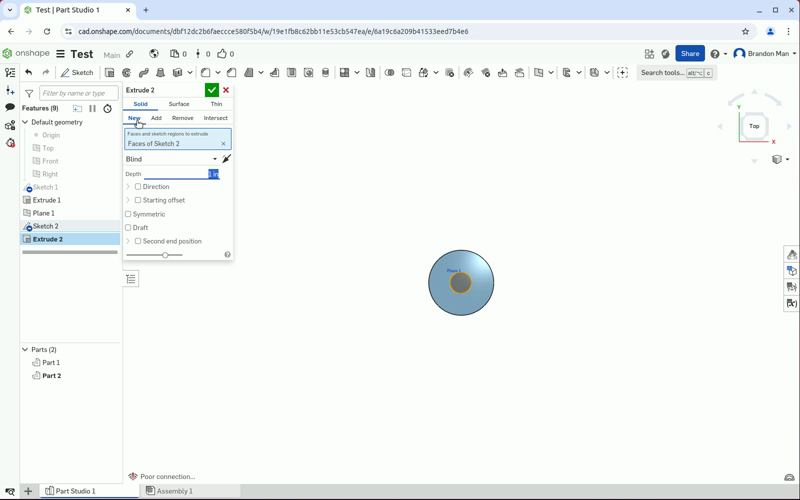
text(11.313)
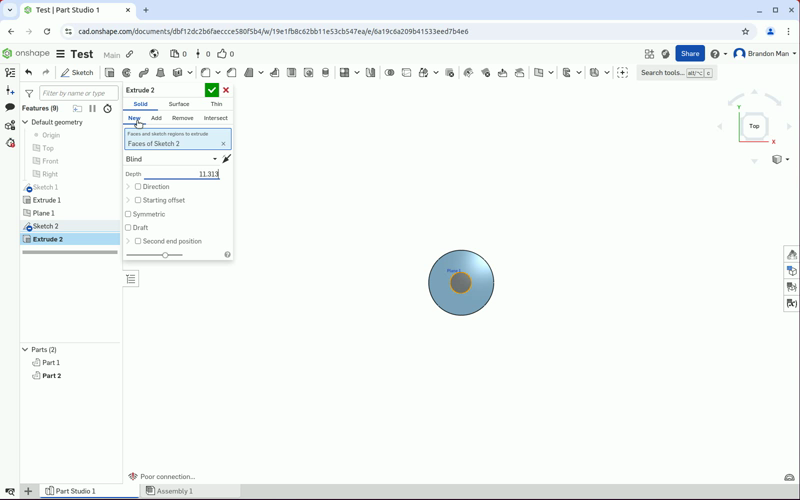
key(enter)
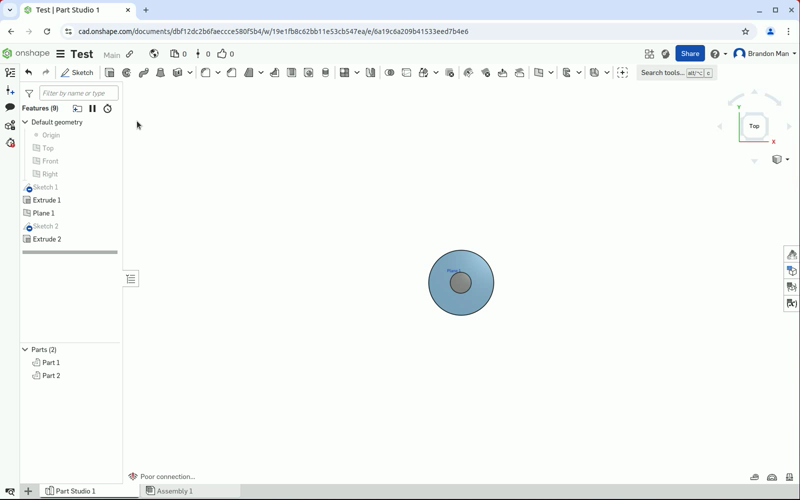
key(shift+h)
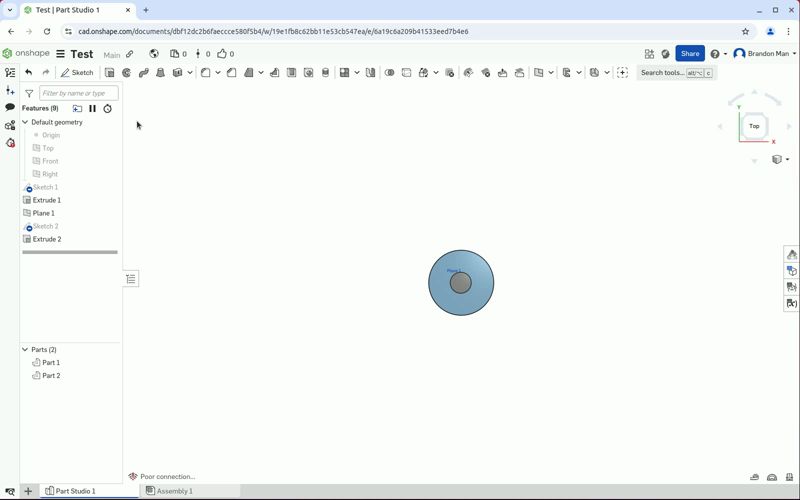
key(shift+h)
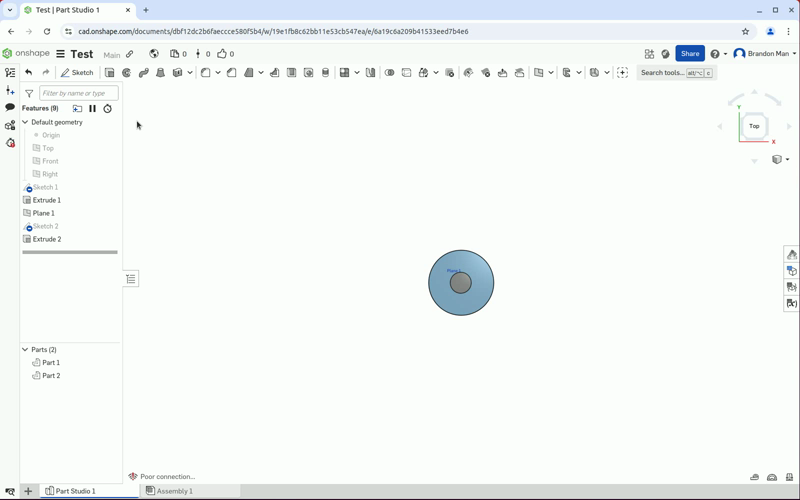
mouse_move(73, 189)
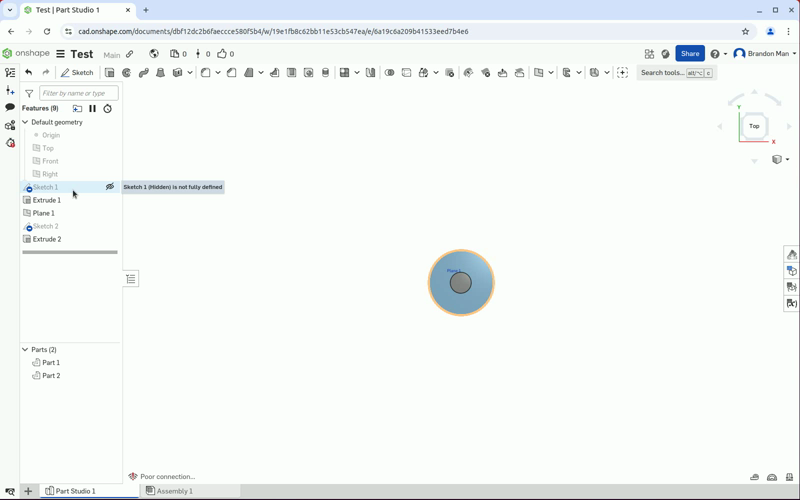
click(73, 189)
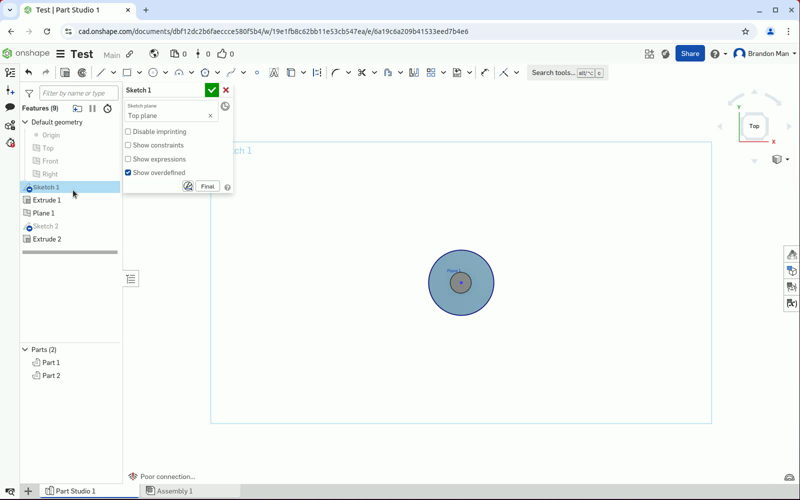
mouse_move(229, 92)
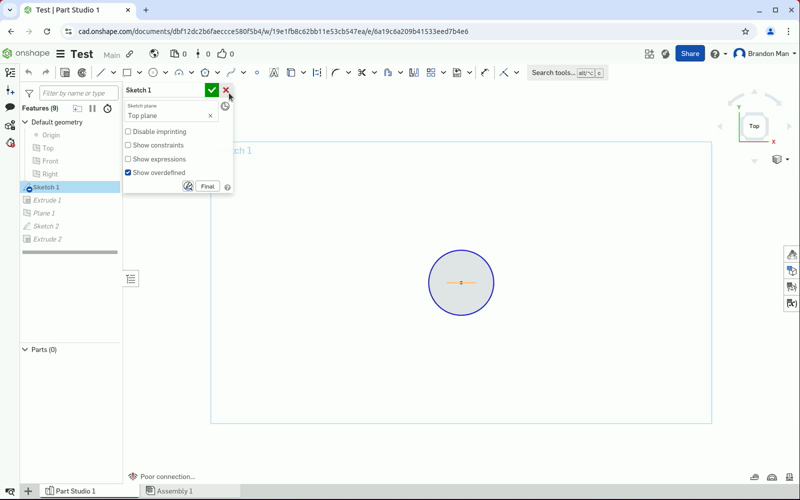
click(229, 92)
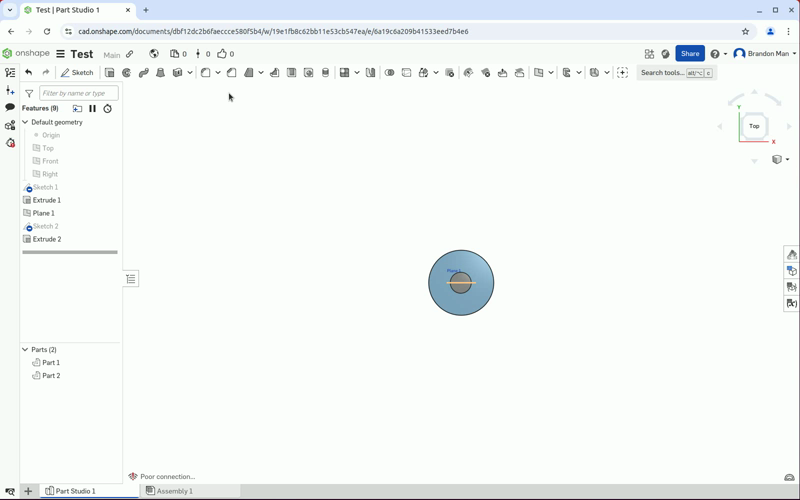
mouse_move(541, 75)
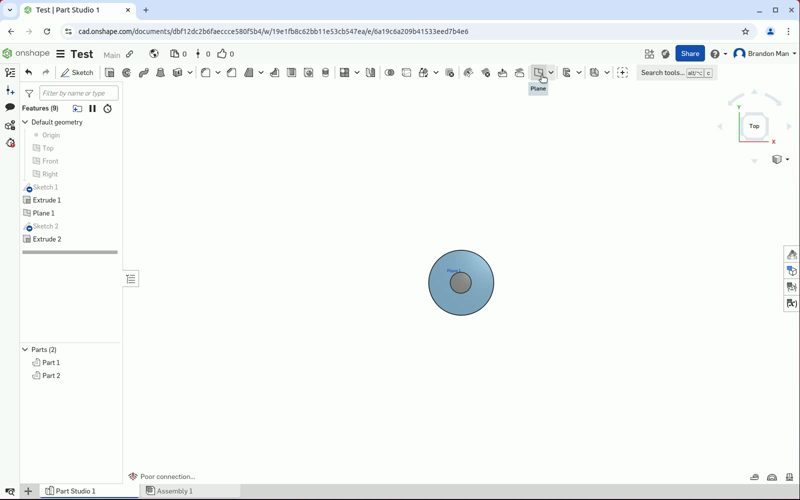
click(541, 75)
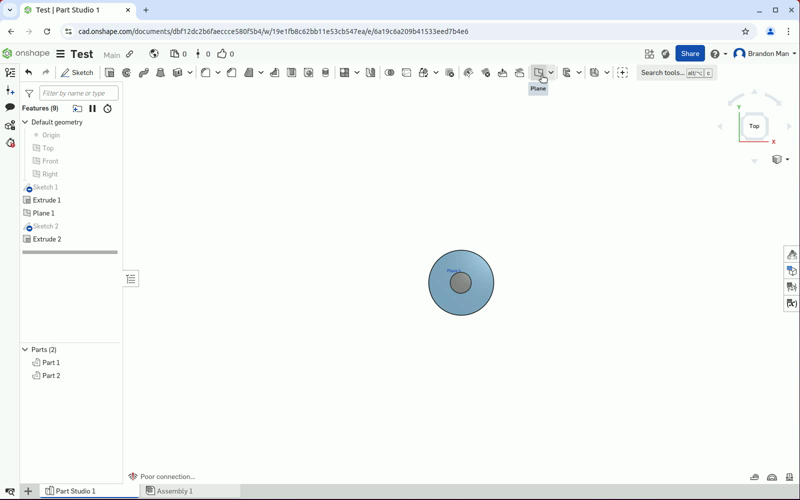
mouse_move(73, 150)
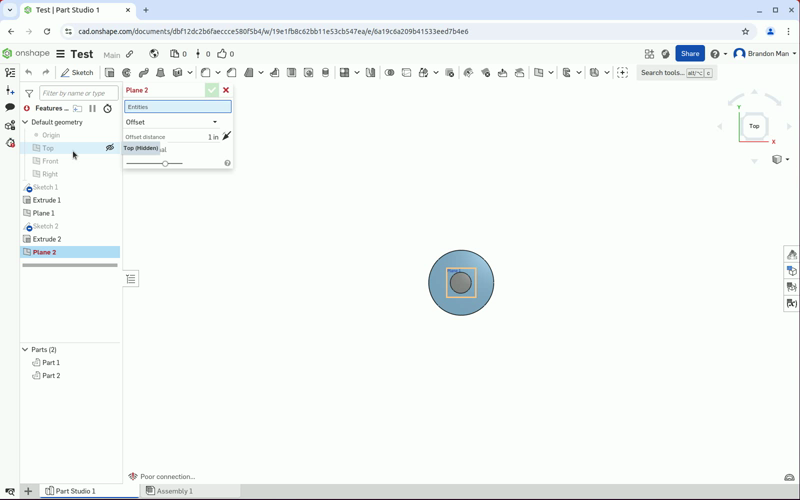
click(73, 150)
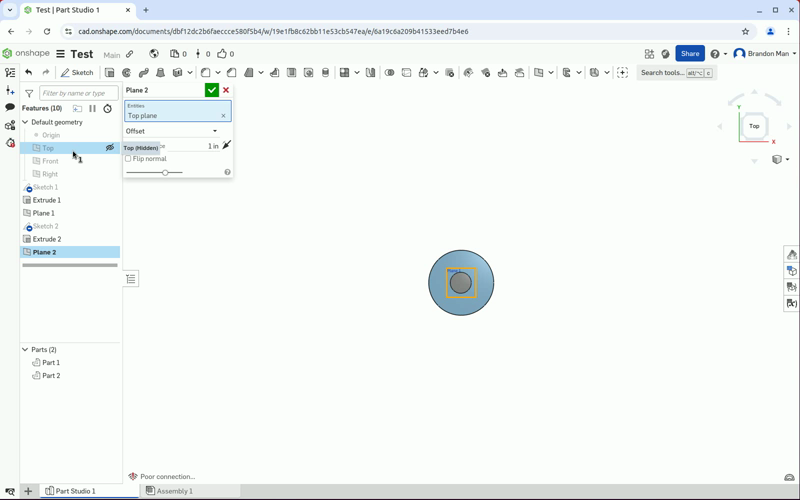
key(tab, 2)
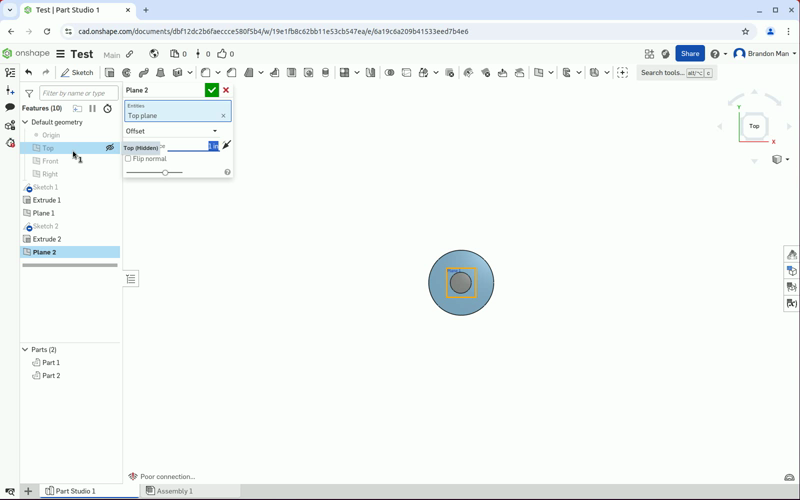
text(20.951)
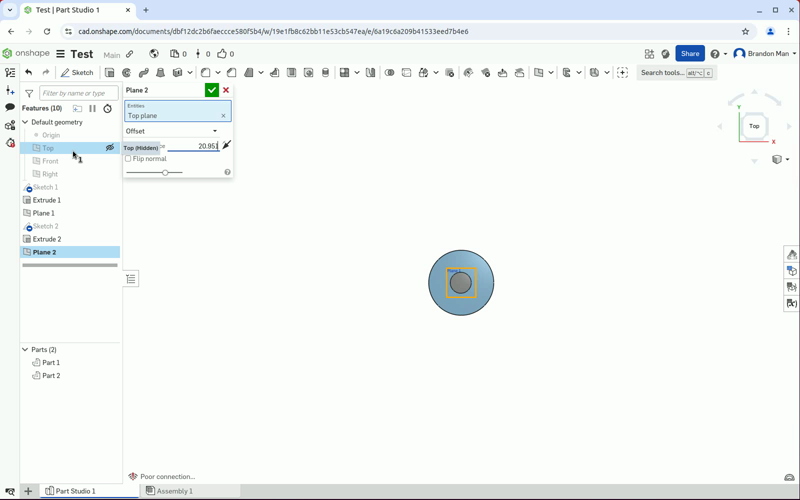
key(enter, 2)
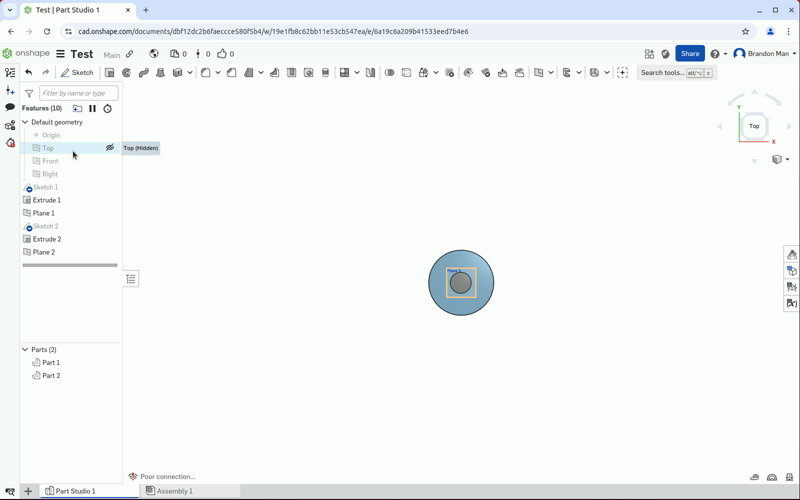
key(shift+s)
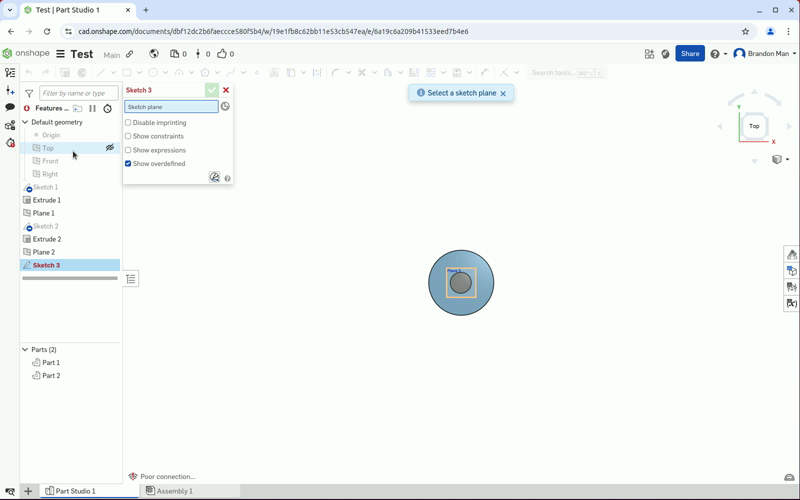
mouse_move(73, 254)
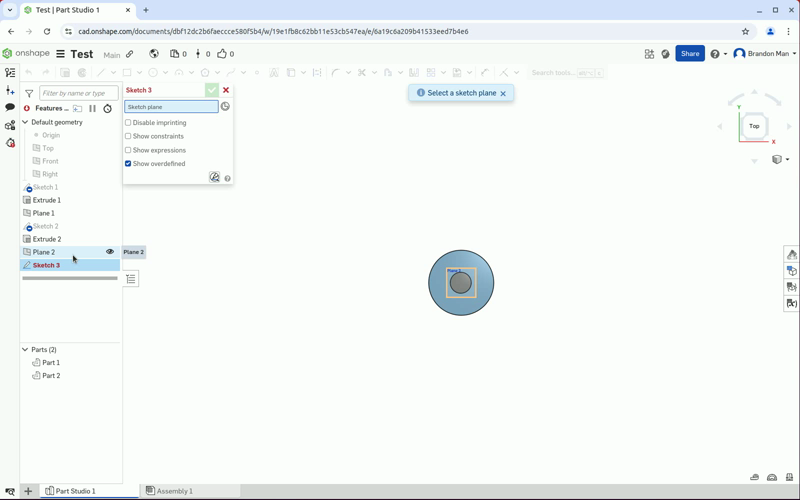
click(73, 254)
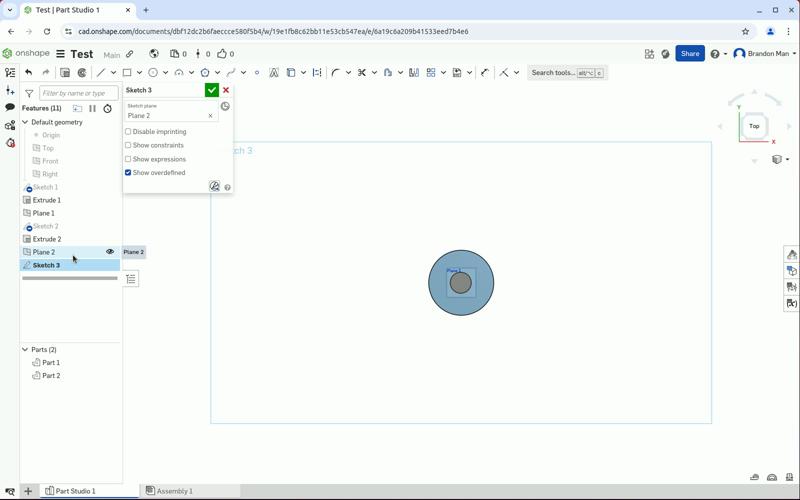
mouse_move(73, 352)
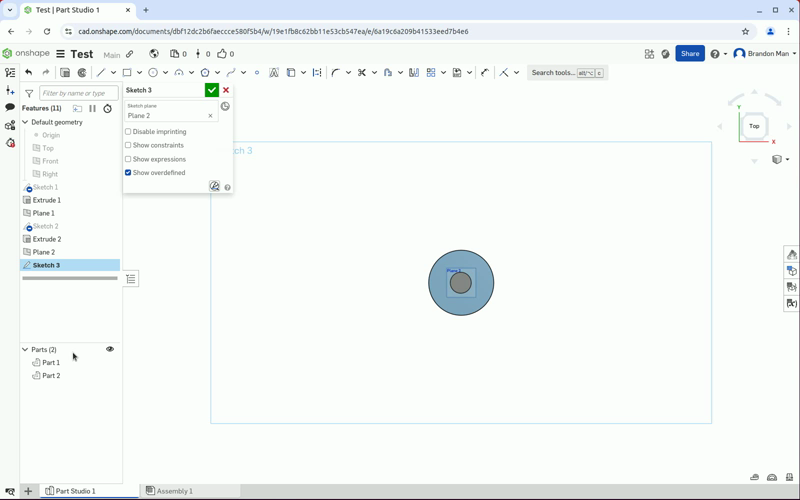
key(y)
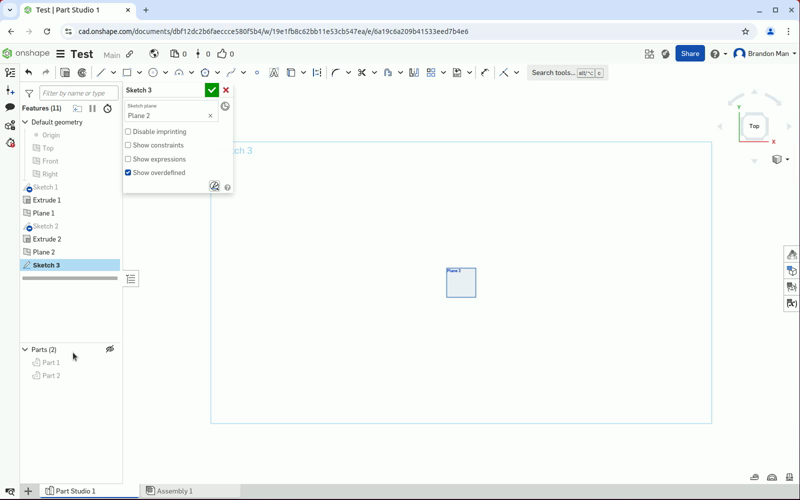
key(l)
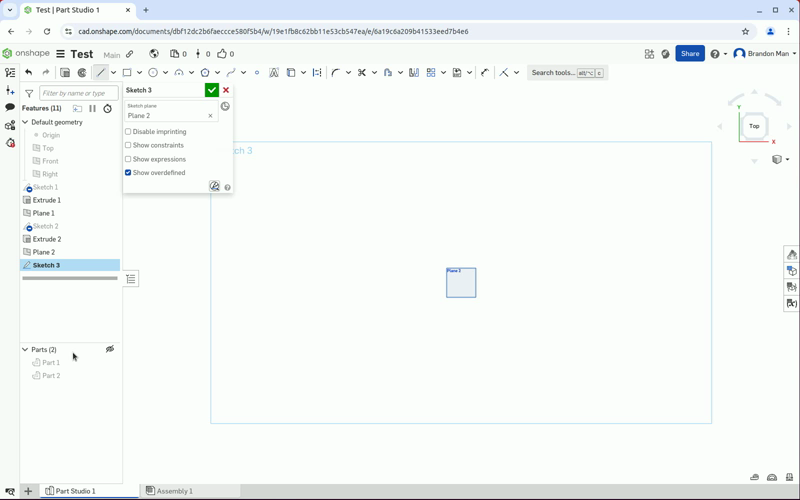
key_down(shift)
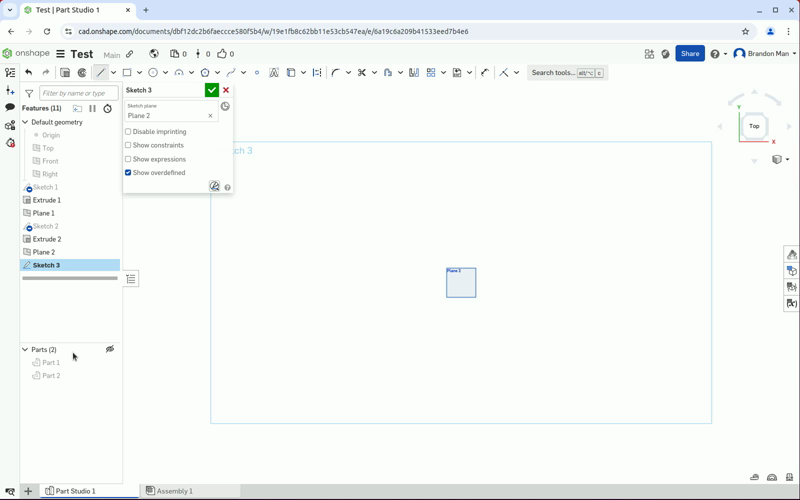
mouse_move(404, 291)
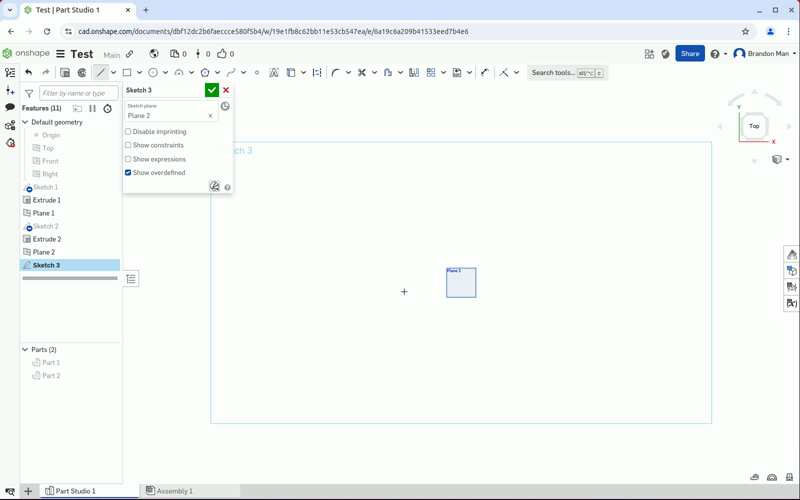
click(404, 291)
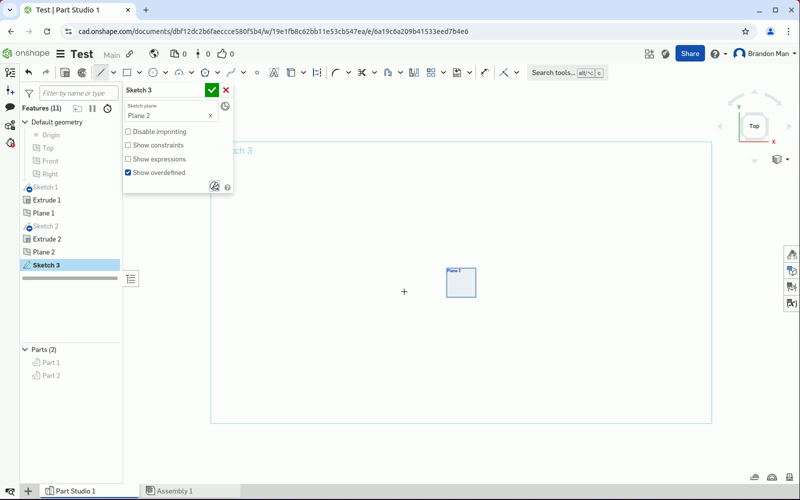
key_up(shift)
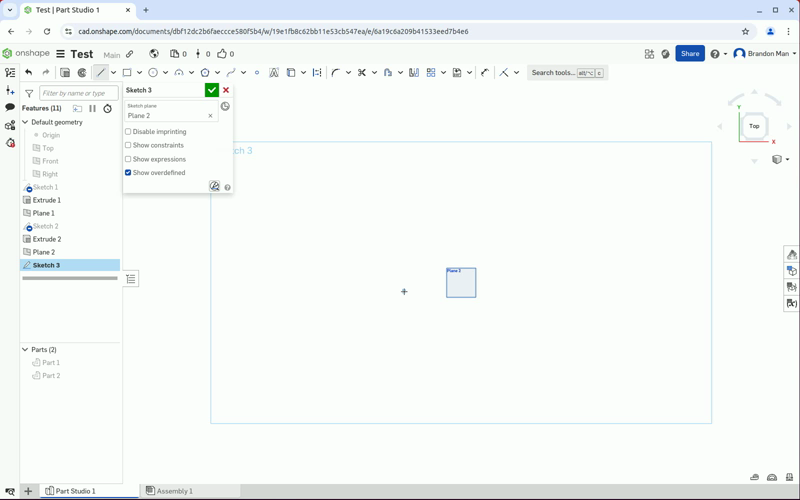
key_down(shift)
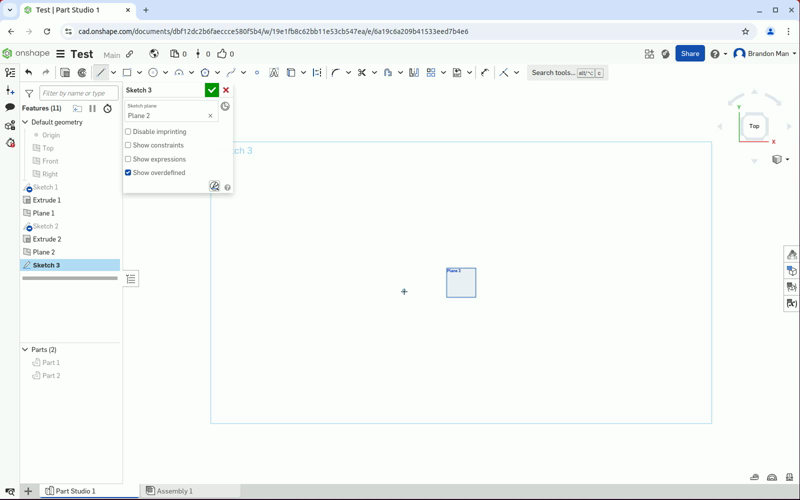
mouse_move(434, 291)
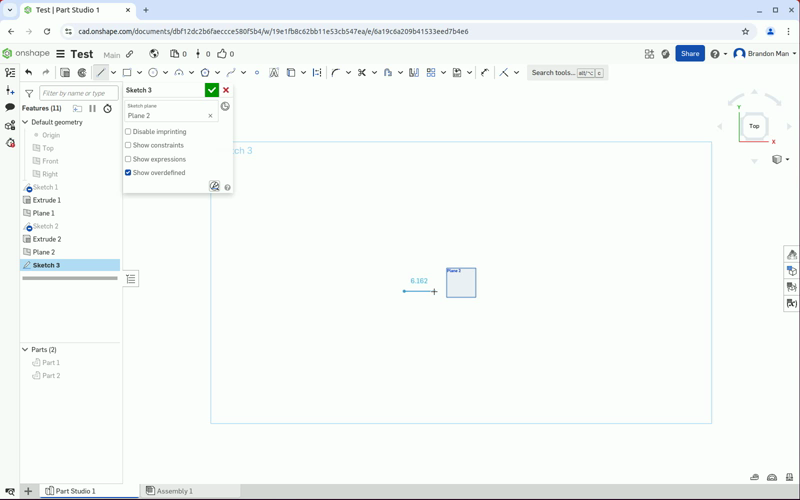
mouse_move(455, 291)
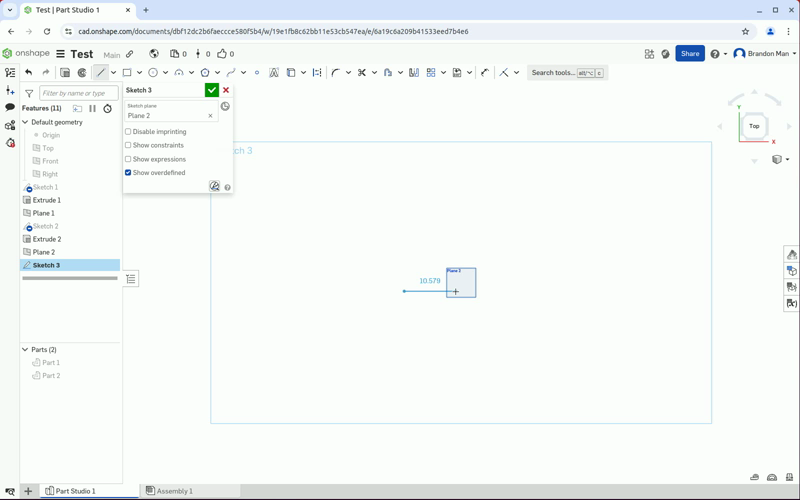
click(455, 291)
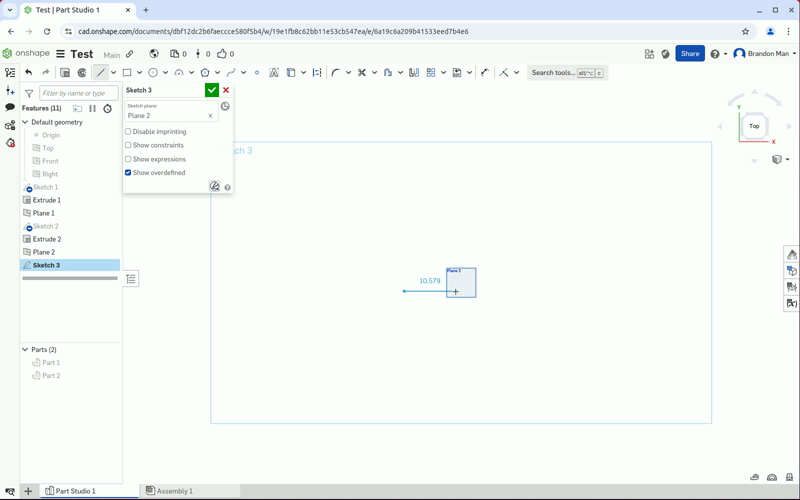
key_up(shift)
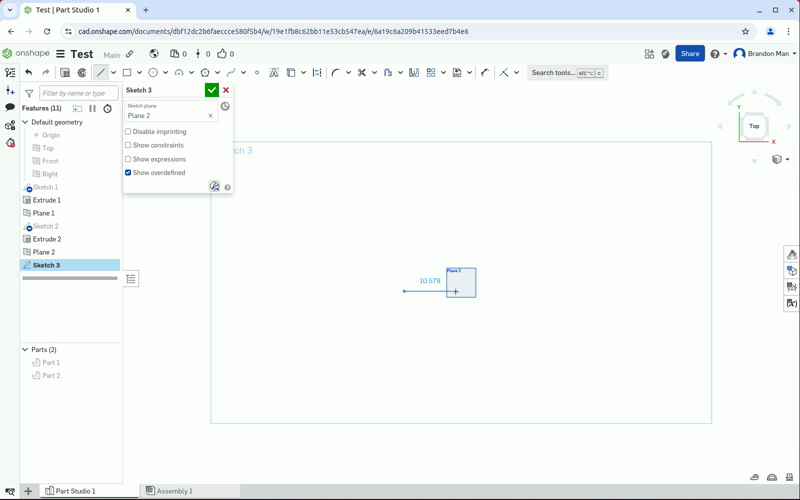
key(esc)
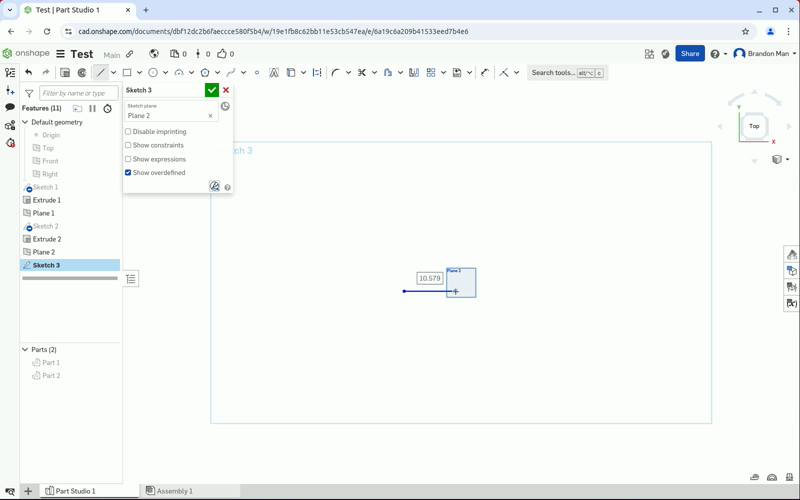
key(a)
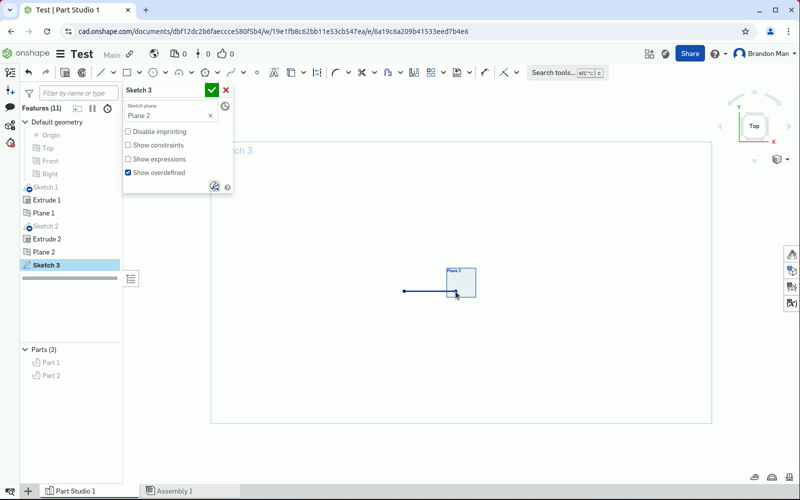
mouse_move(455, 291)
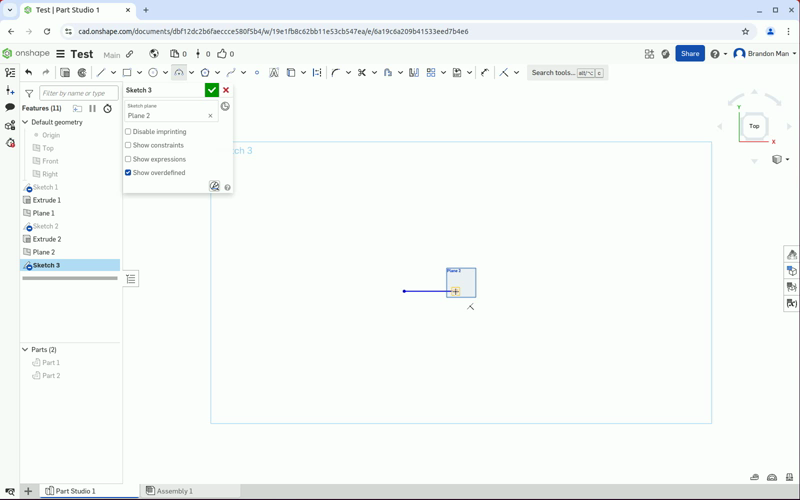
click(455, 291)
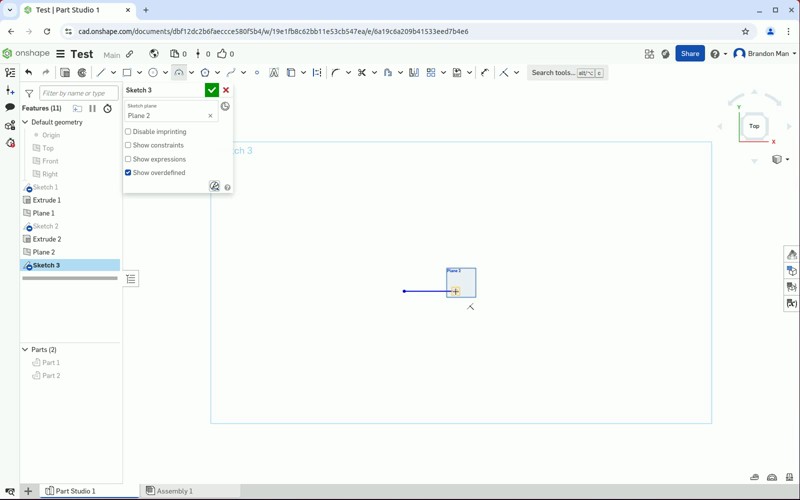
key_down(shift)
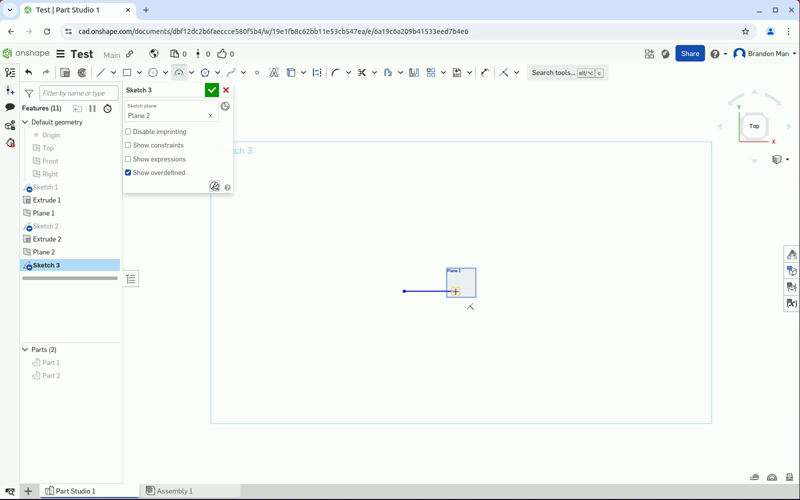
mouse_move(453, 275)
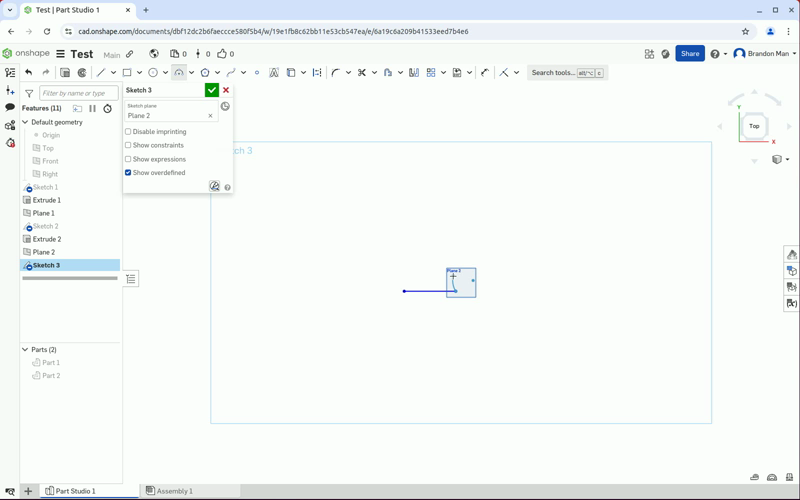
click(453, 275)
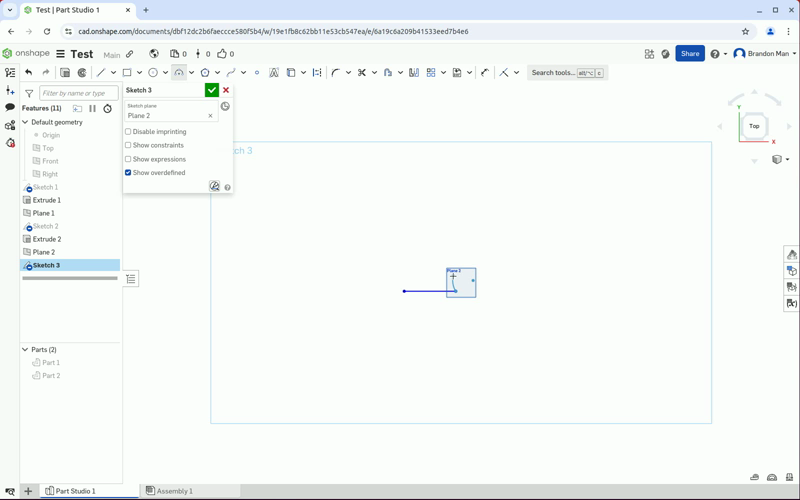
mouse_move(450, 283)
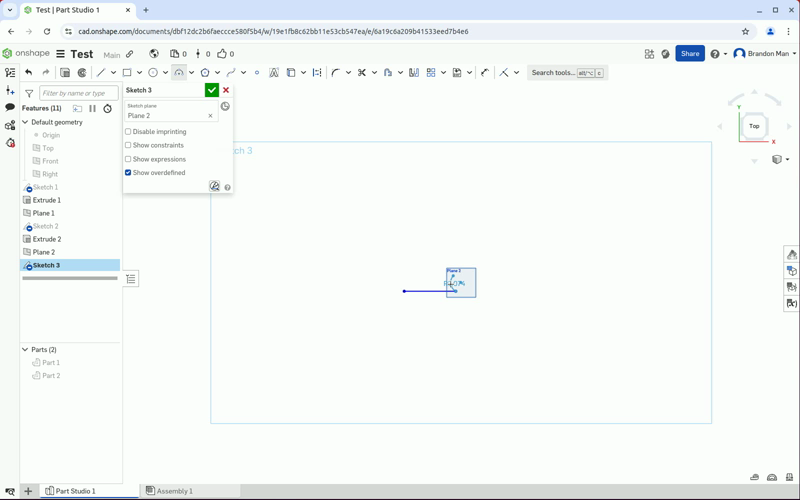
click(450, 283)
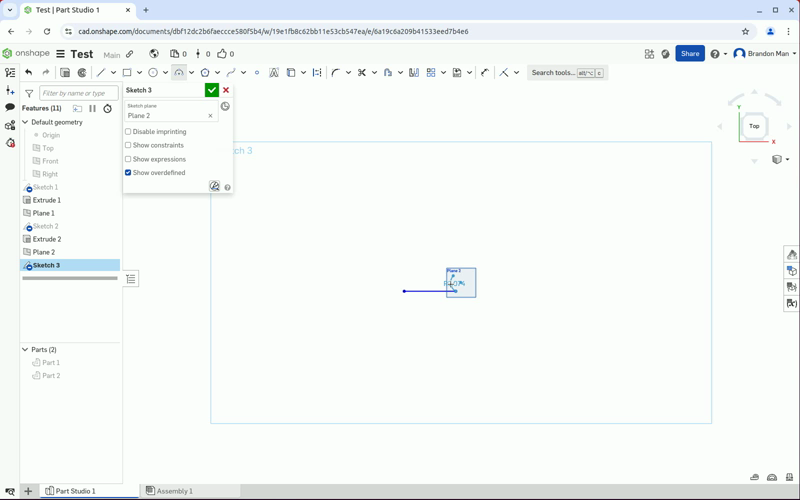
key_up(shift)
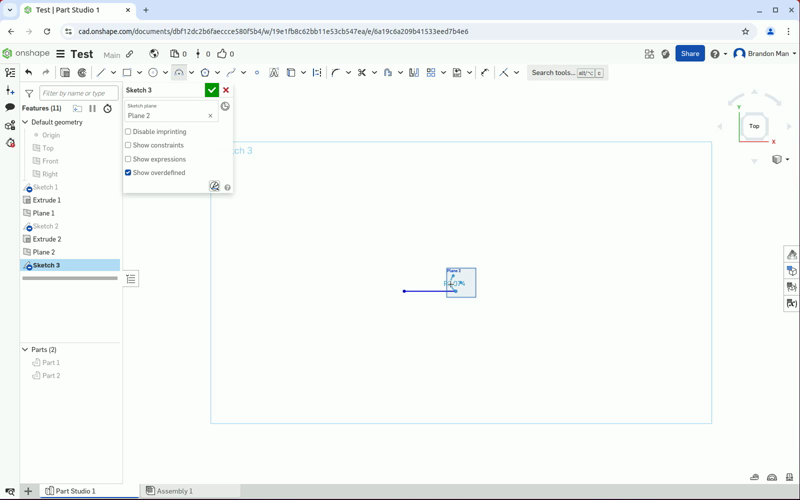
key(esc)
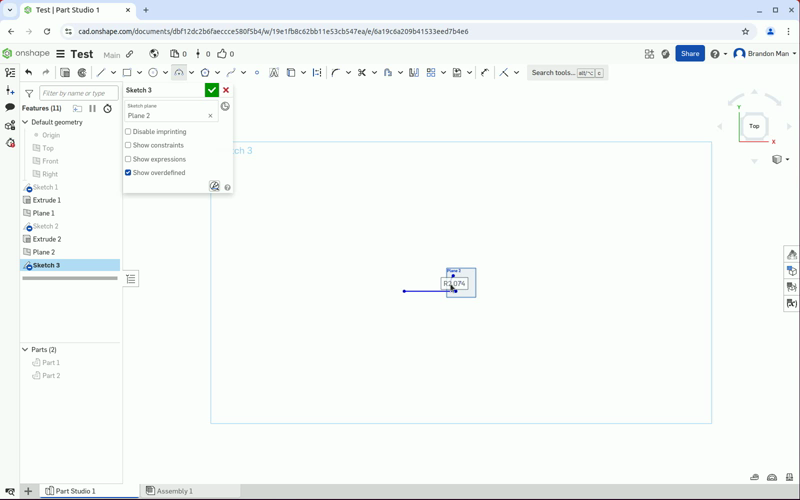
key(l)
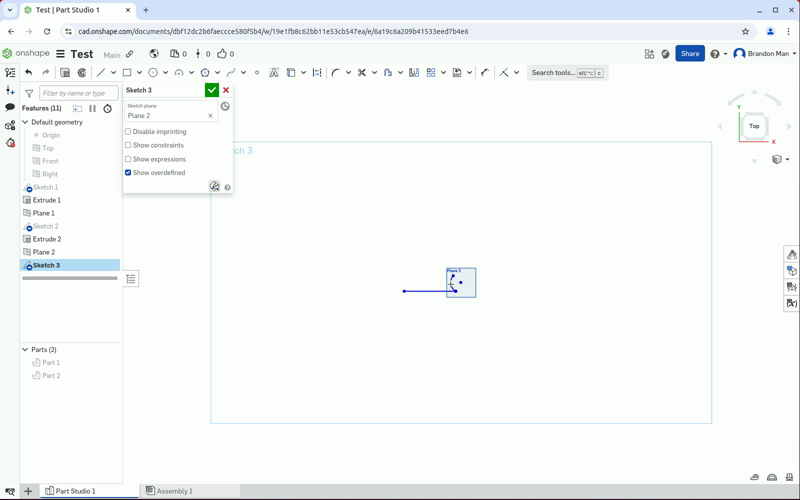
mouse_move(453, 275)
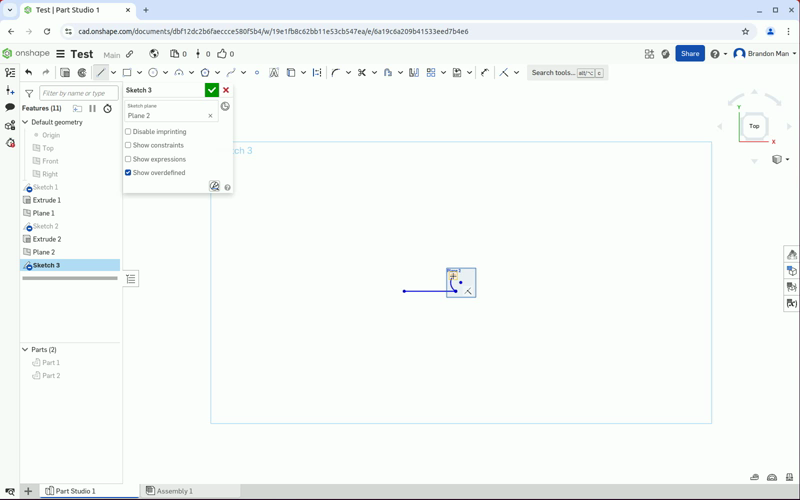
click(453, 275)
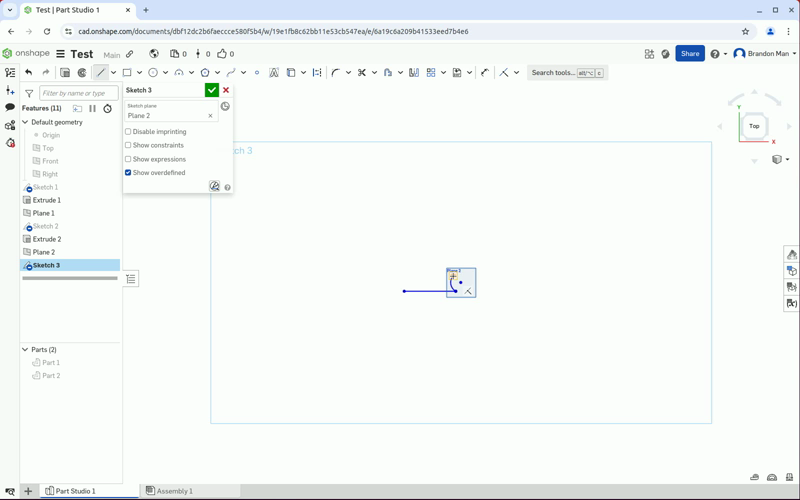
key_down(shift)
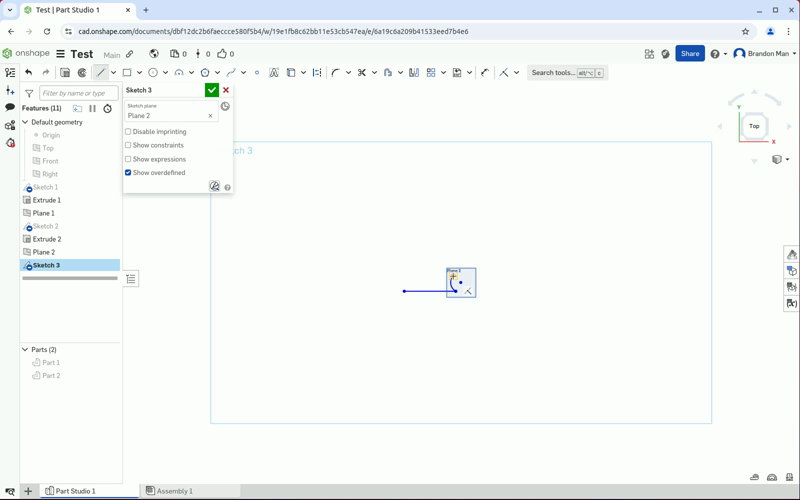
mouse_move(483, 275)
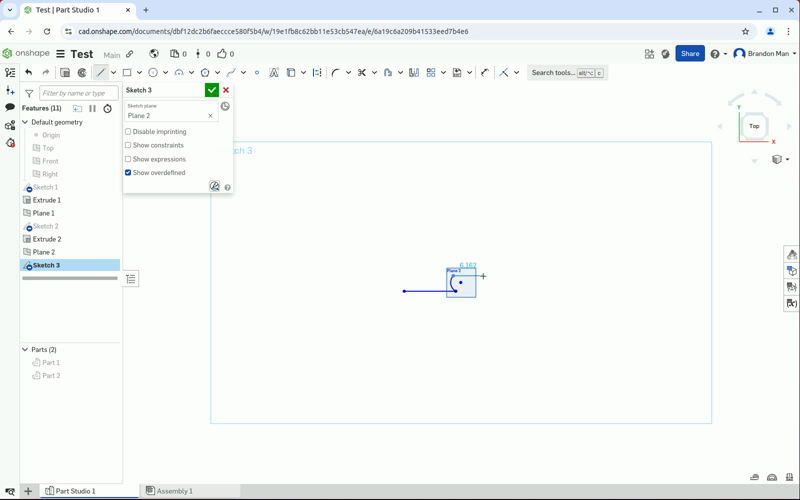
mouse_move(404, 275)
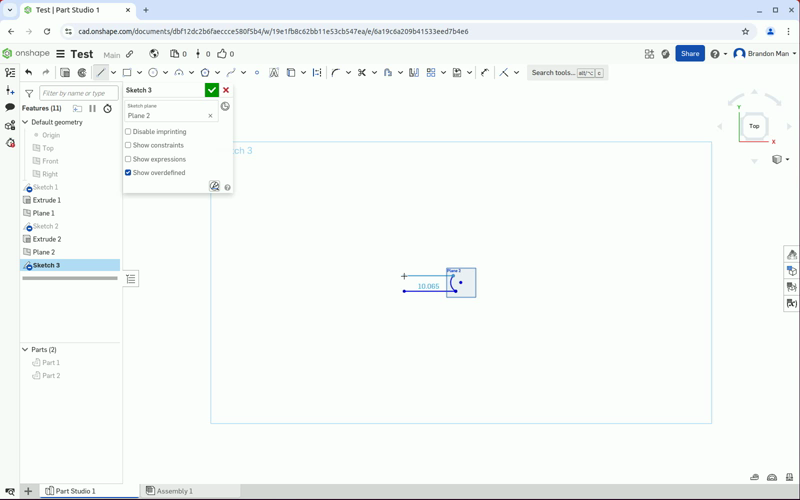
click(404, 275)
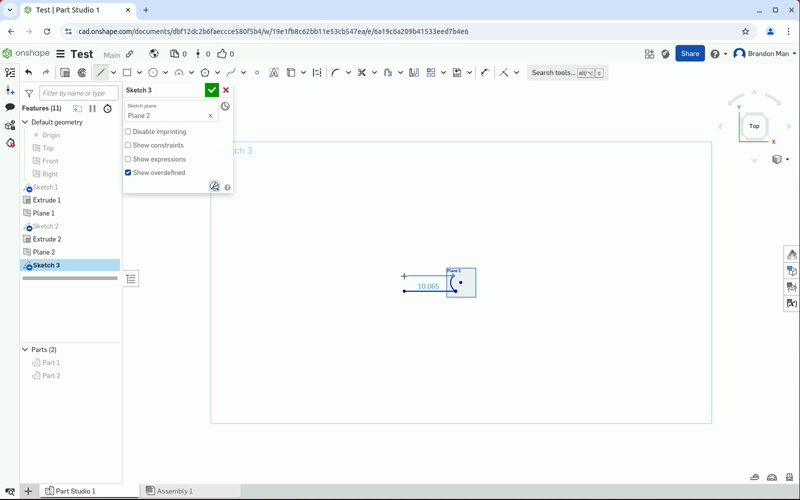
key_up(shift)
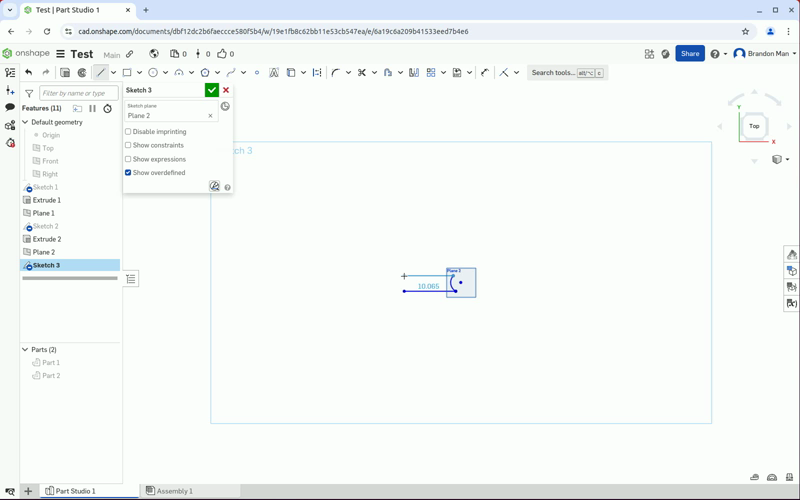
mouse_move(434, 275)
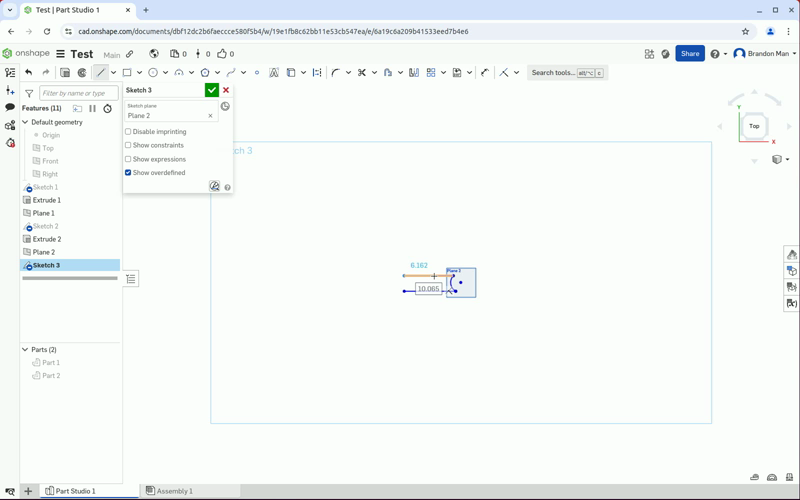
key_down(shift)
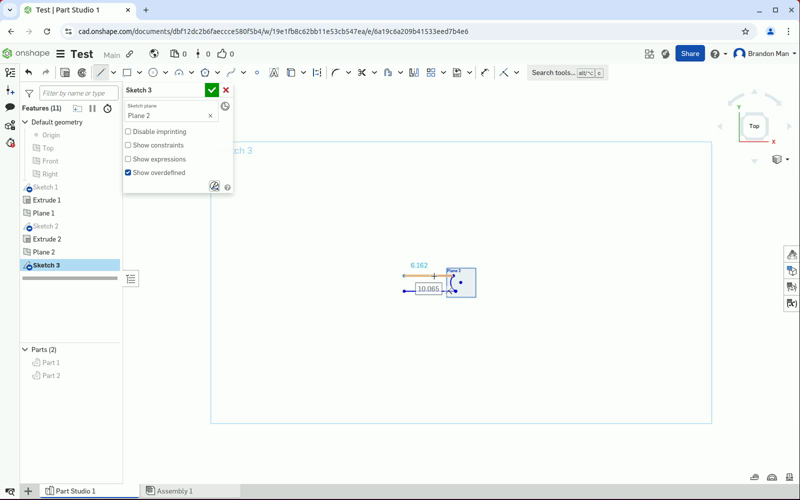
mouse_move(404, 291)
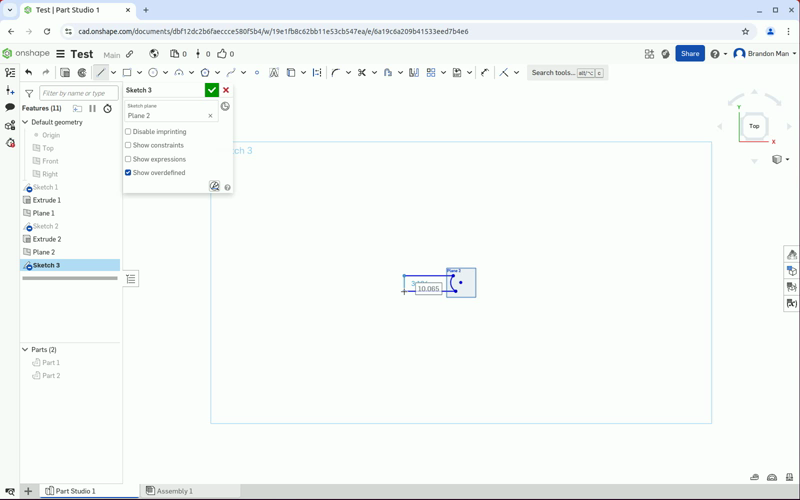
key_up(shift)
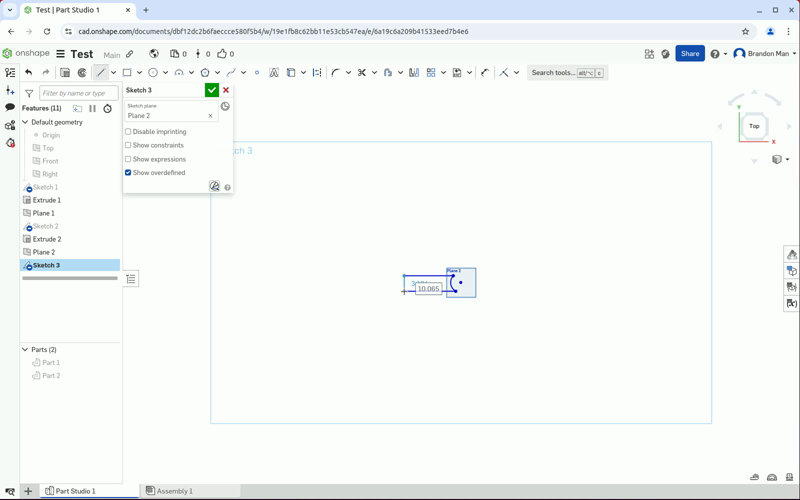
click(404, 291)
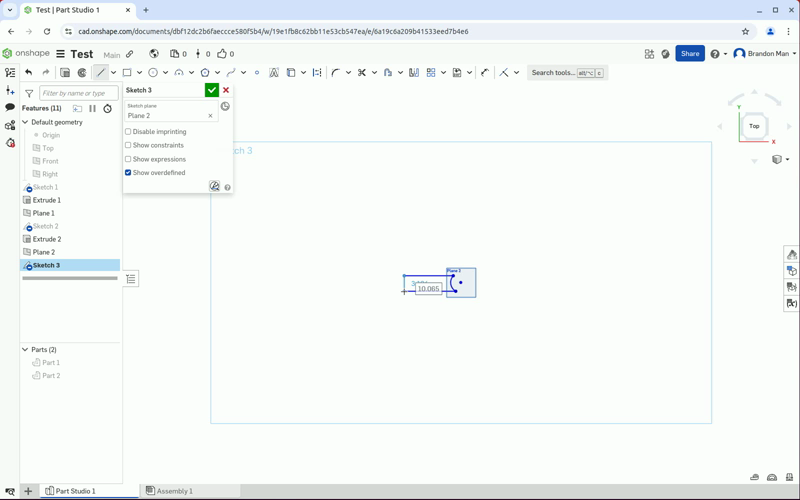
key(esc)
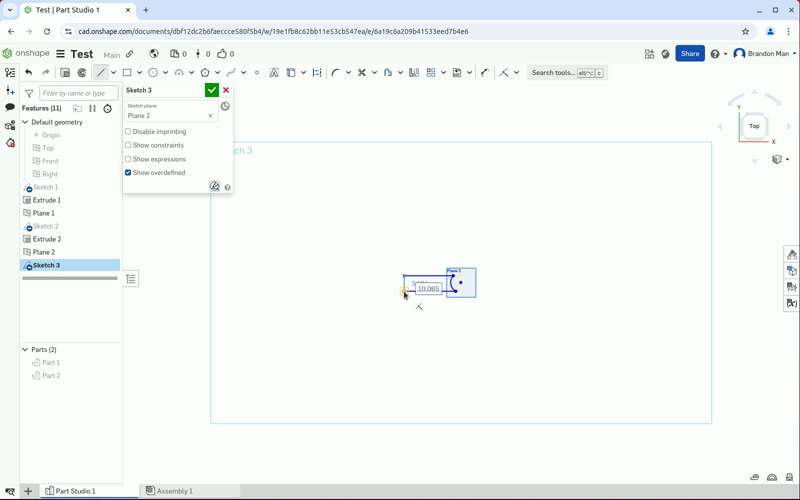
mouse_move(412, 276)
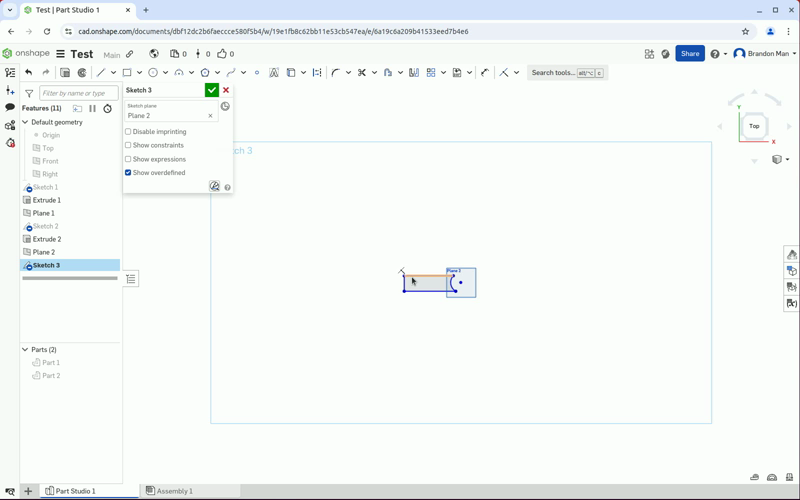
scroll(6)
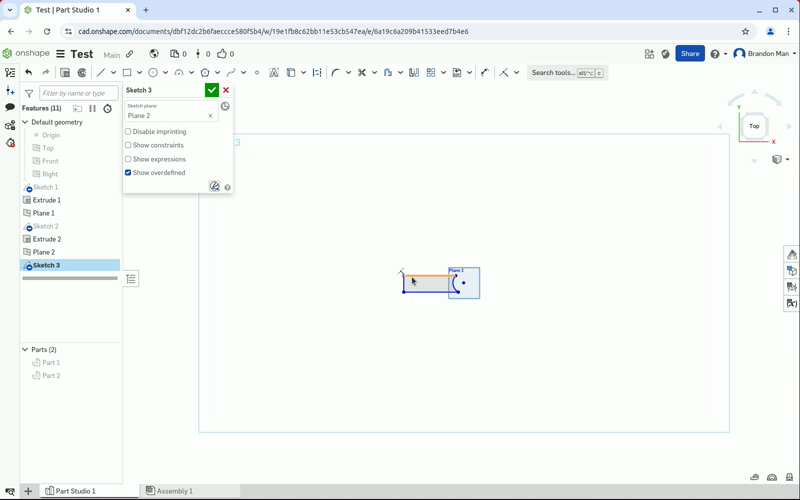
scroll(6)
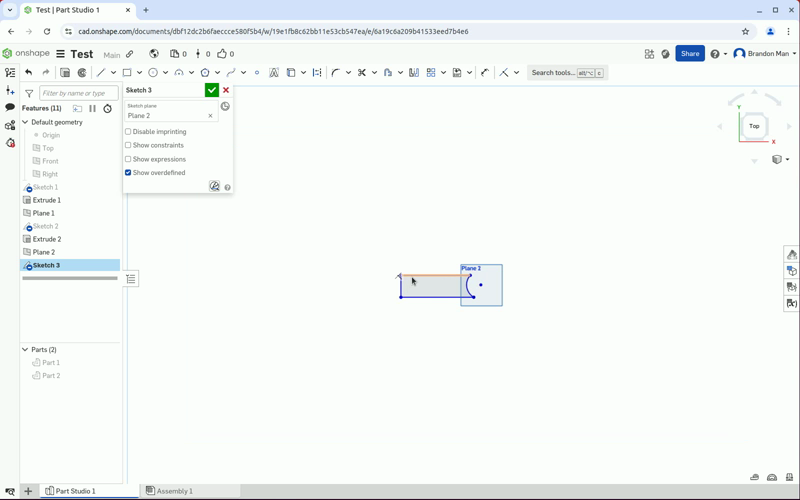
scroll(6)
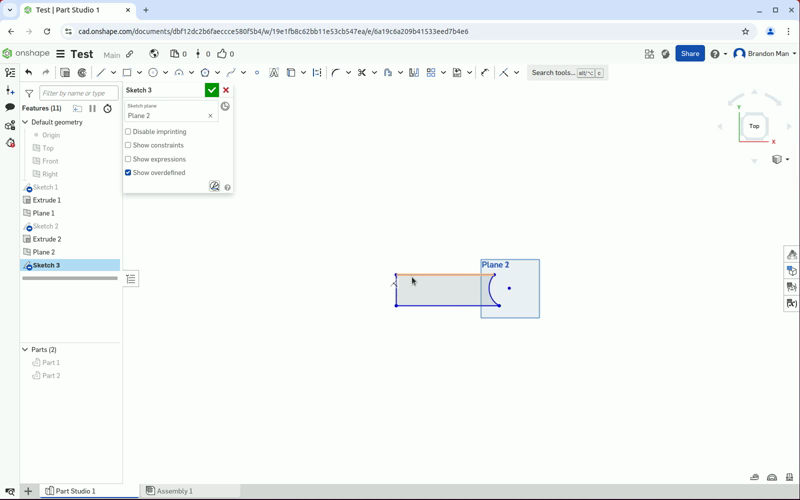
scroll(6)
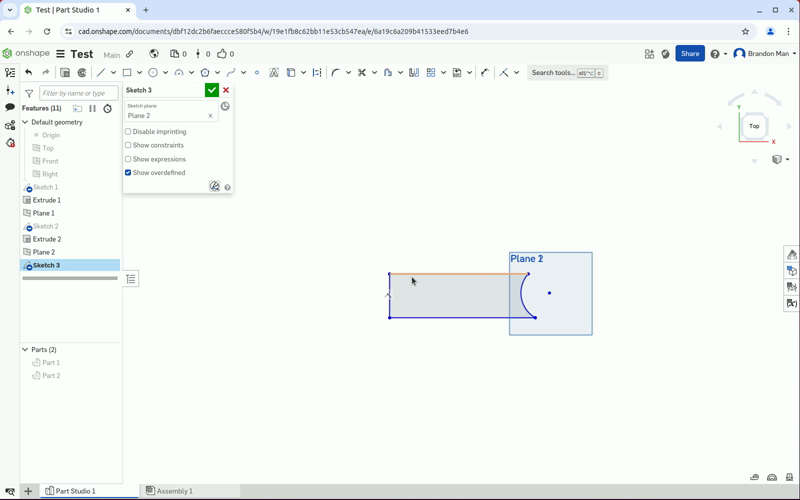
scroll(6)
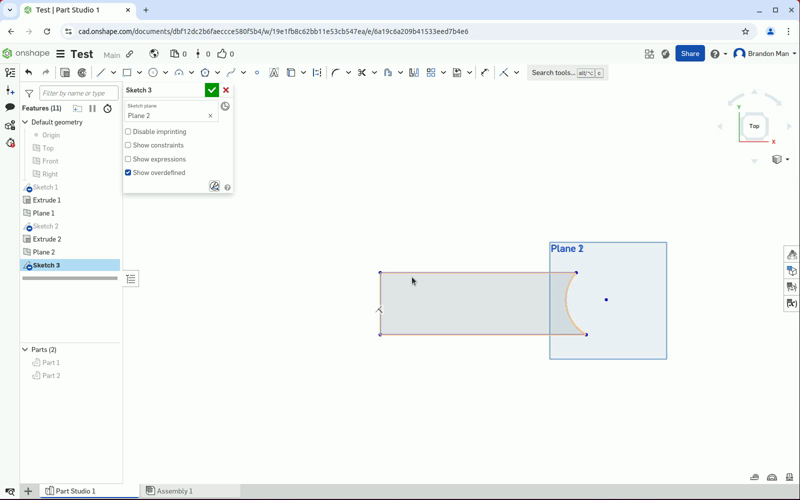
scroll(6)
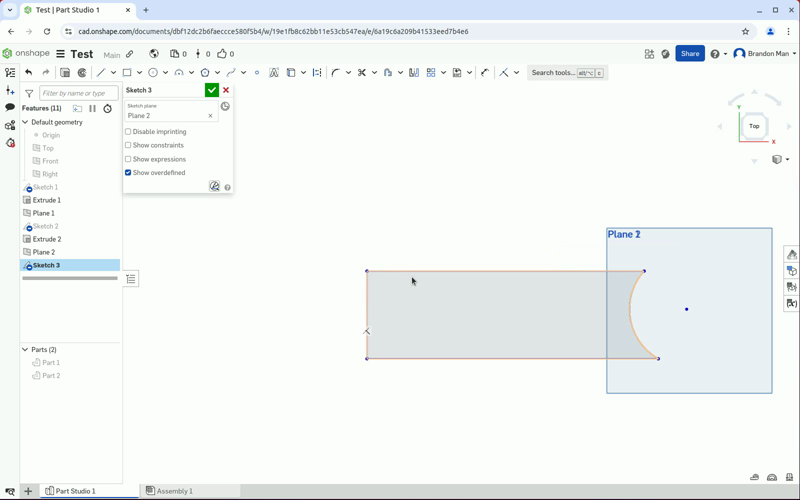
scroll(6)
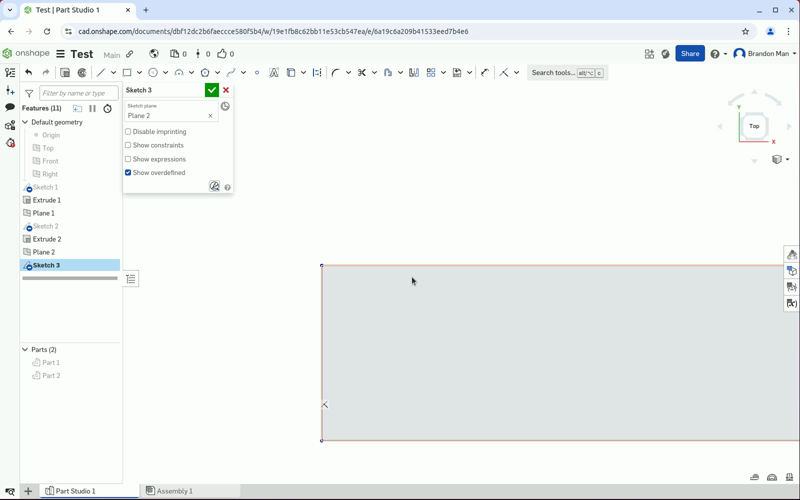
click(412, 276)
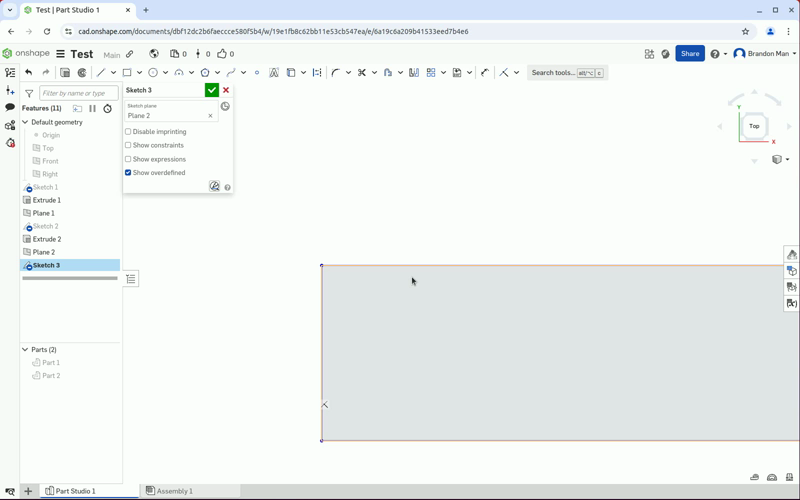
scroll(-6)
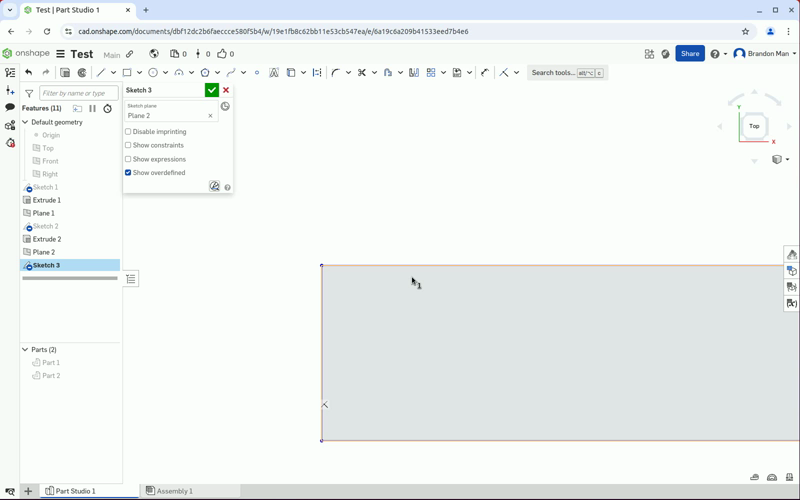
scroll(-6)
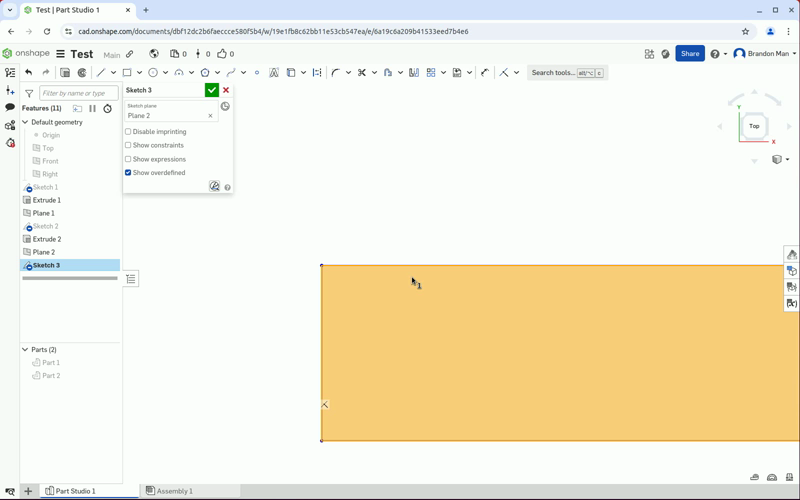
scroll(-6)
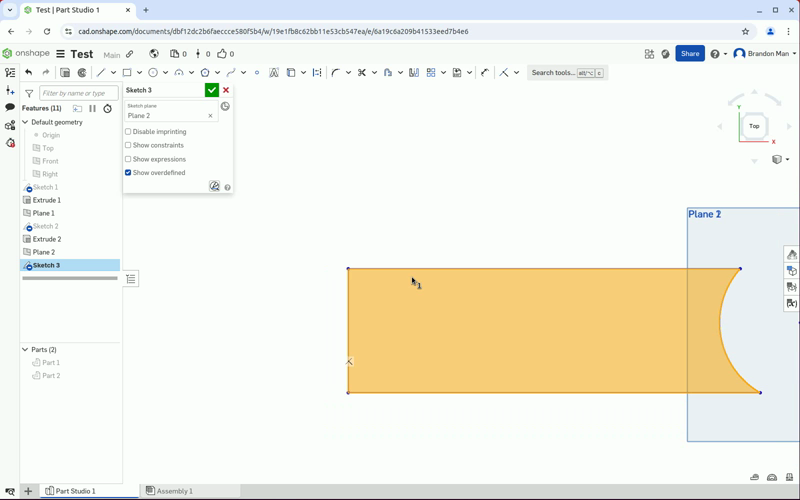
scroll(-6)
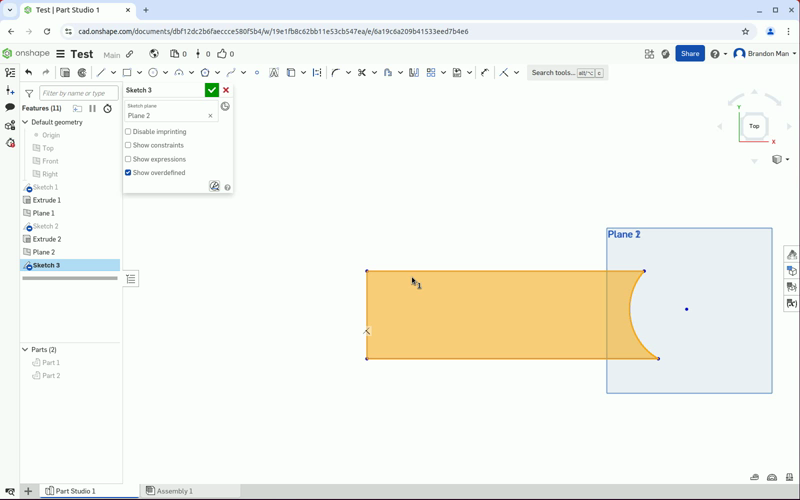
scroll(-6)
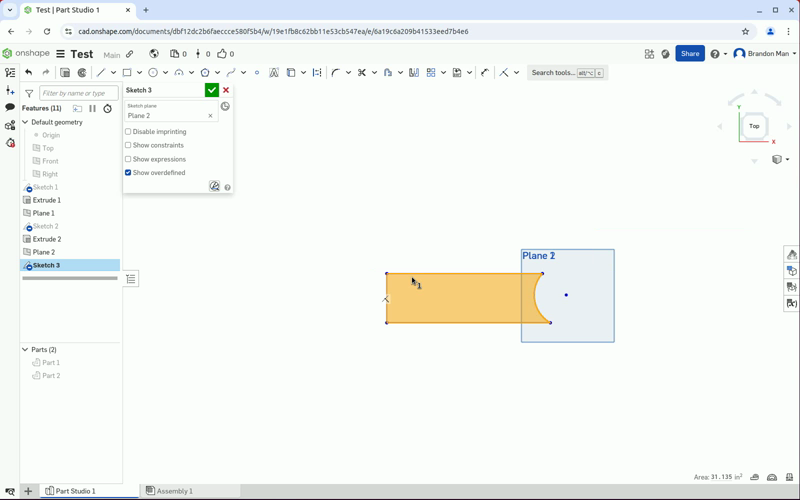
scroll(-6)
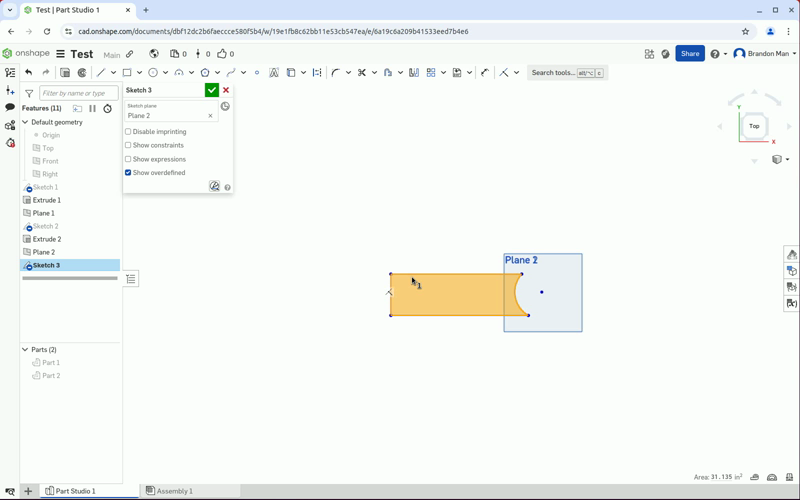
scroll(-6)
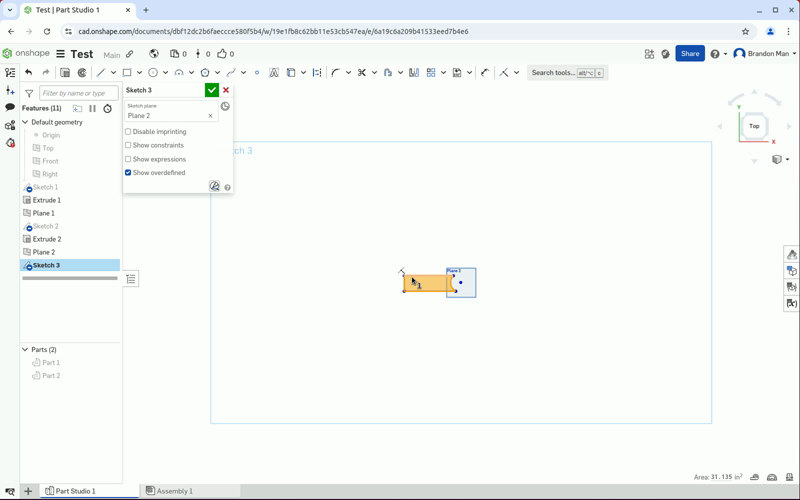
mouse_move(73, 352)
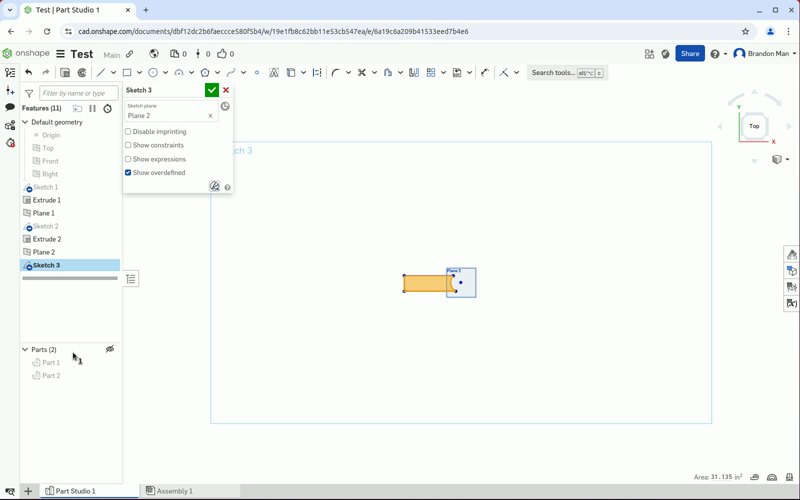
key(shift+y)
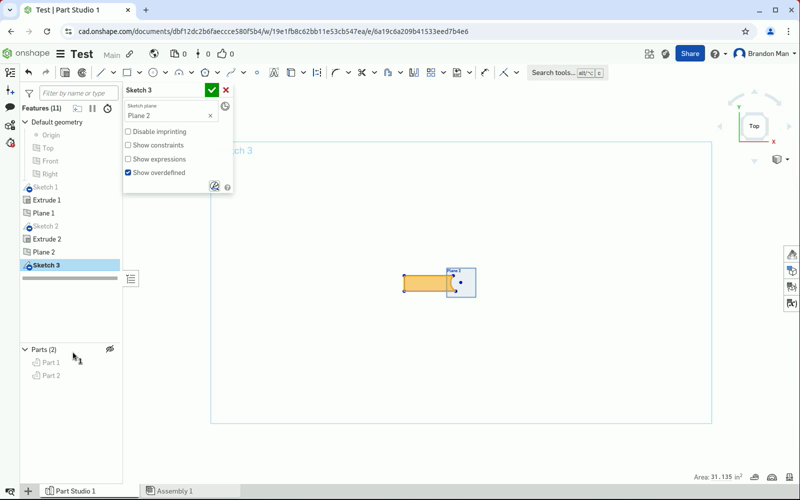
key(shift+e)
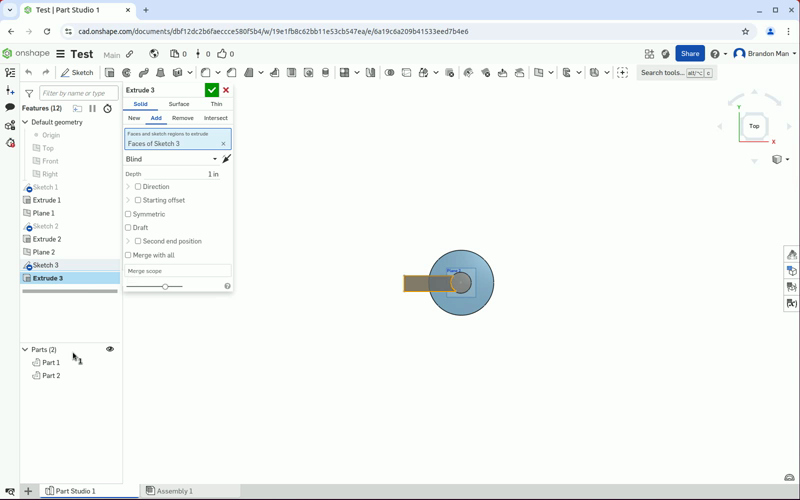
mouse_move(143, 106)
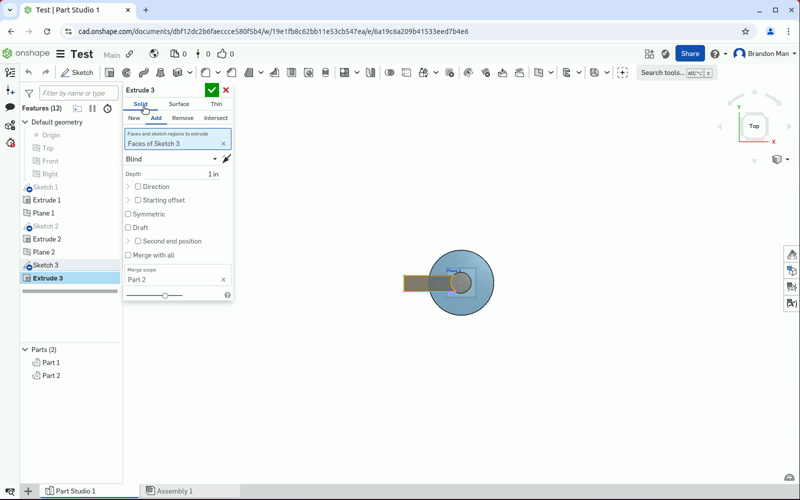
click(143, 106)
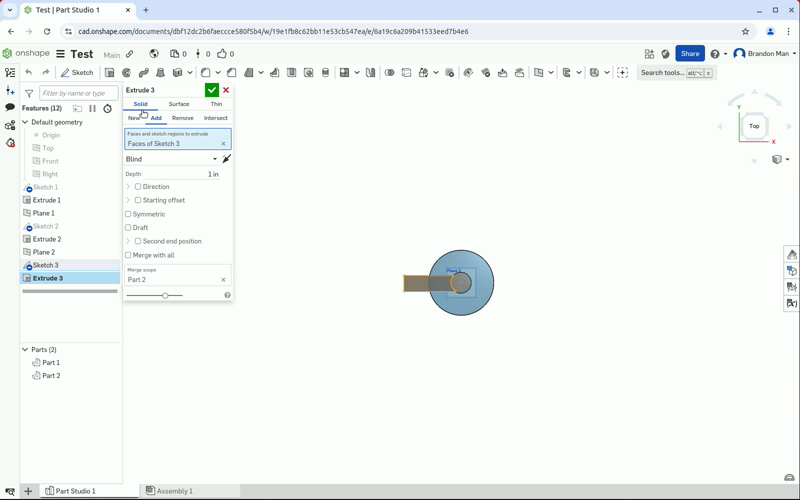
mouse_move(137, 120)
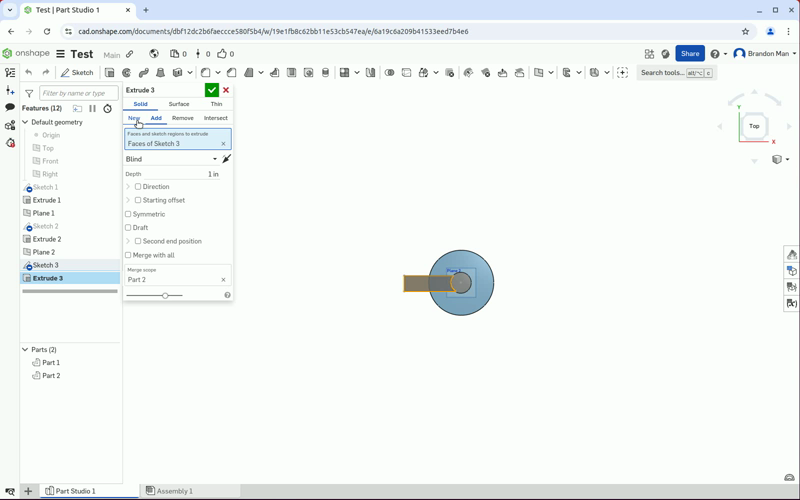
click(137, 120)
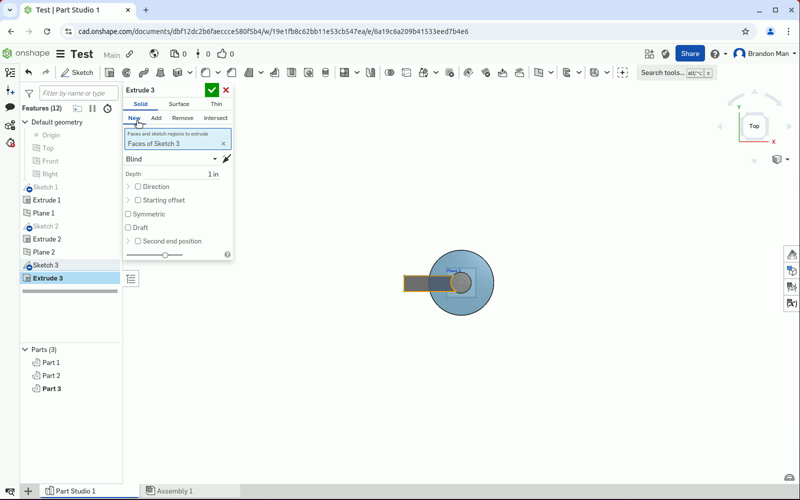
key(tab, 4)
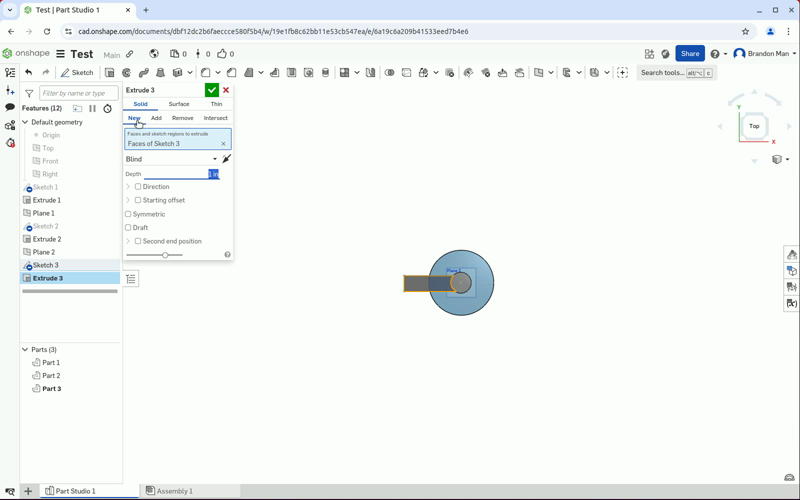
text(2.166)
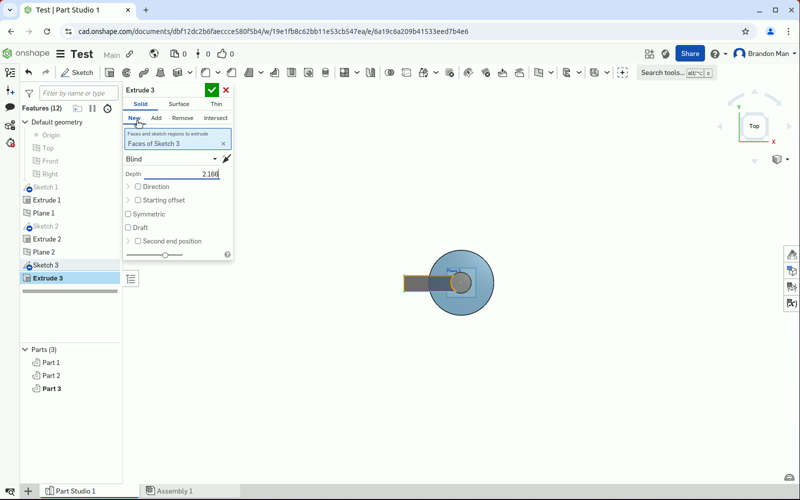
key(enter)
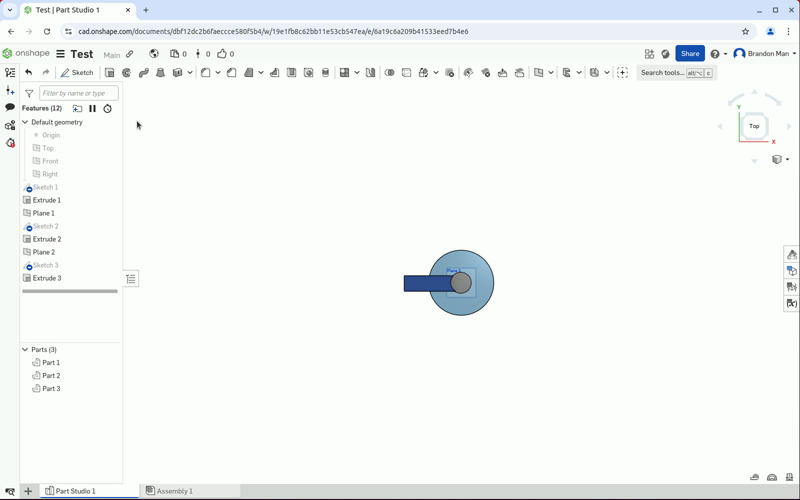
key(shift+h)
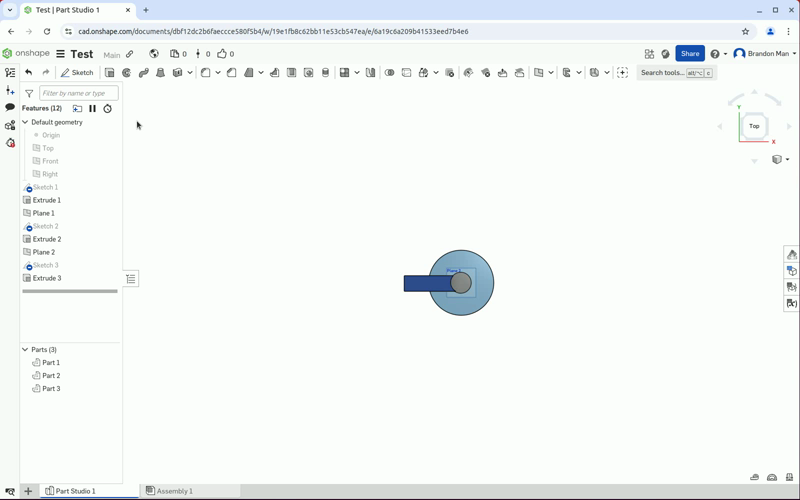
key(shift+h)
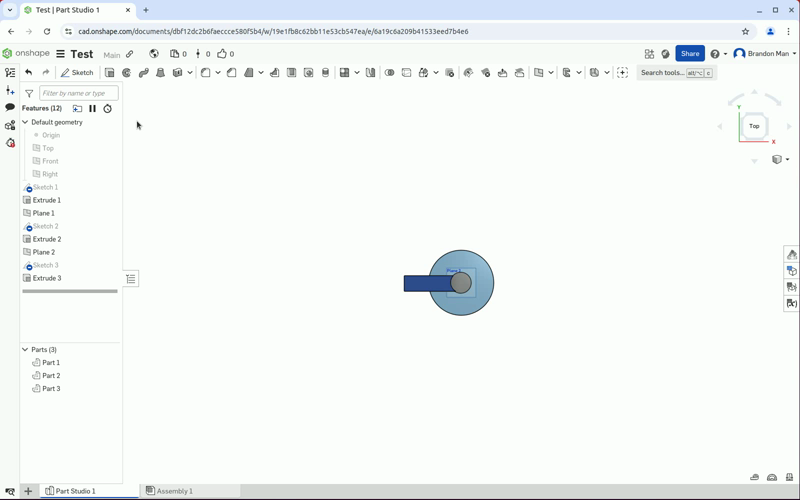
mouse_move(73, 189)
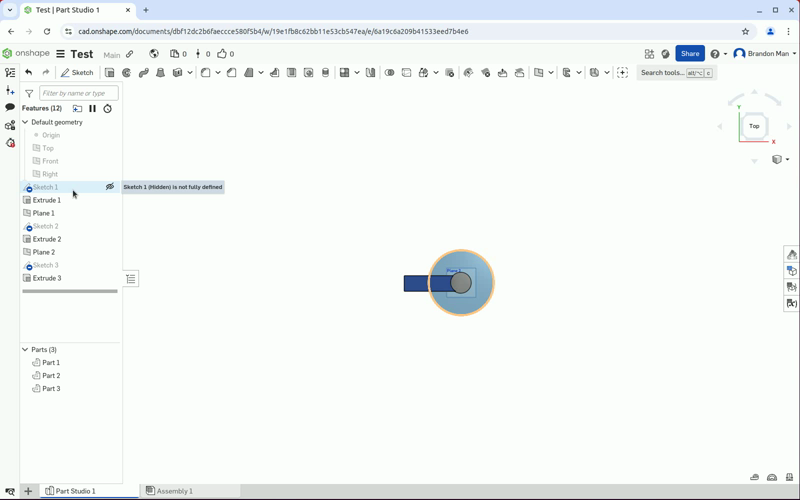
click(73, 189)
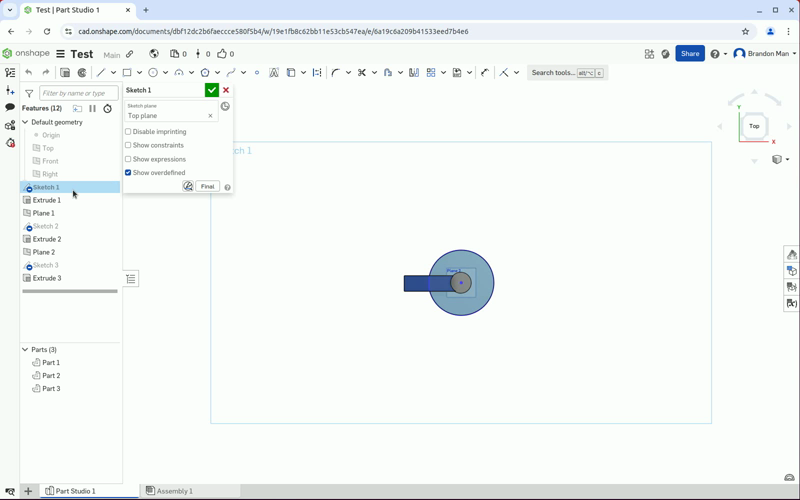
mouse_move(229, 92)
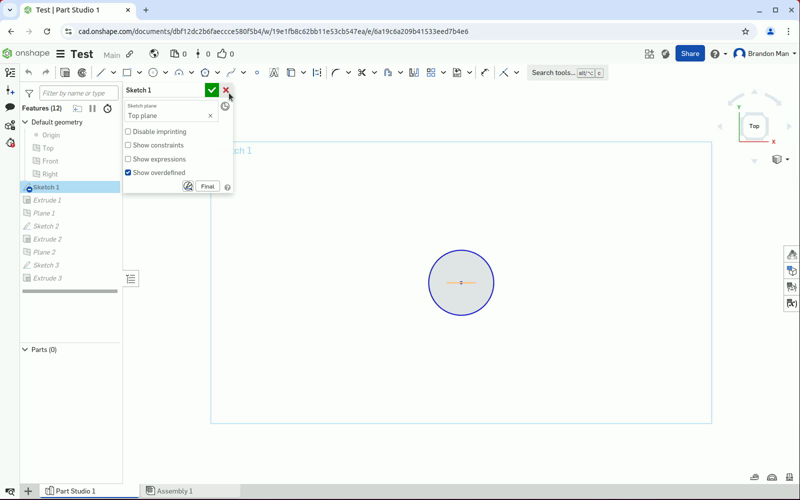
click(229, 92)
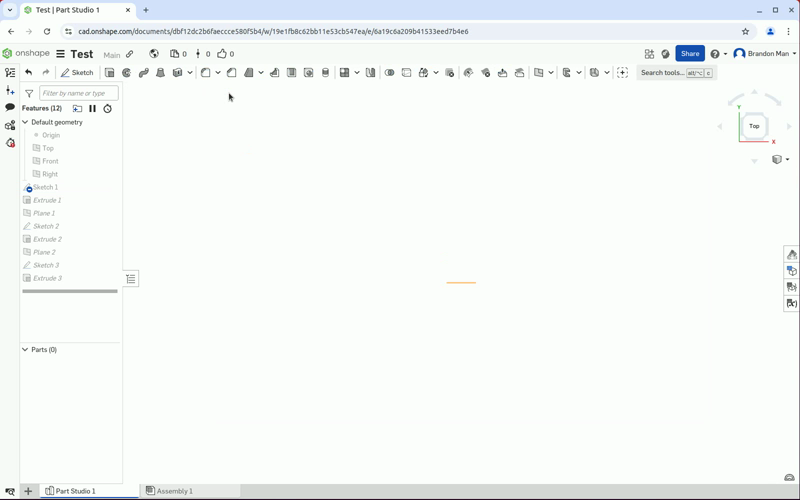
key(shift+s)
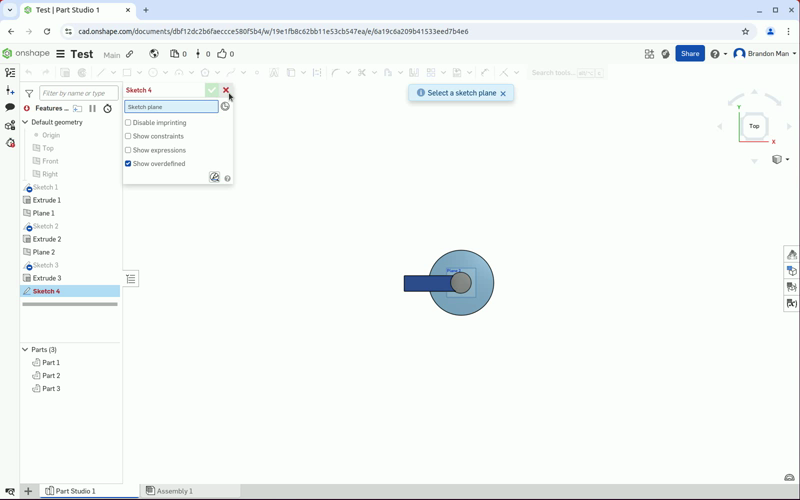
mouse_move(73, 254)
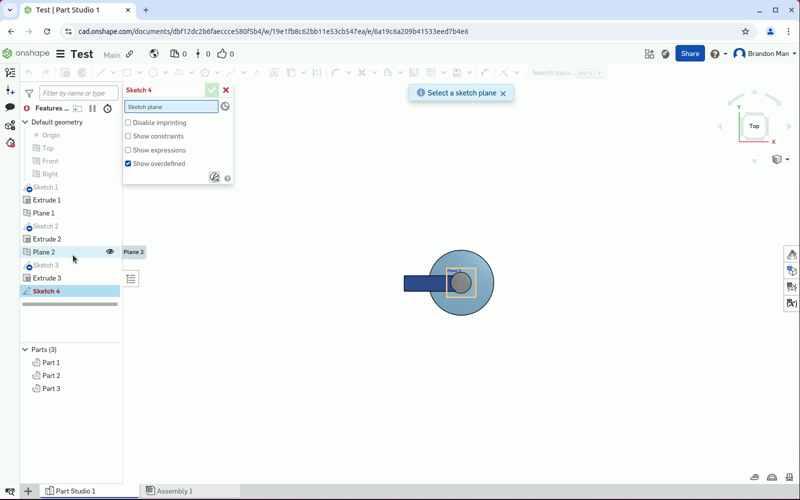
click(73, 254)
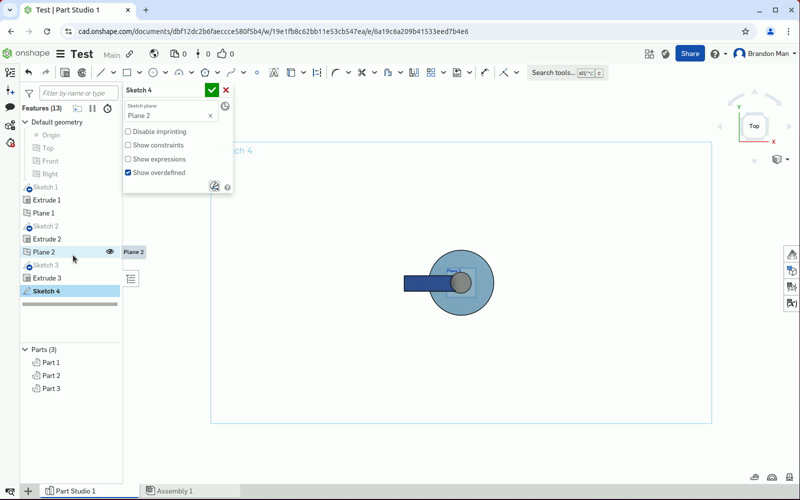
mouse_move(73, 352)
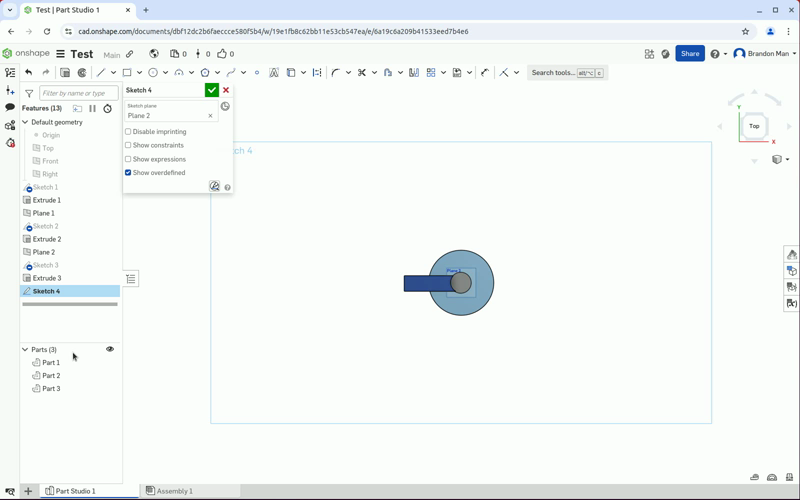
key(y)
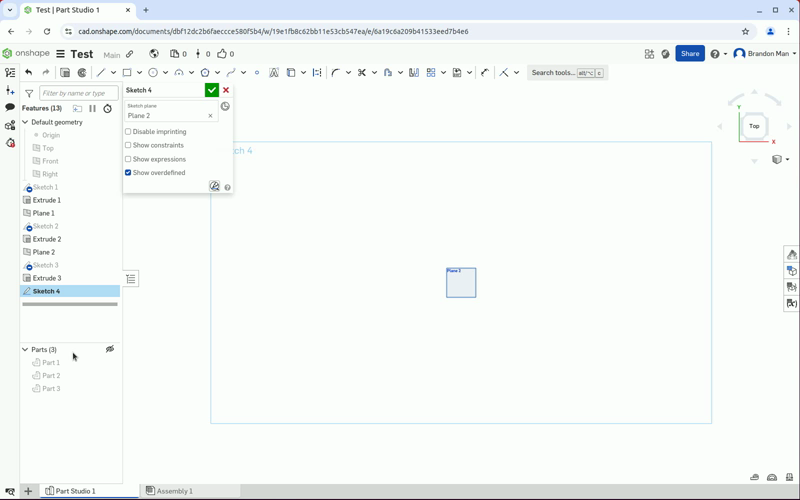
key(l)
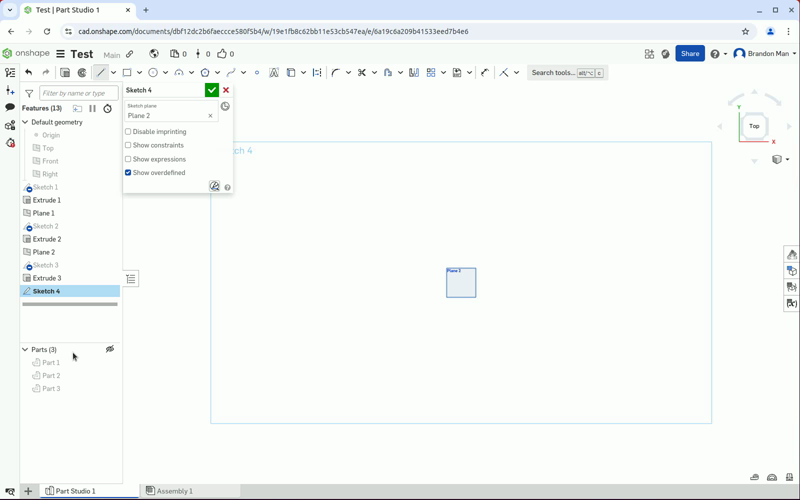
key_down(shift)
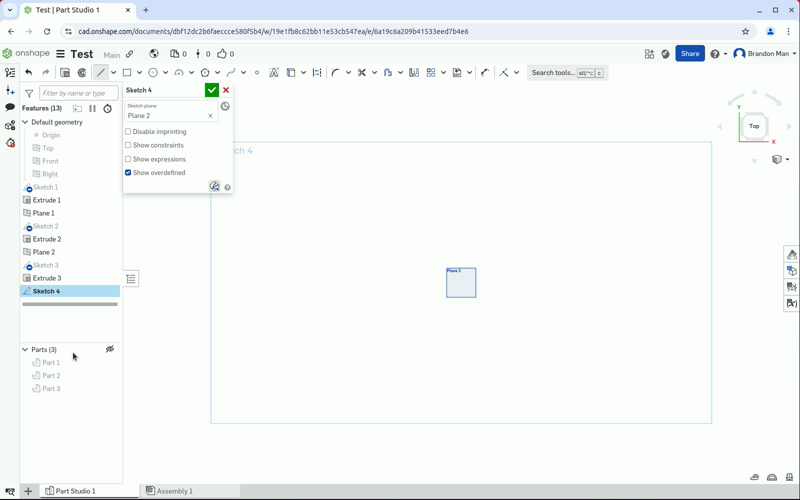
mouse_move(465, 291)
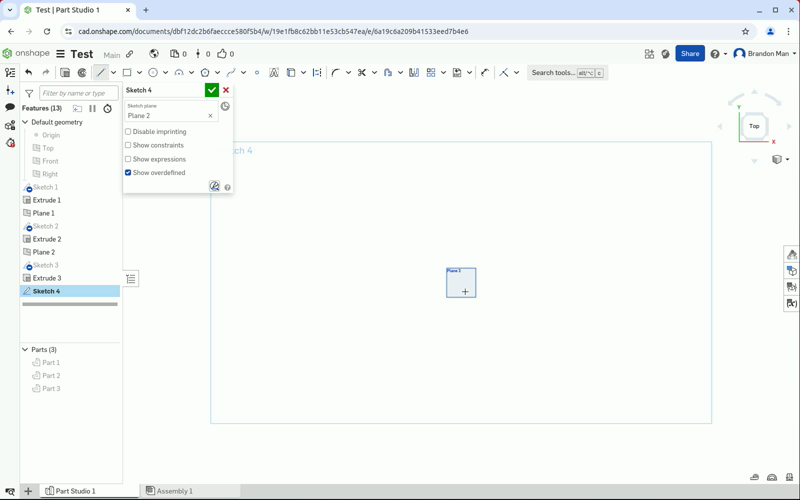
click(465, 291)
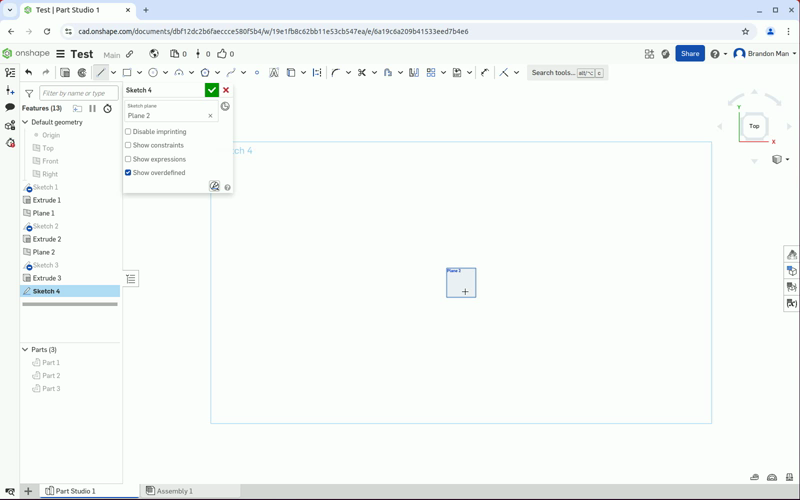
key_up(shift)
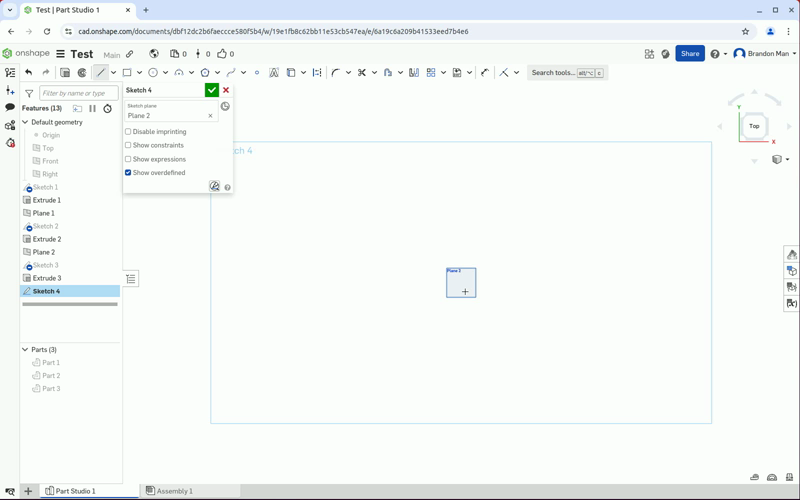
key_down(shift)
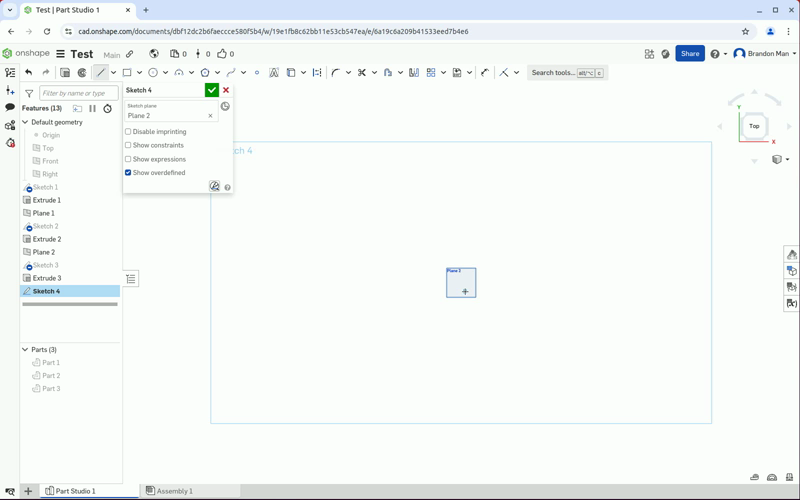
mouse_move(495, 291)
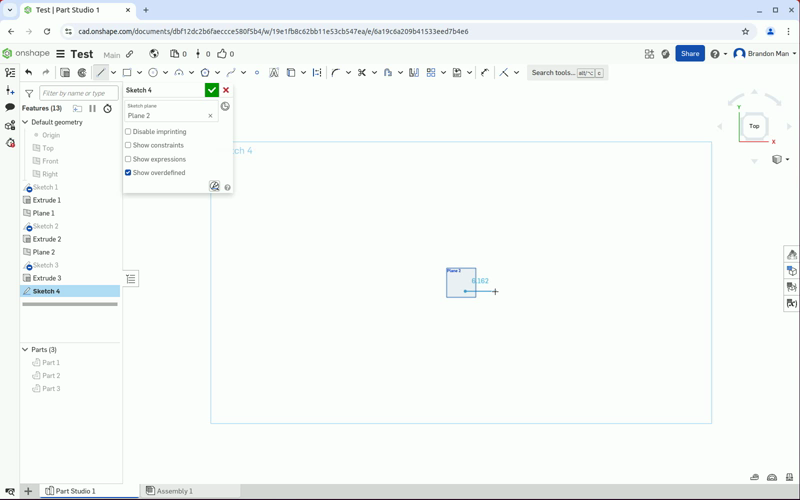
mouse_move(483, 291)
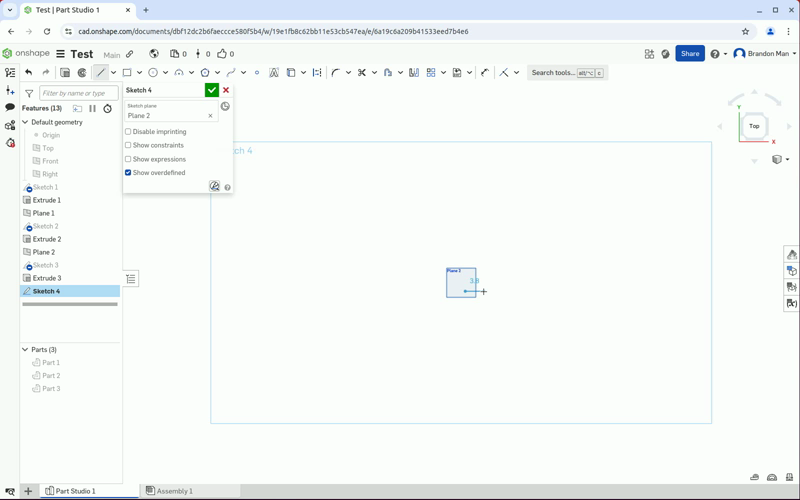
click(483, 291)
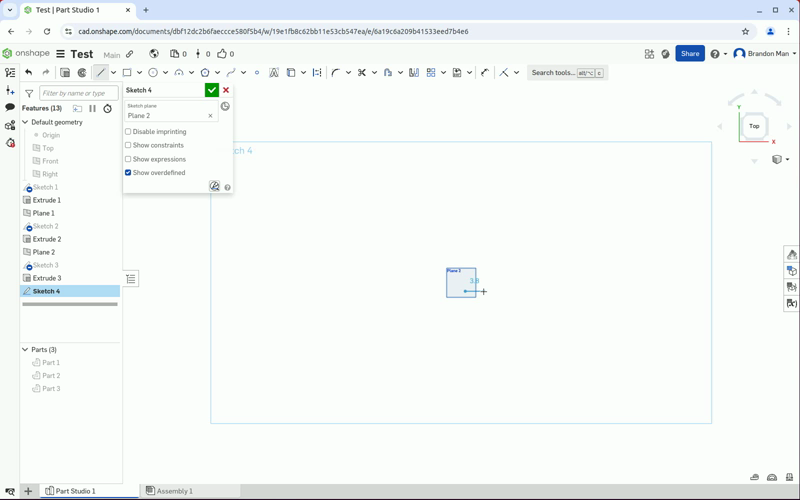
key_up(shift)
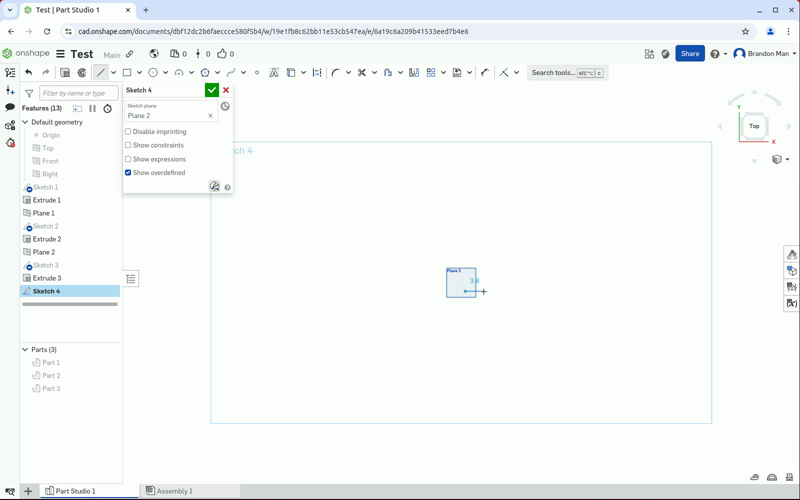
key_down(shift)
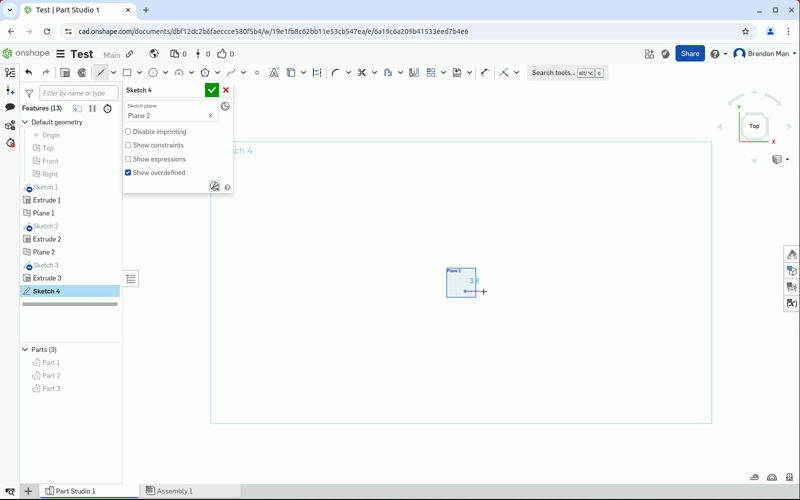
mouse_move(513, 291)
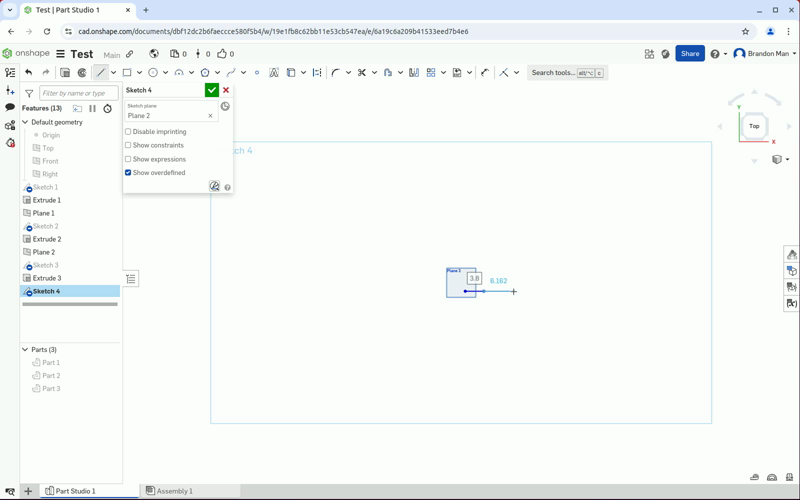
mouse_move(483, 274)
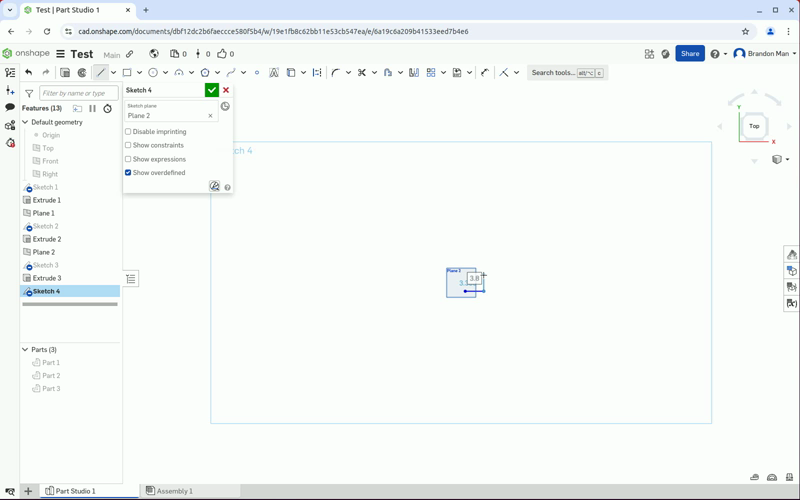
click(483, 274)
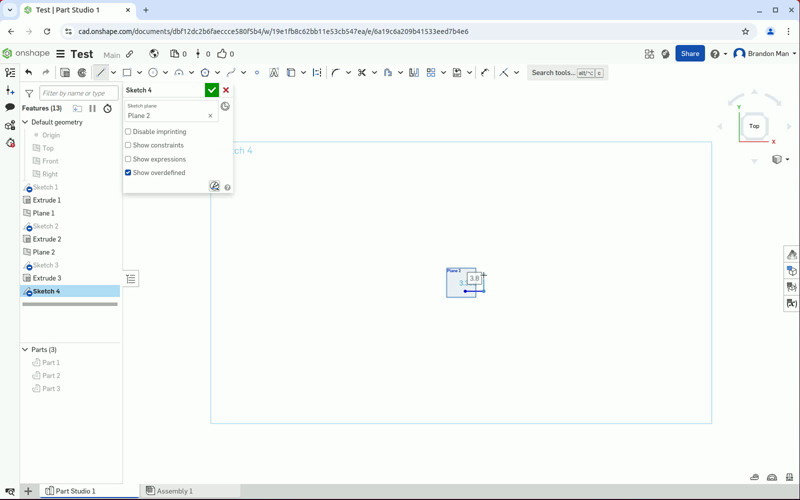
key_up(shift)
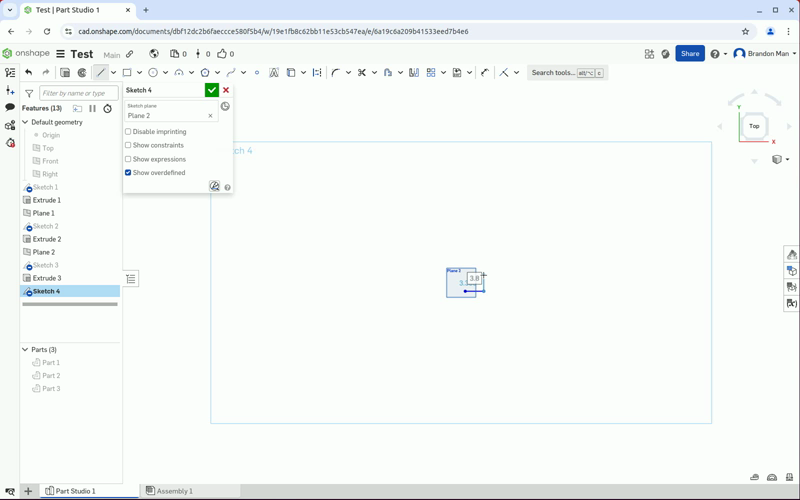
key_down(shift)
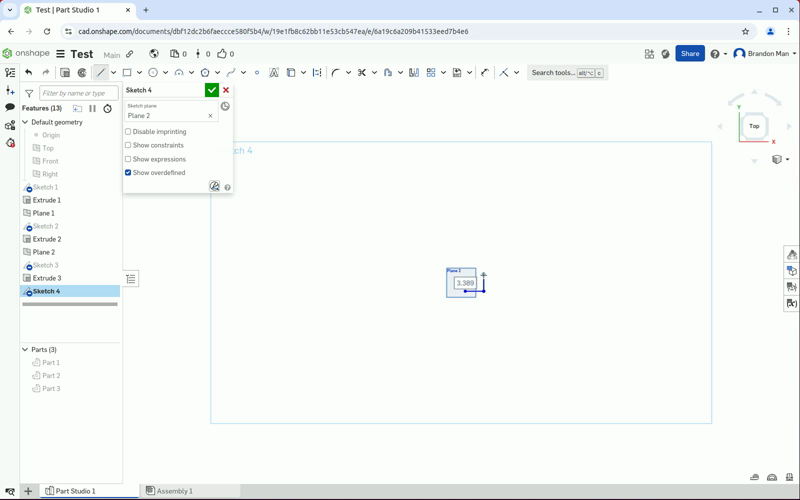
mouse_move(513, 274)
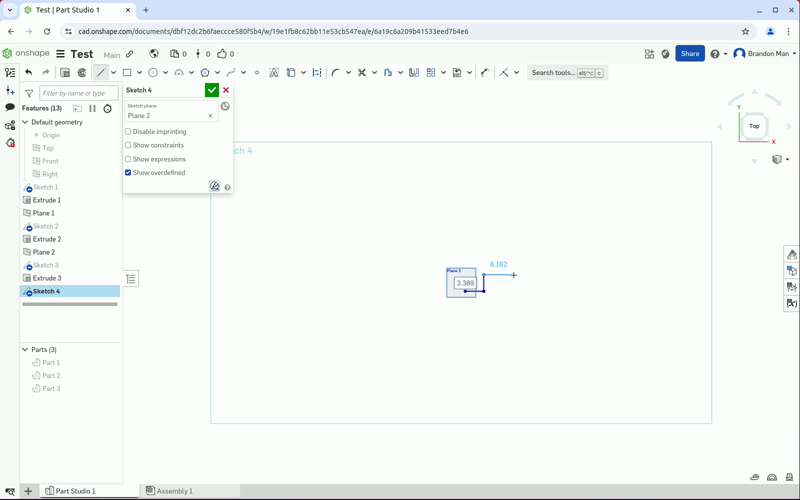
mouse_move(467, 274)
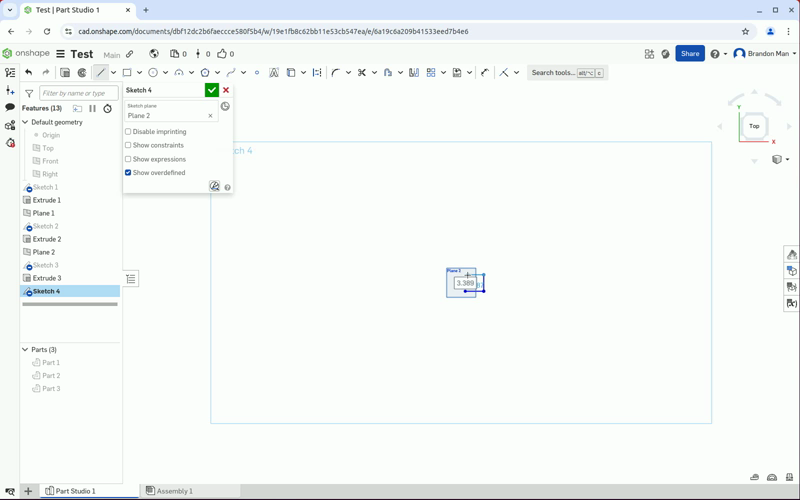
click(467, 274)
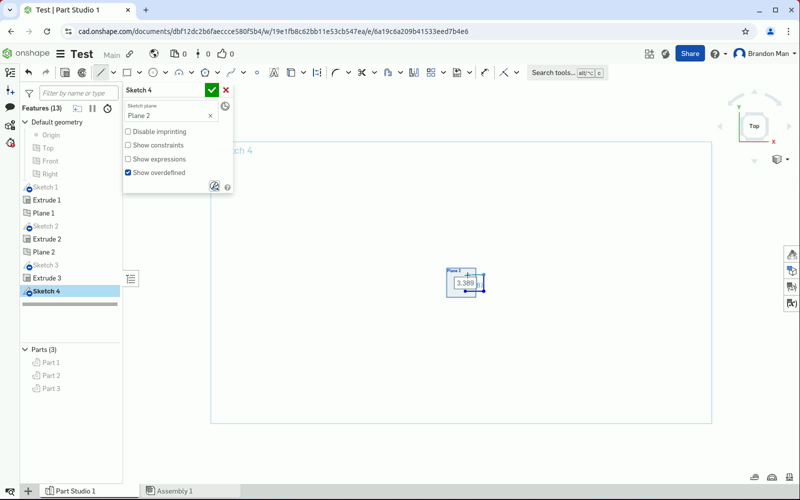
key_up(shift)
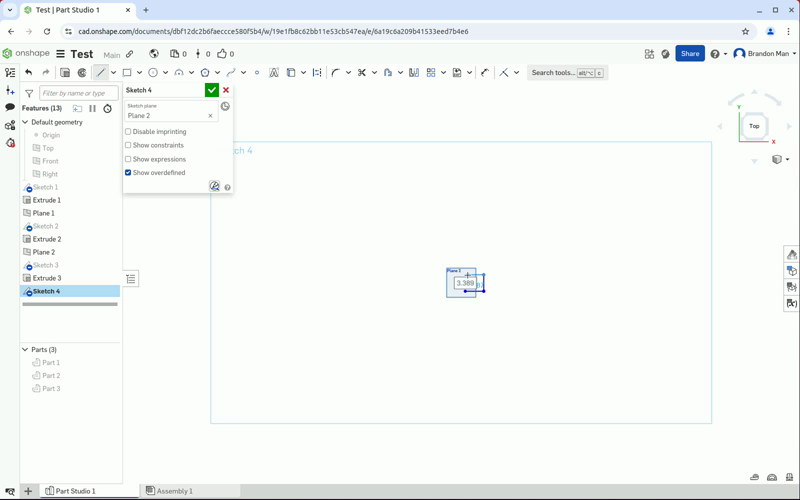
key(esc)
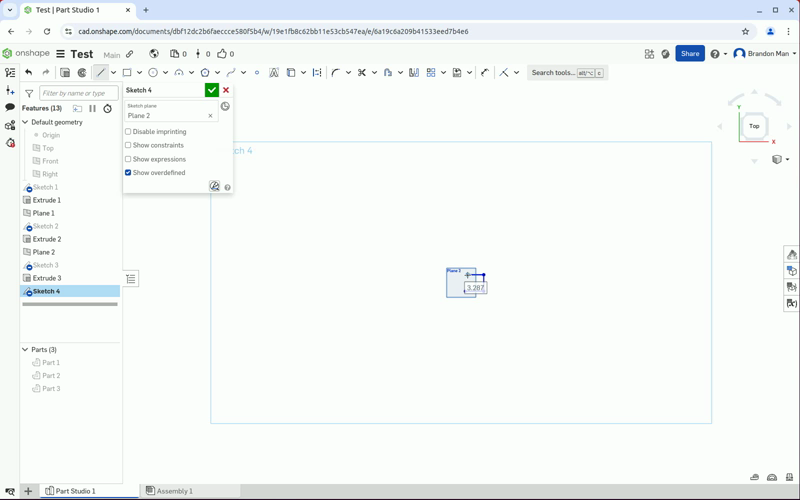
key(a)
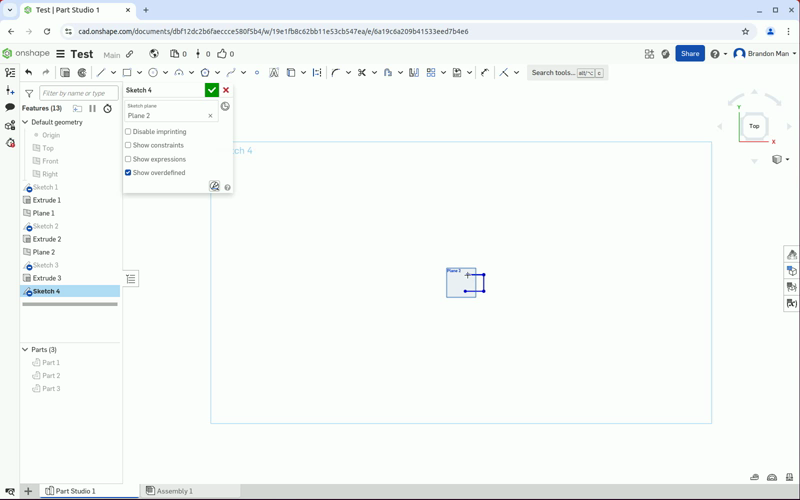
mouse_move(467, 274)
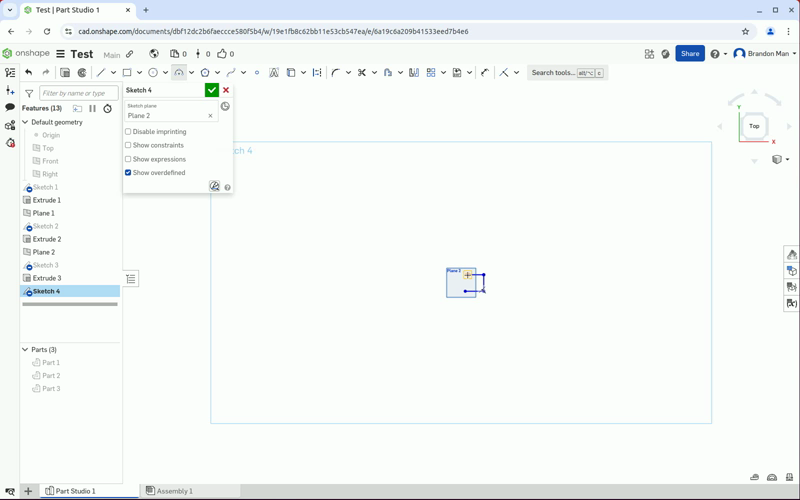
click(467, 274)
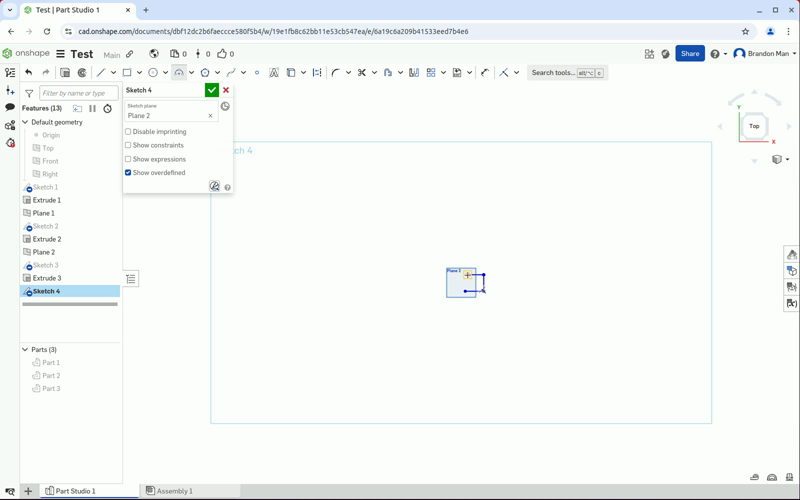
mouse_move(465, 291)
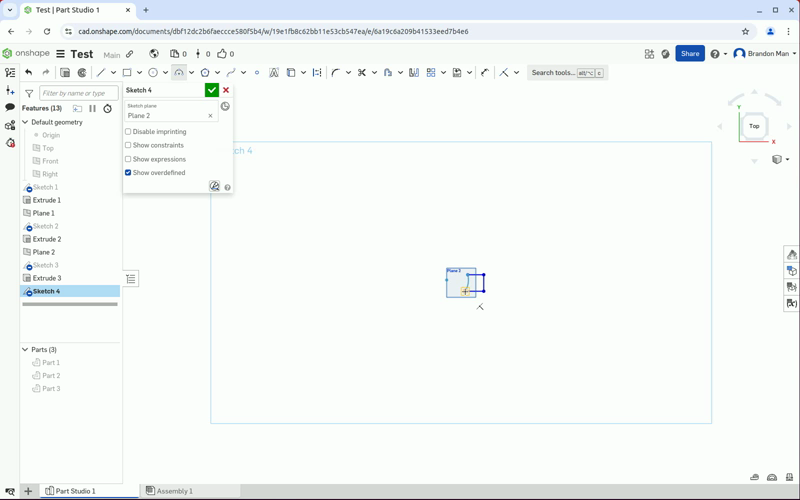
click(465, 291)
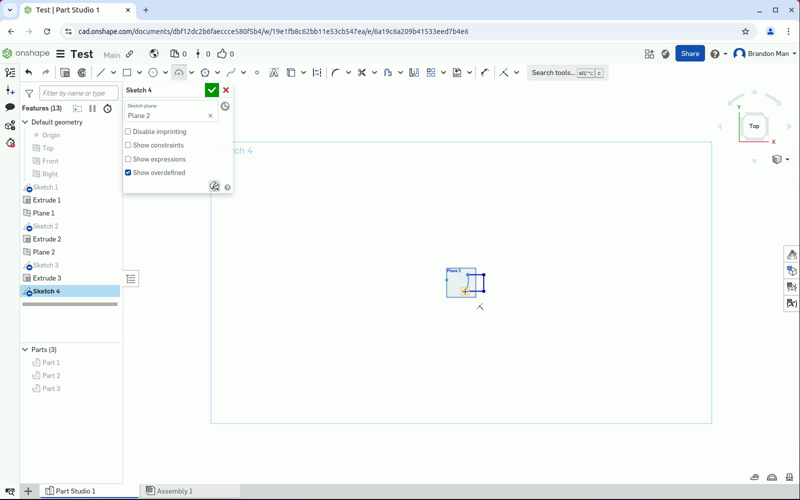
key_down(shift)
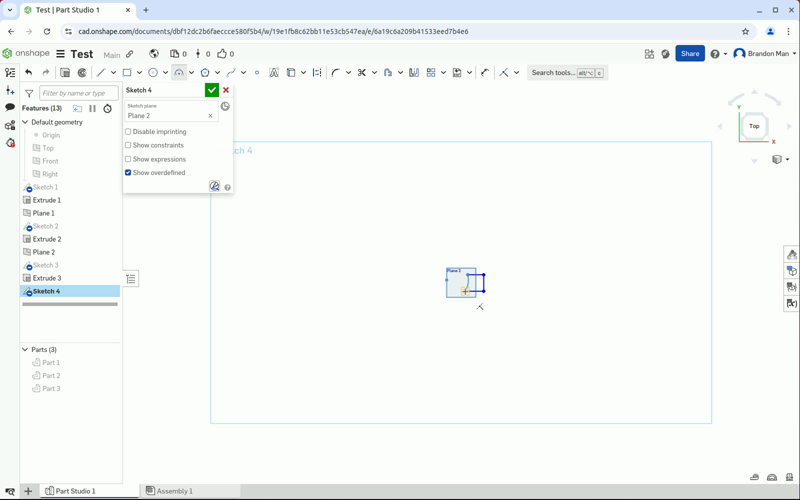
mouse_move(470, 283)
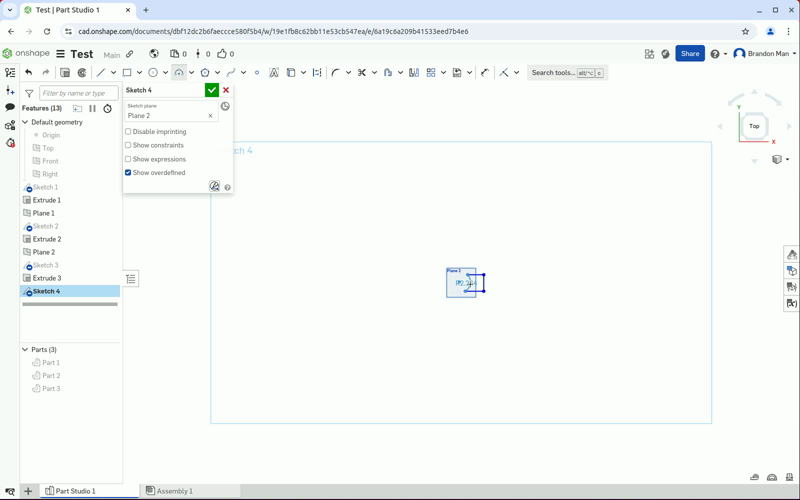
click(470, 283)
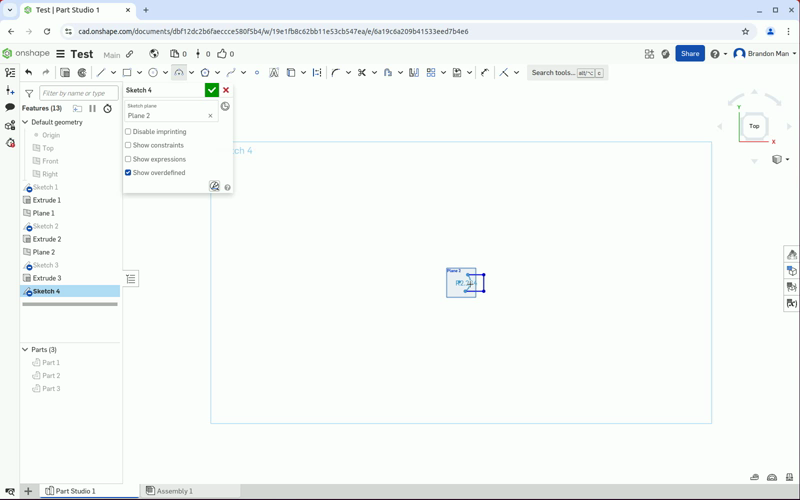
key_up(shift)
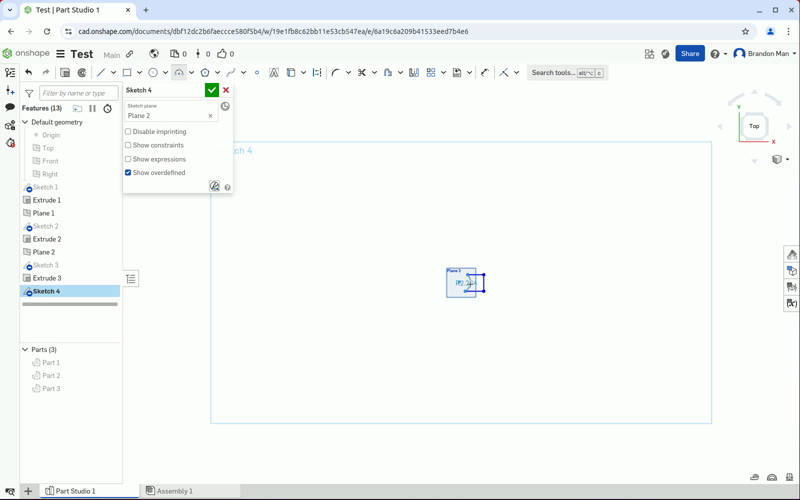
key(esc)
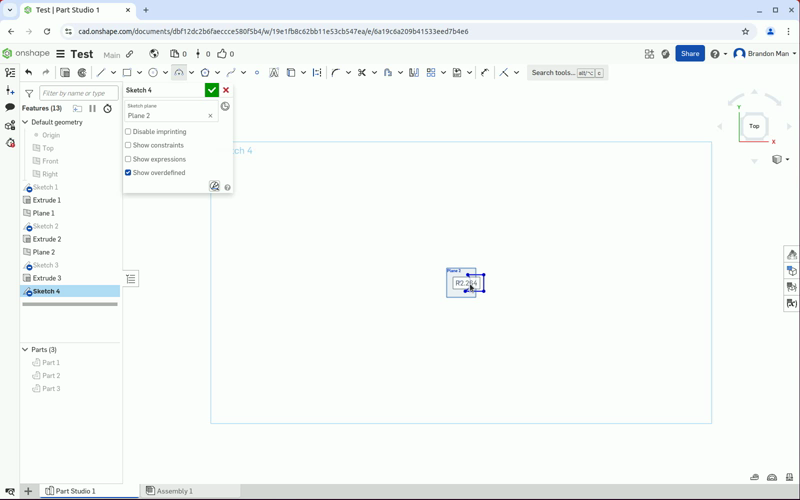
mouse_move(474, 283)
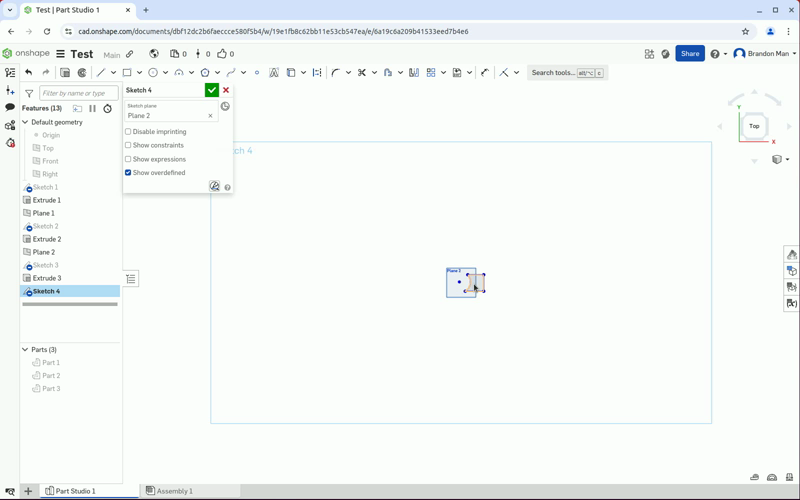
scroll(6)
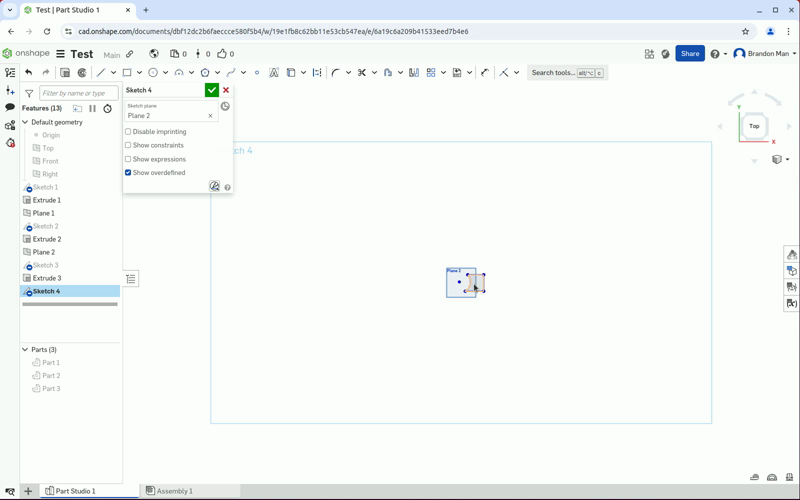
scroll(6)
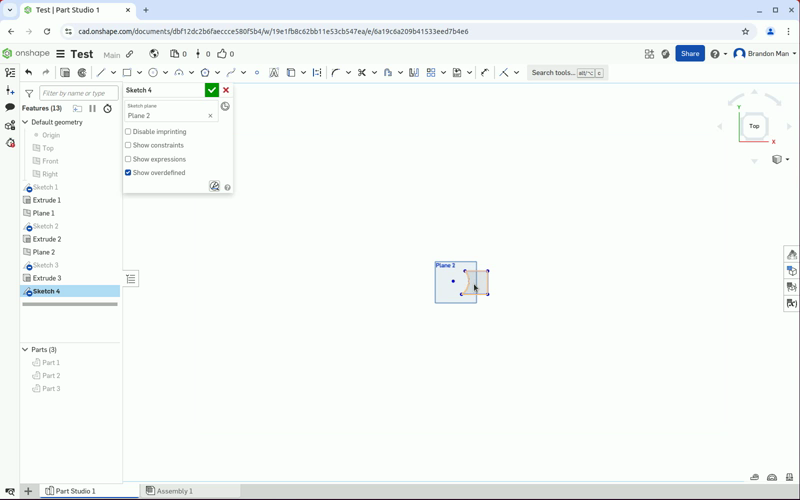
scroll(6)
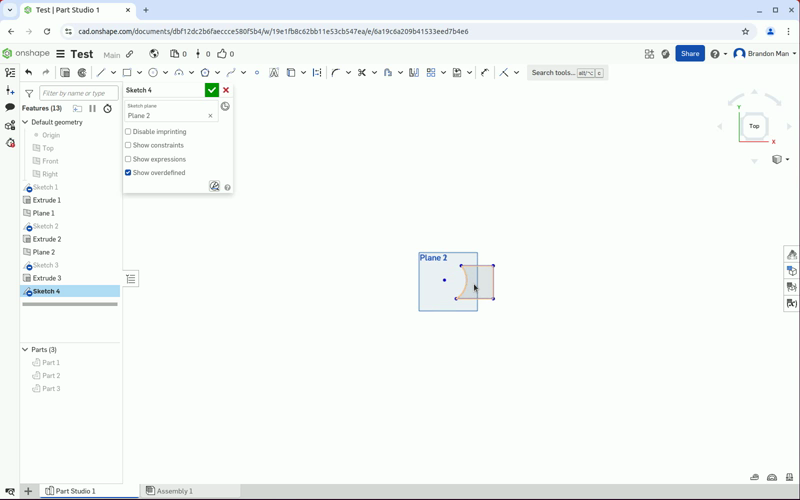
scroll(6)
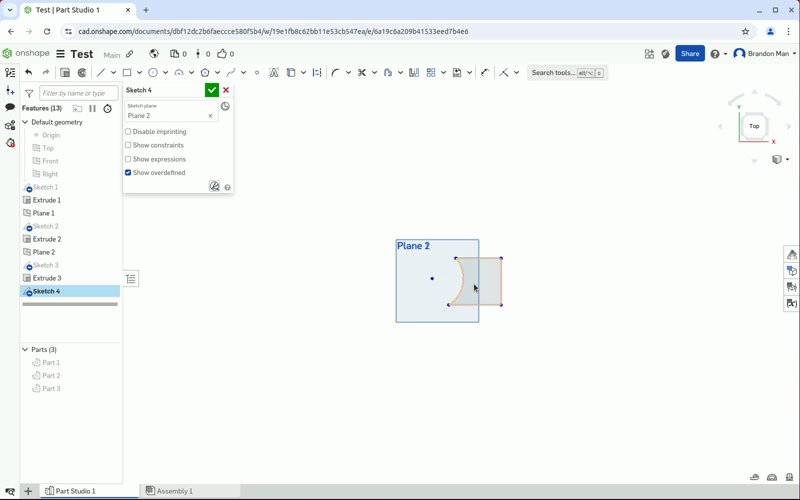
scroll(6)
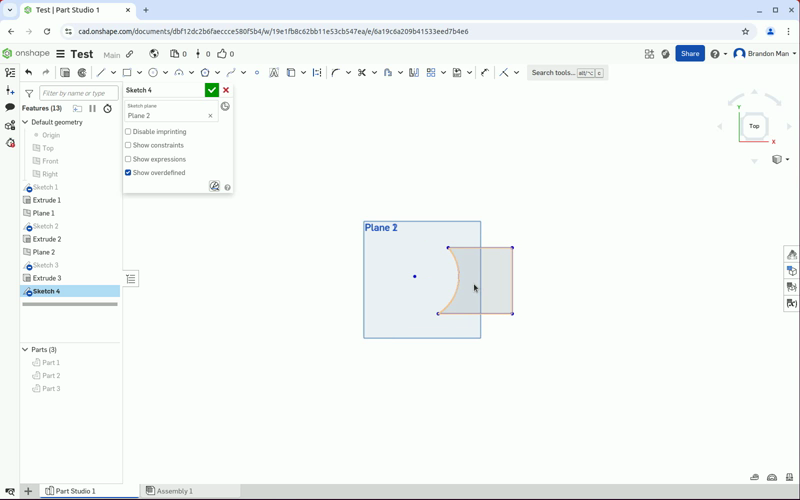
scroll(6)
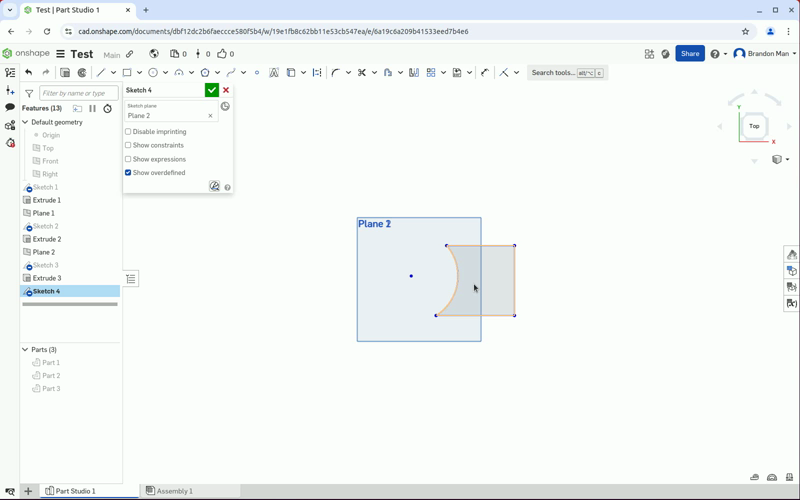
scroll(6)
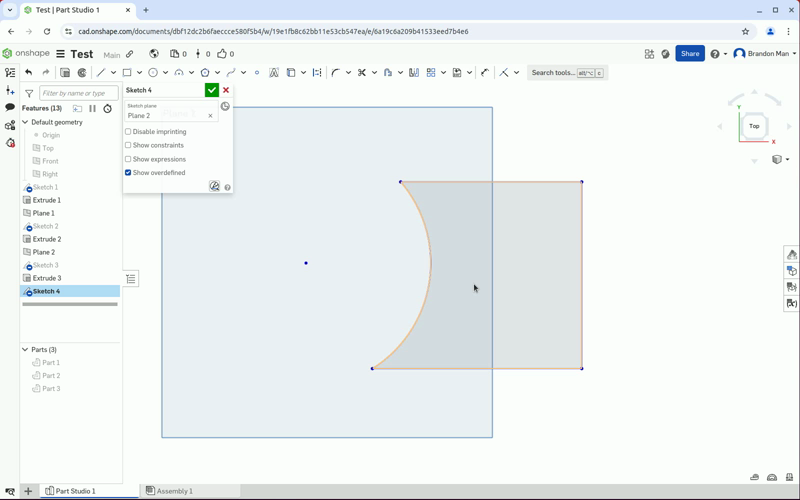
click(474, 283)
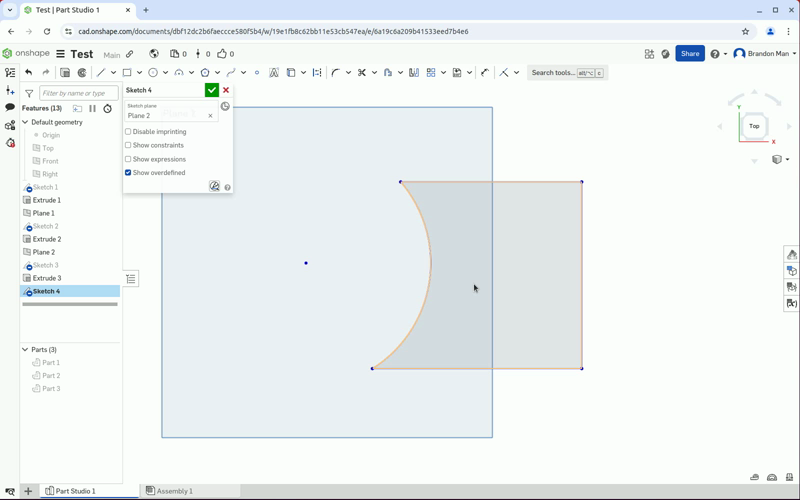
scroll(-6)
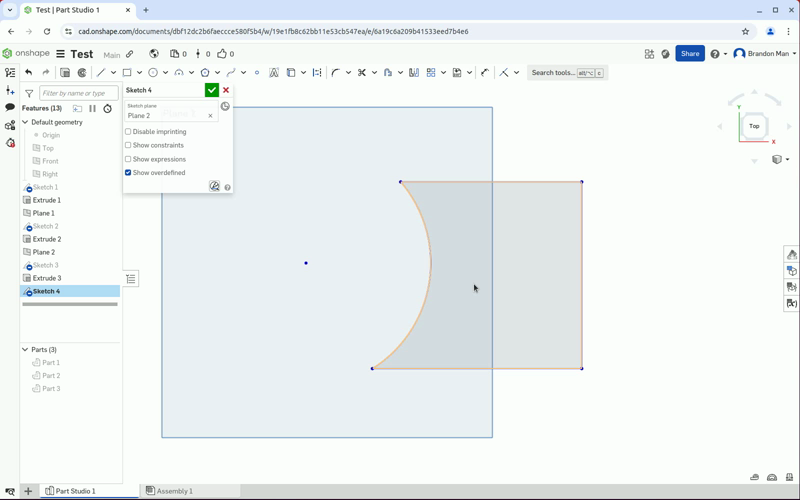
scroll(-6)
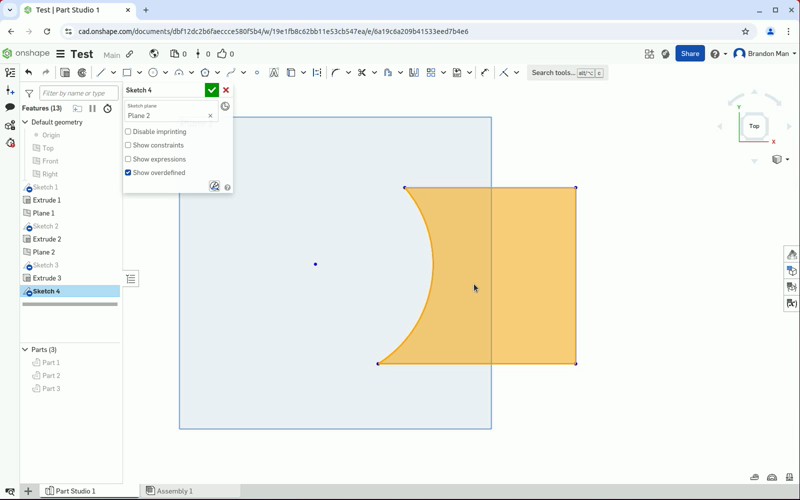
scroll(-6)
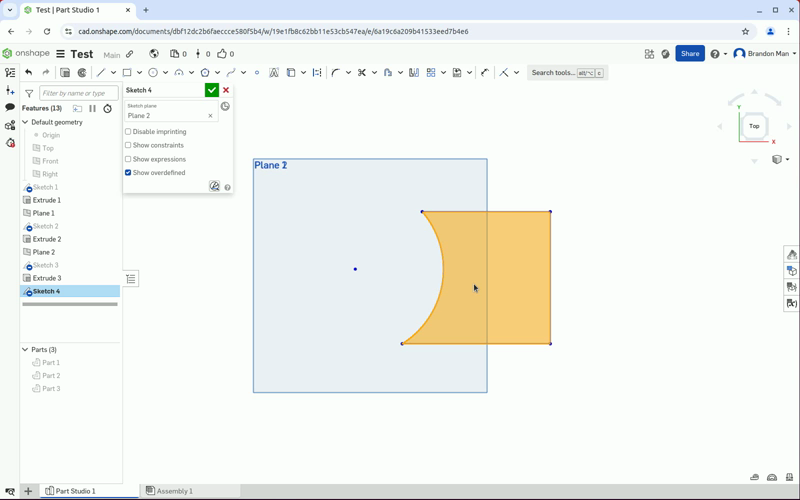
scroll(-6)
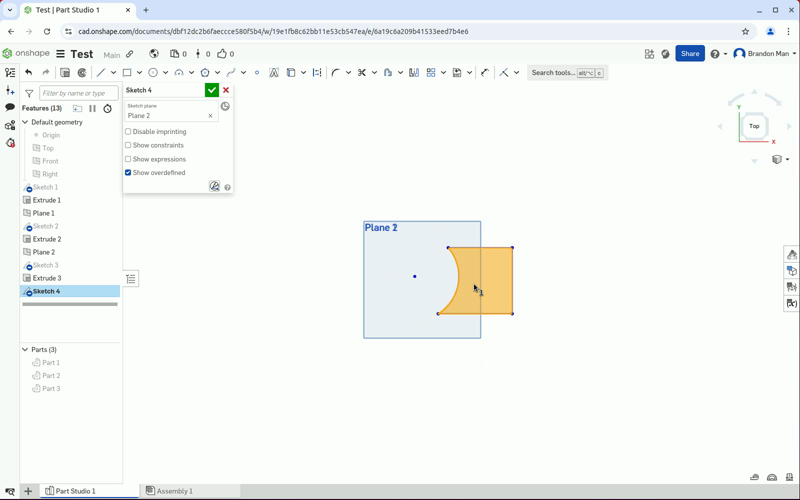
scroll(-6)
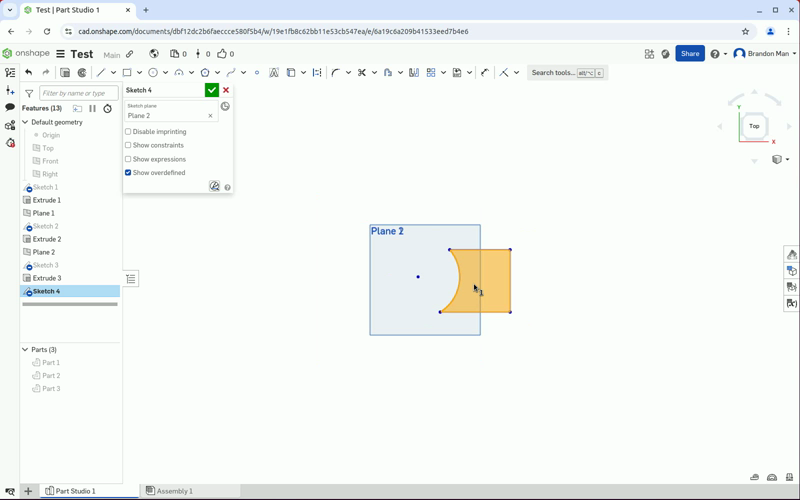
scroll(-6)
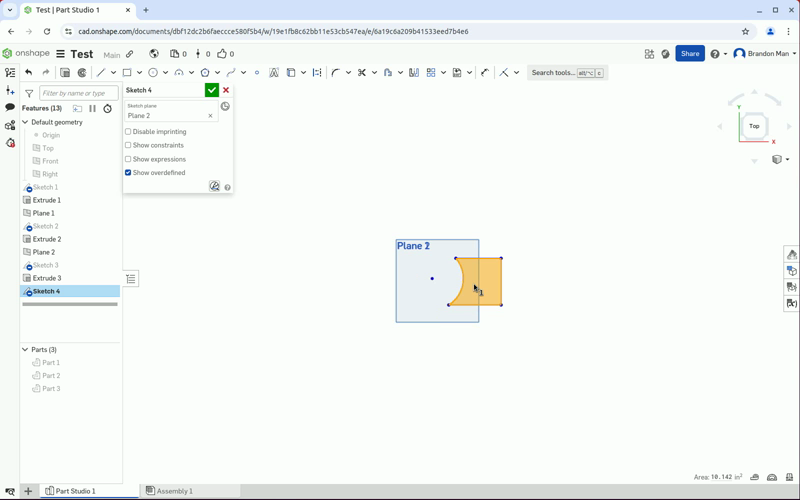
scroll(-6)
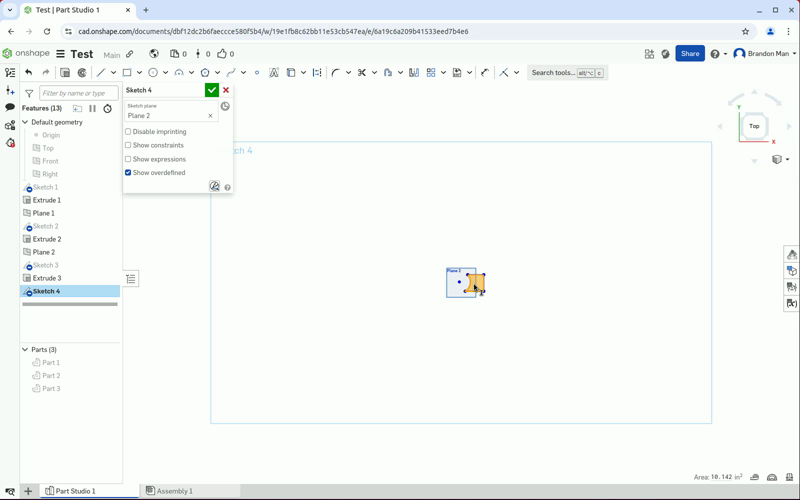
mouse_move(73, 352)
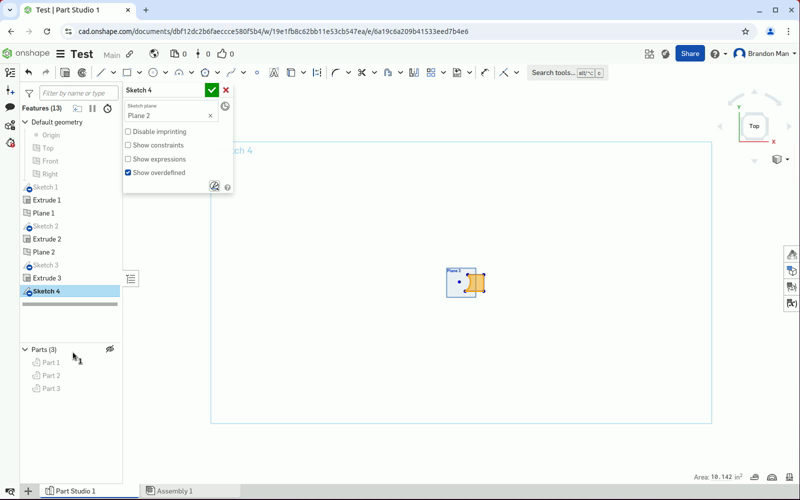
key(shift+y)
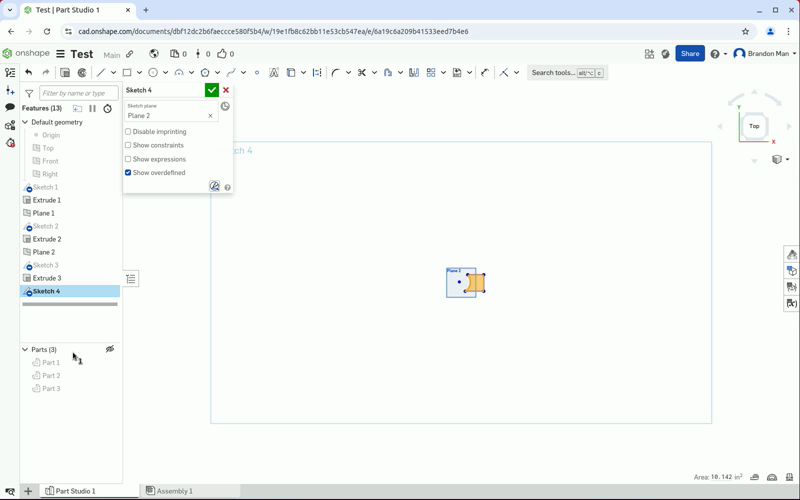
key(shift+e)
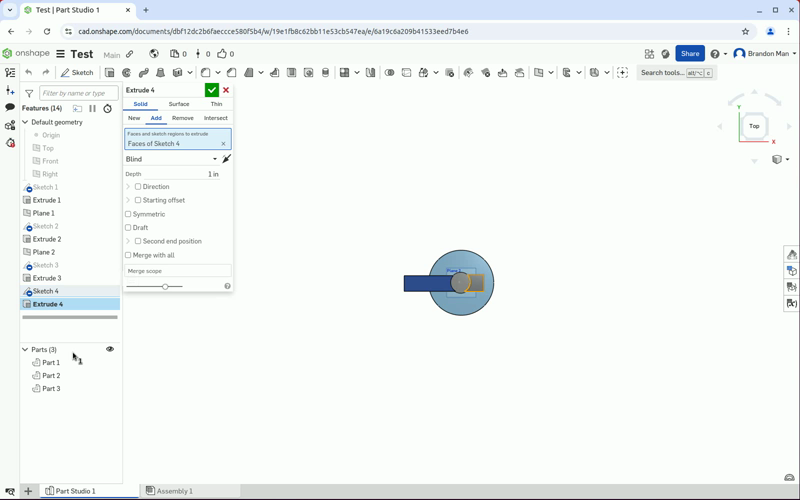
mouse_move(143, 106)
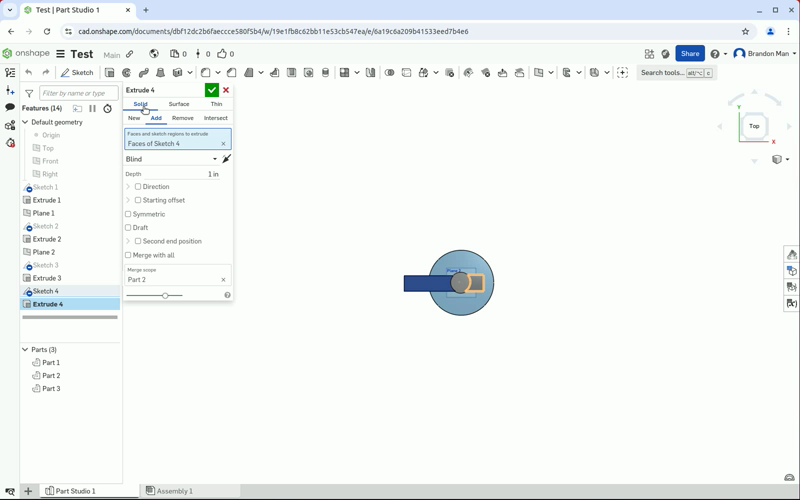
click(143, 106)
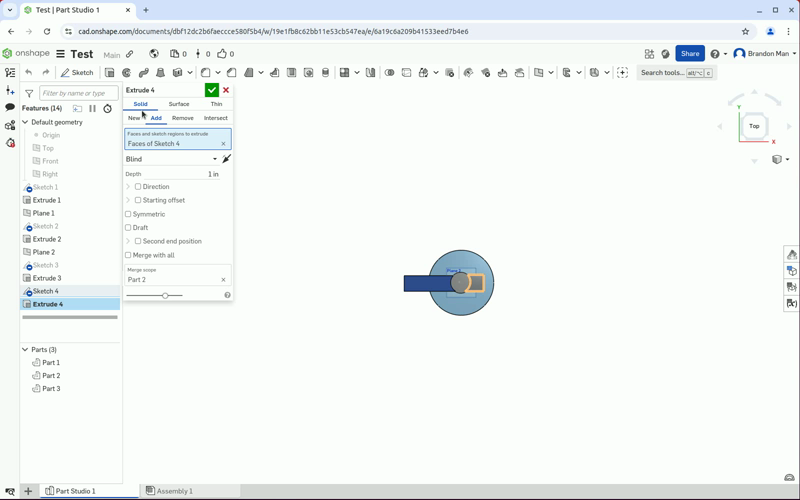
mouse_move(137, 120)
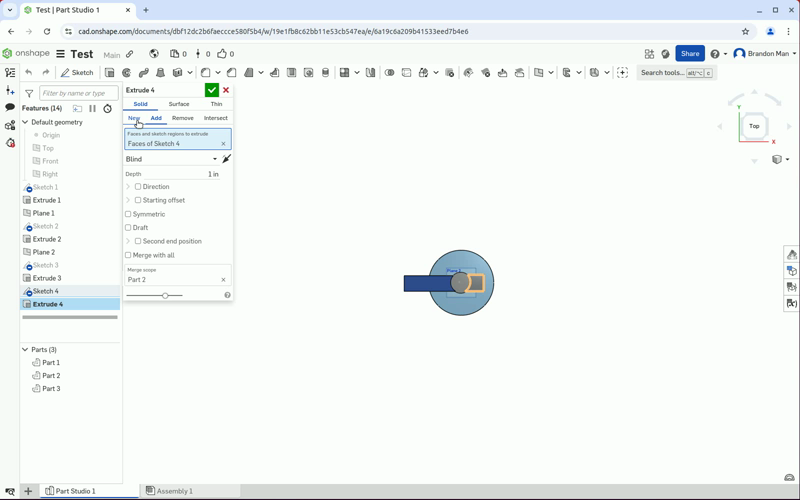
click(137, 120)
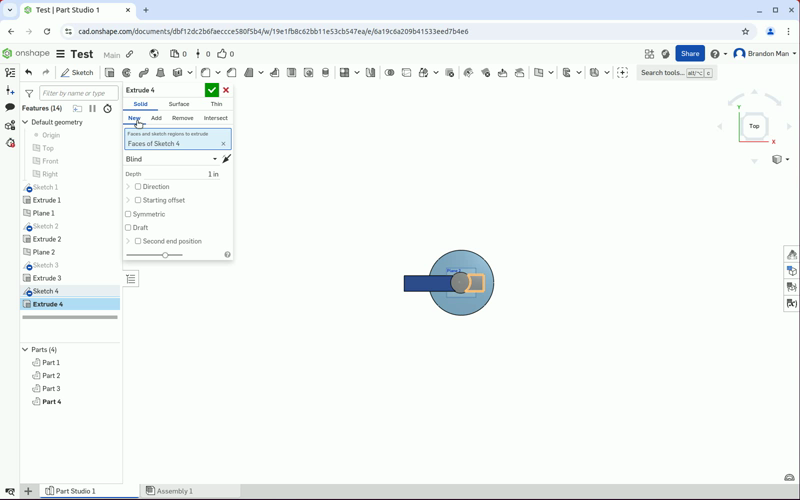
key(tab, 4)
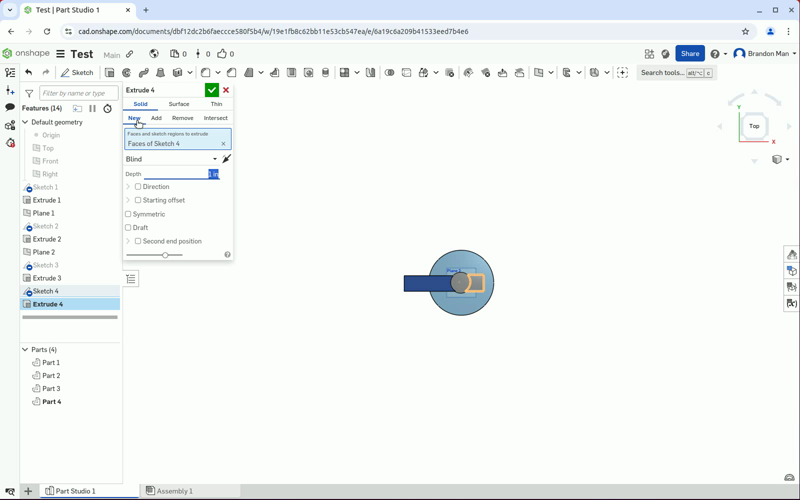
text(2.166)
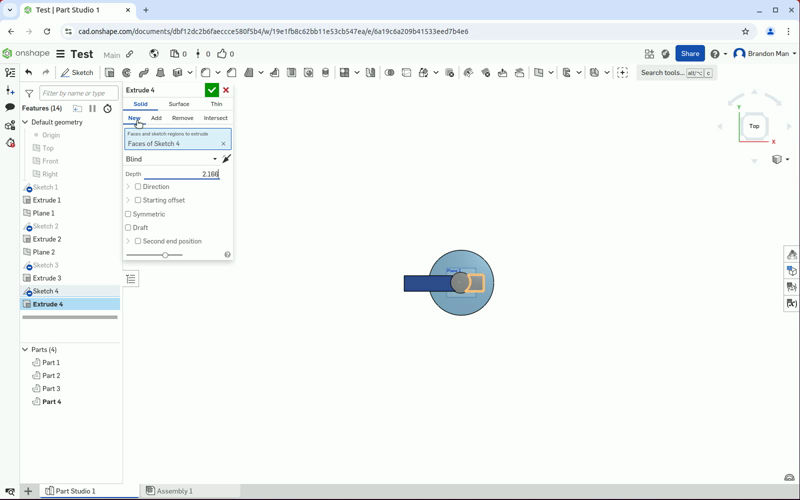
key(enter)
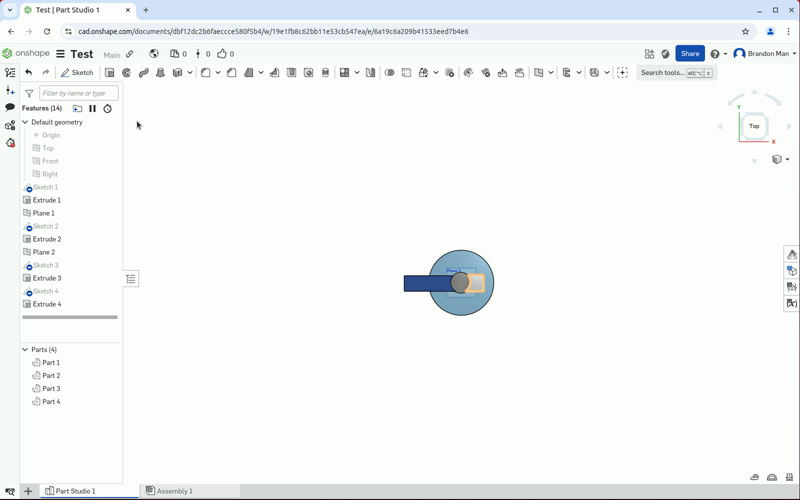
key(shift+h)
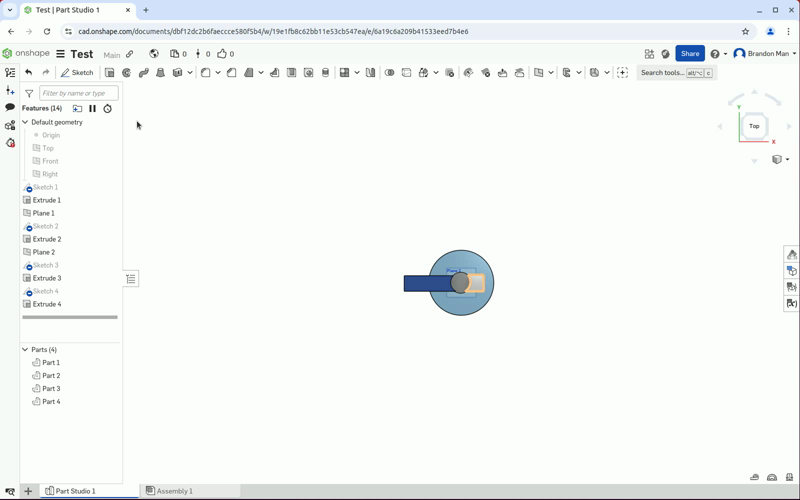
key(shift+h)
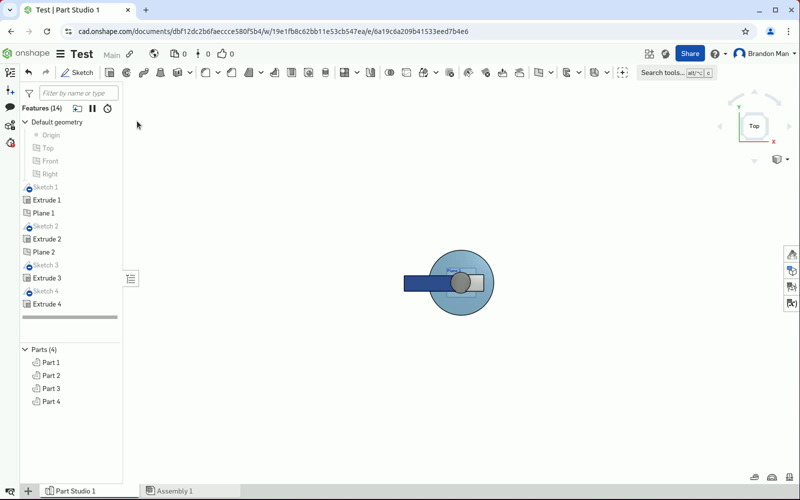
mouse_move(73, 189)
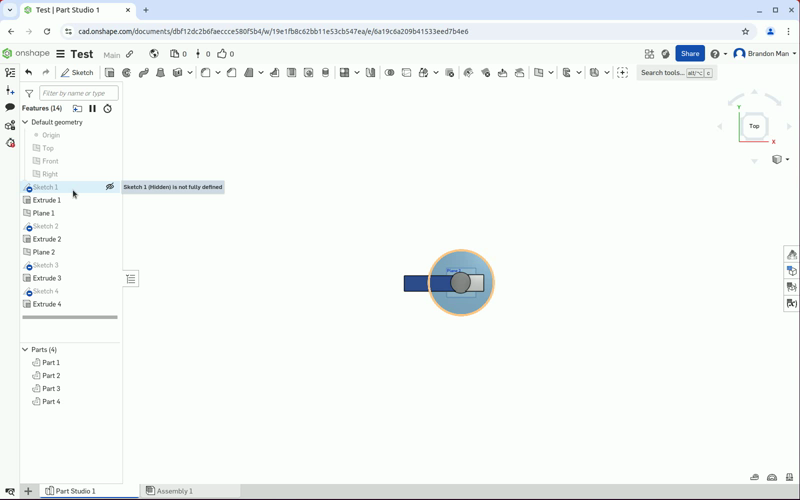
click(73, 189)
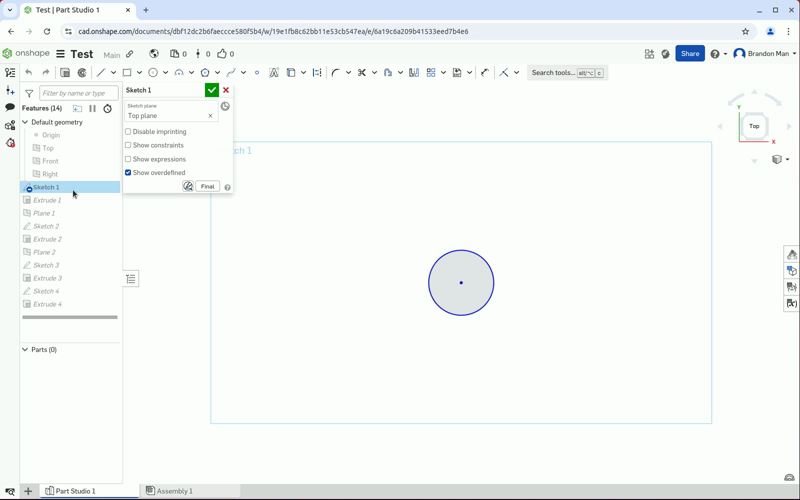
mouse_move(229, 92)
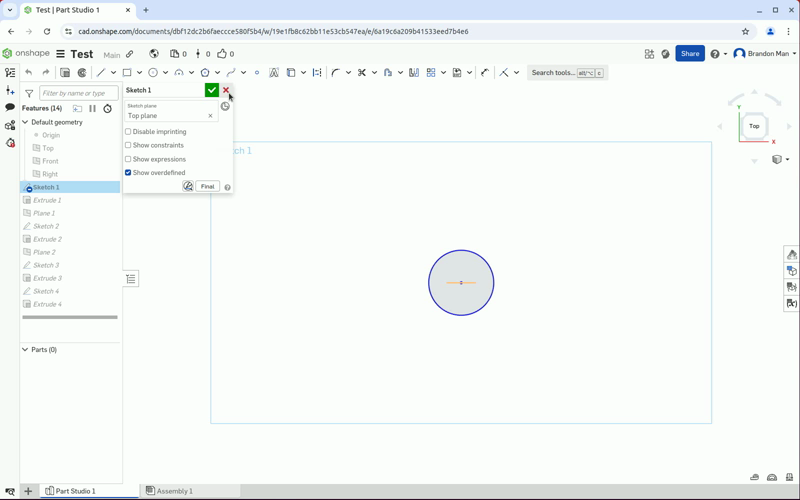
click(229, 92)
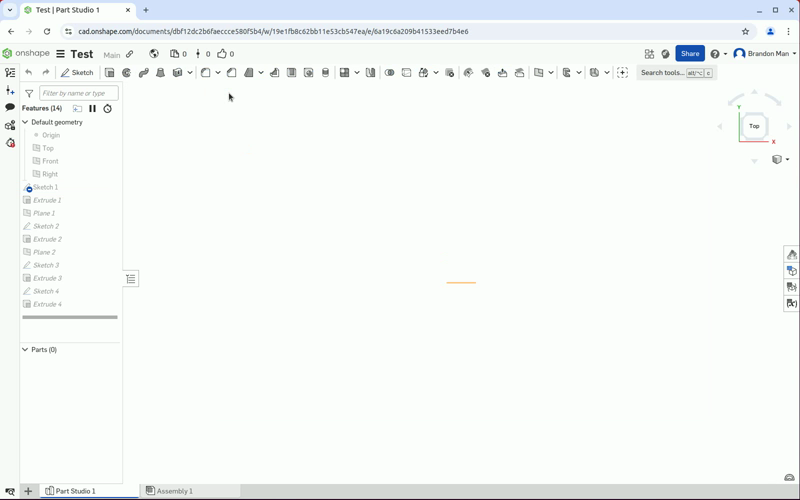
key(shift+s)
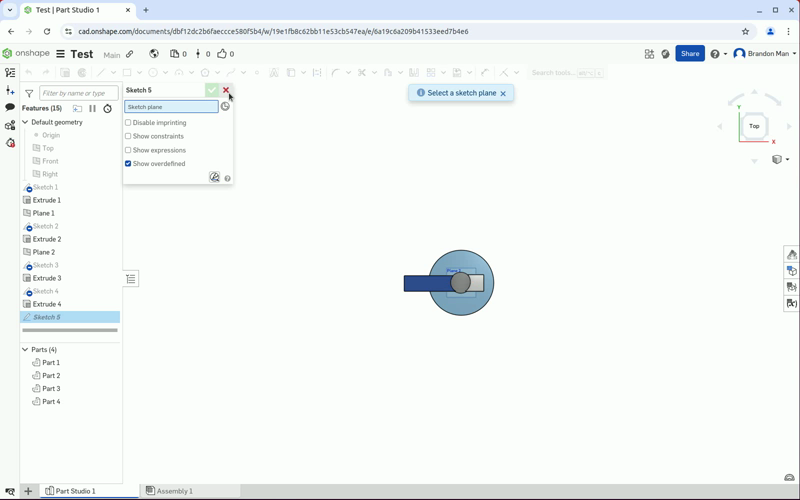
mouse_move(73, 254)
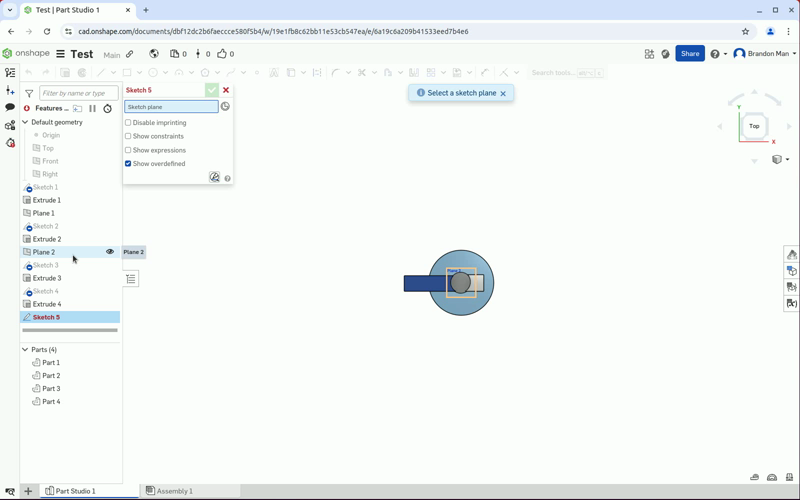
click(73, 254)
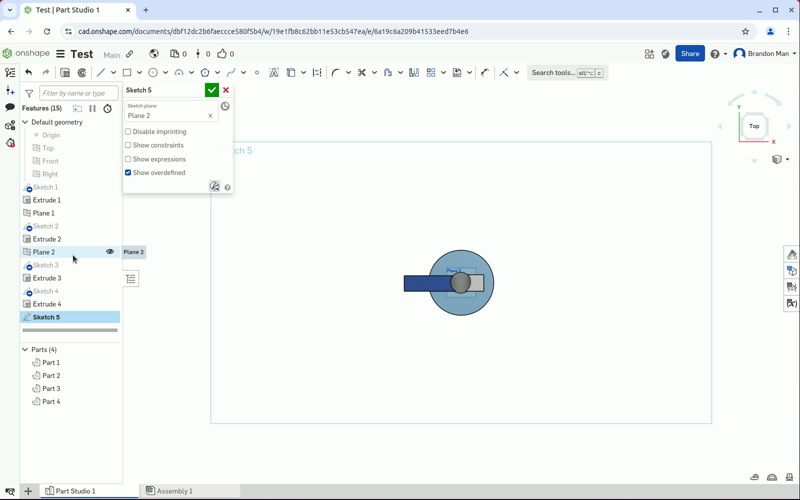
mouse_move(73, 352)
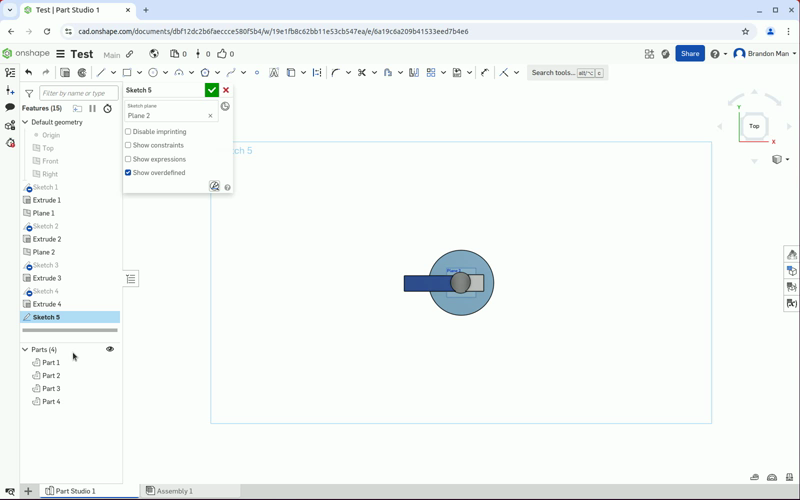
key(y)
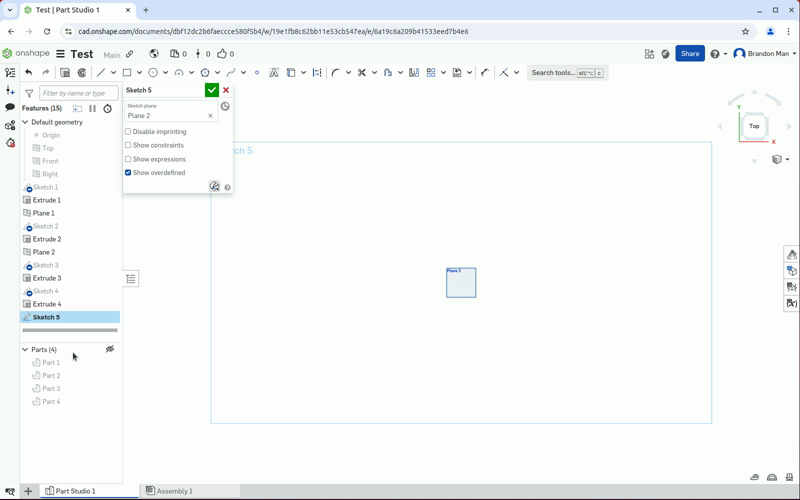
key(a)
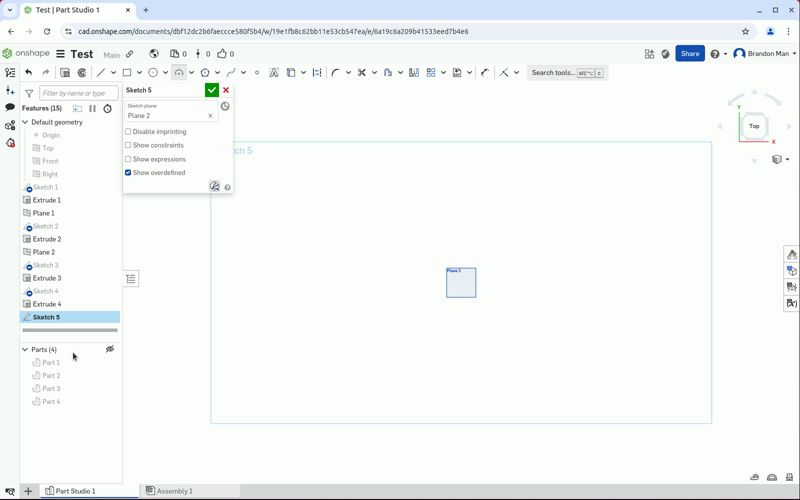
key_down(shift)
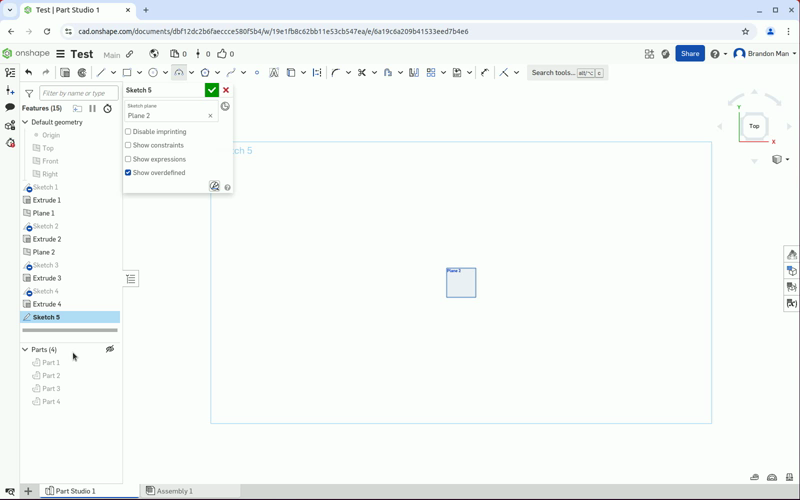
mouse_move(453, 275)
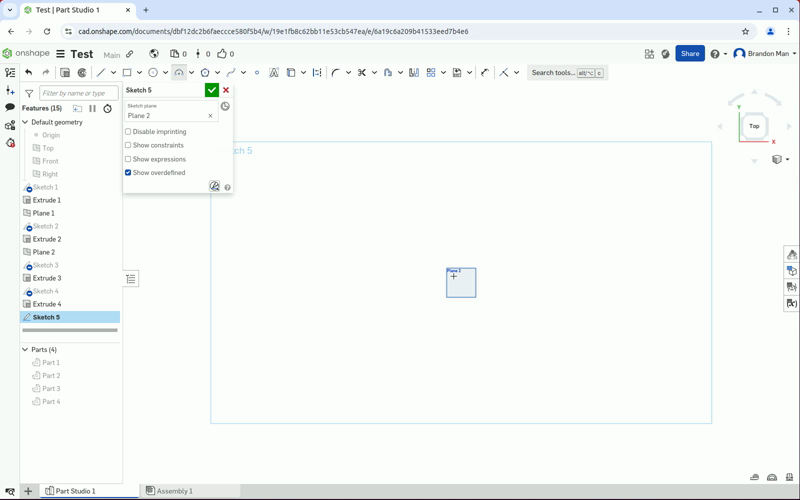
click(453, 275)
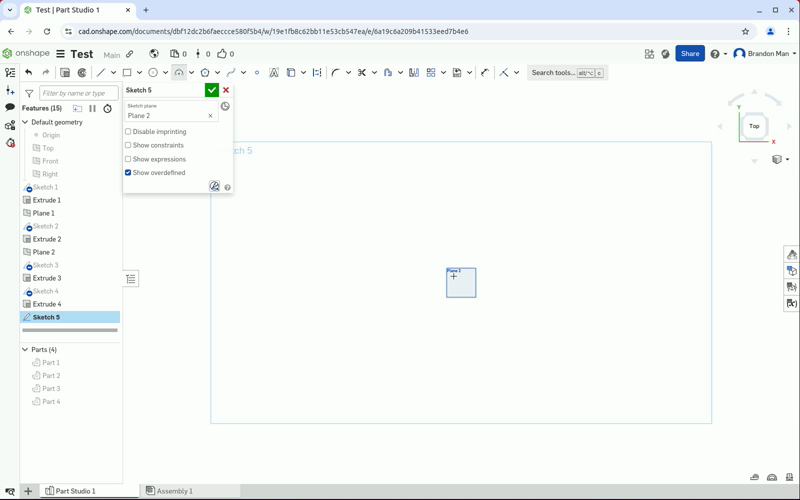
key_up(shift)
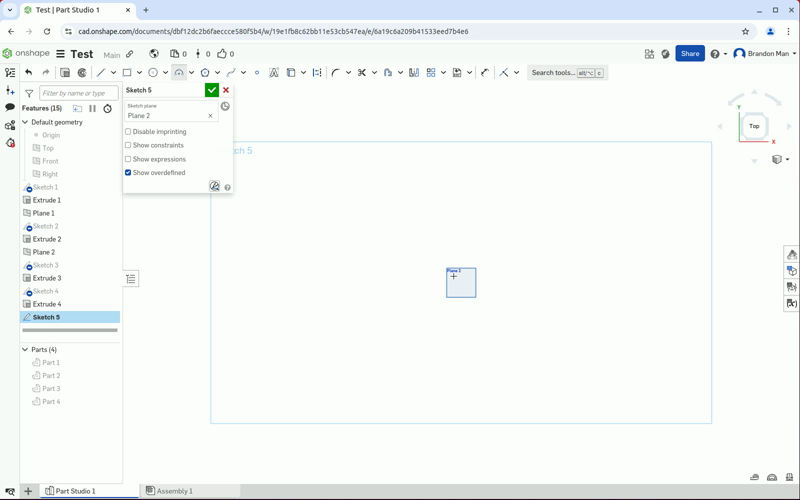
key_down(shift)
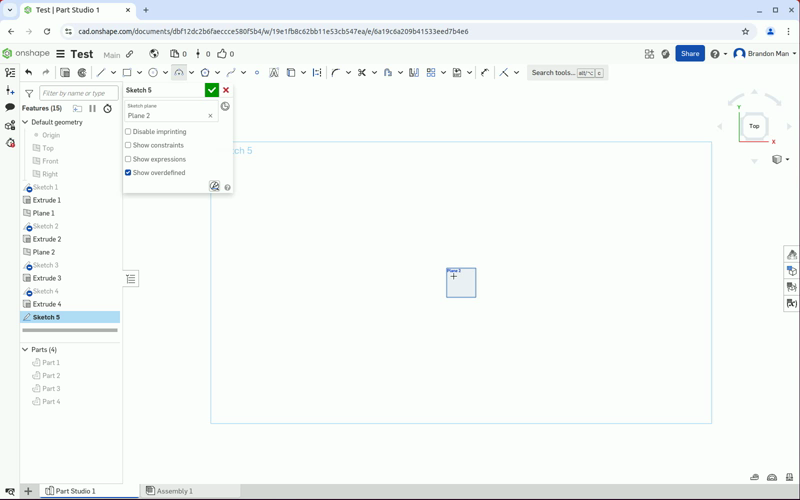
mouse_move(456, 292)
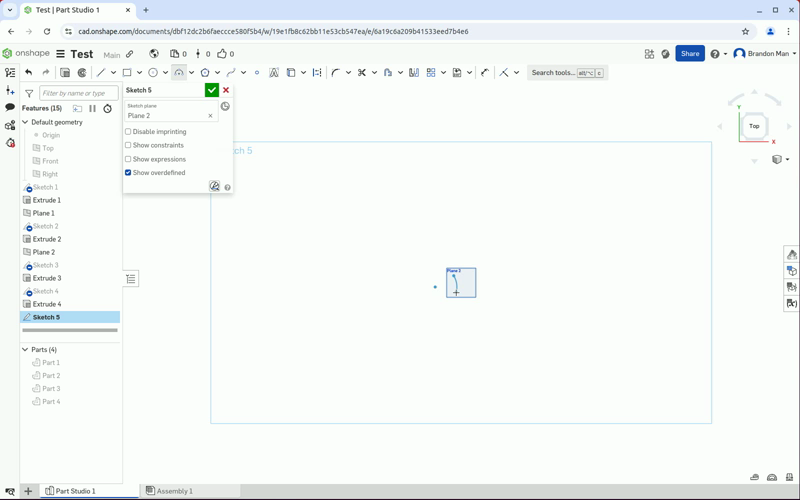
click(456, 292)
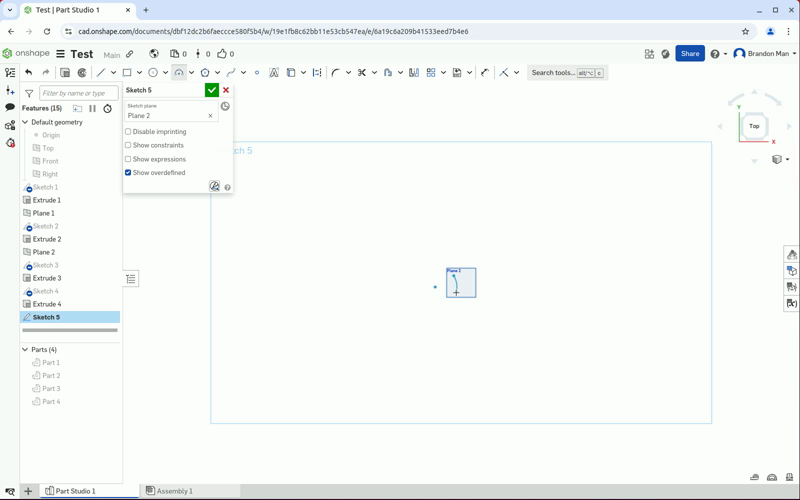
mouse_move(451, 284)
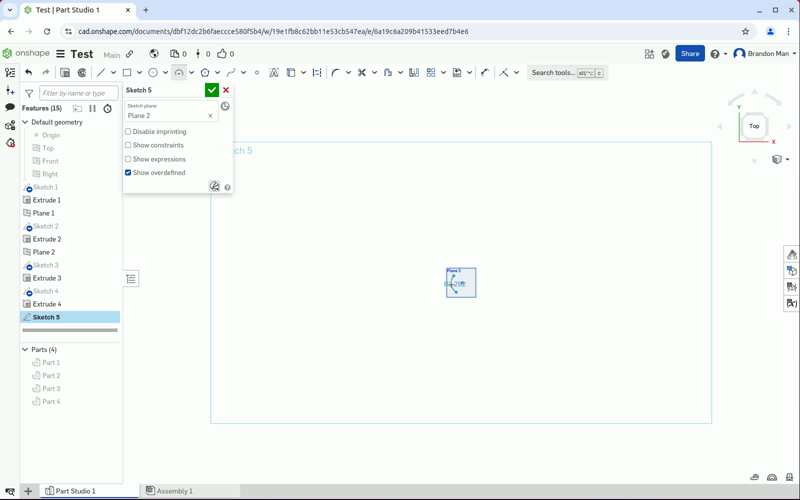
click(451, 284)
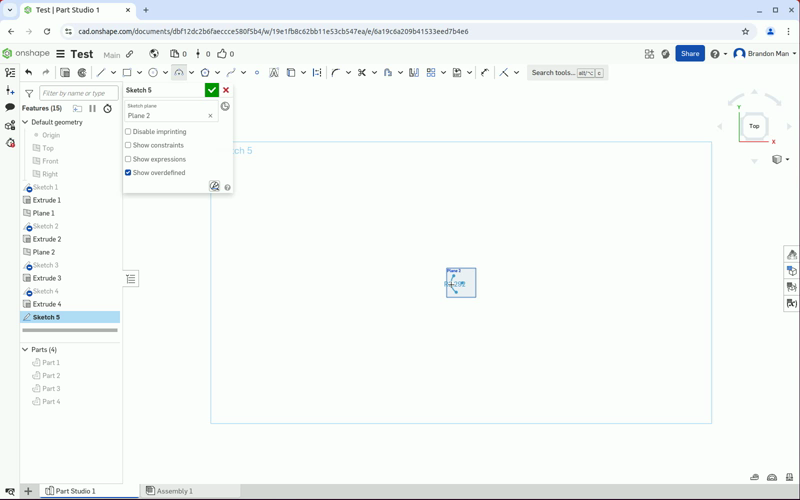
key_up(shift)
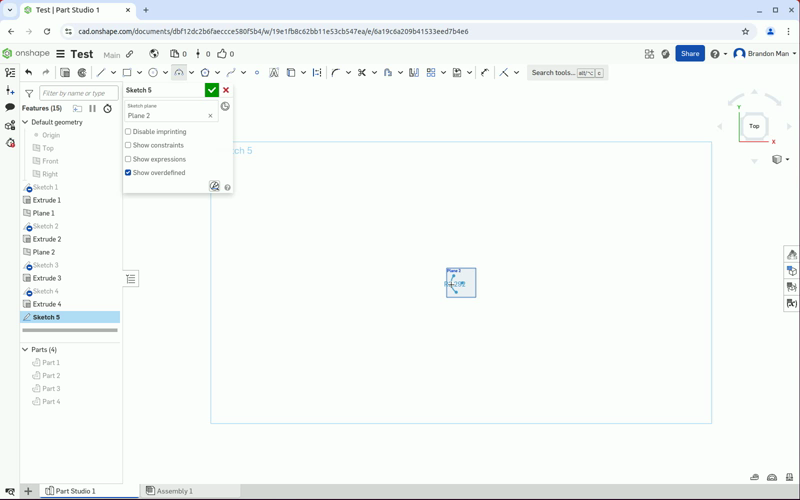
key(esc)
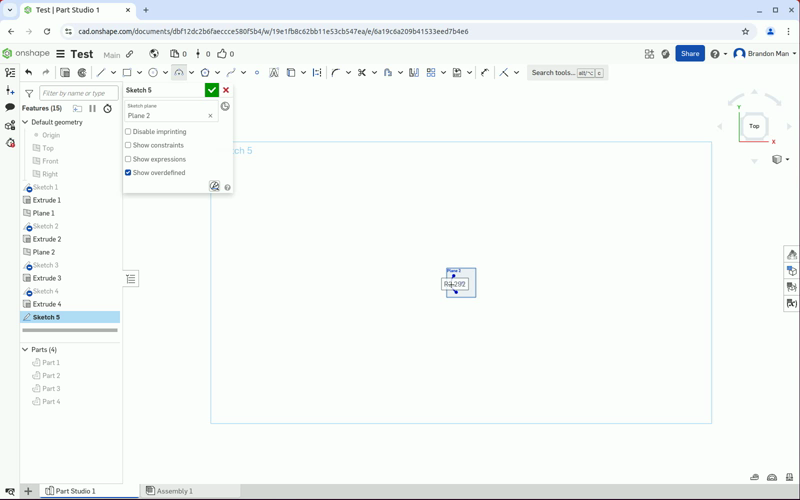
key(l)
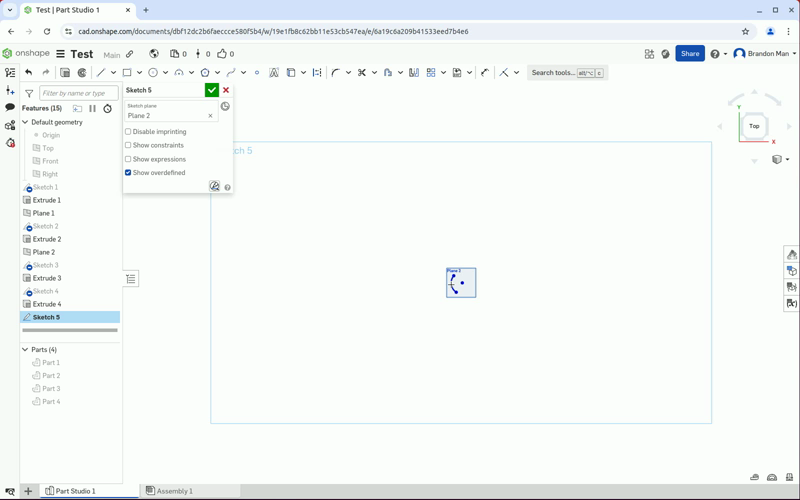
mouse_move(456, 292)
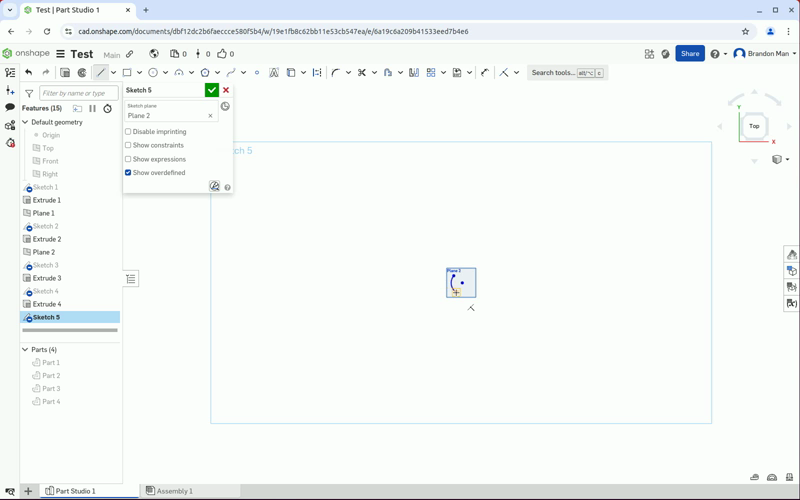
click(456, 292)
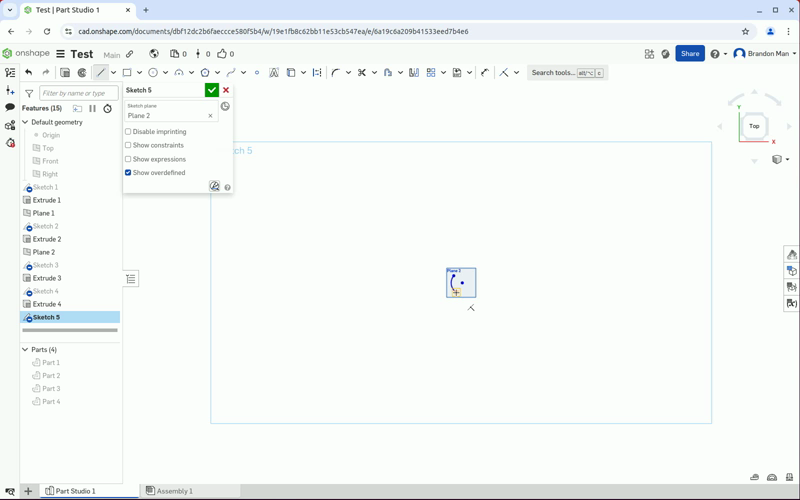
key_down(shift)
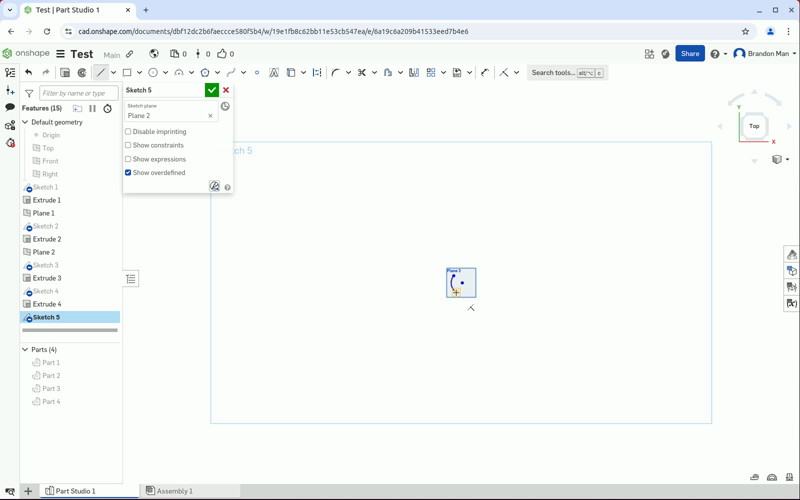
mouse_move(486, 292)
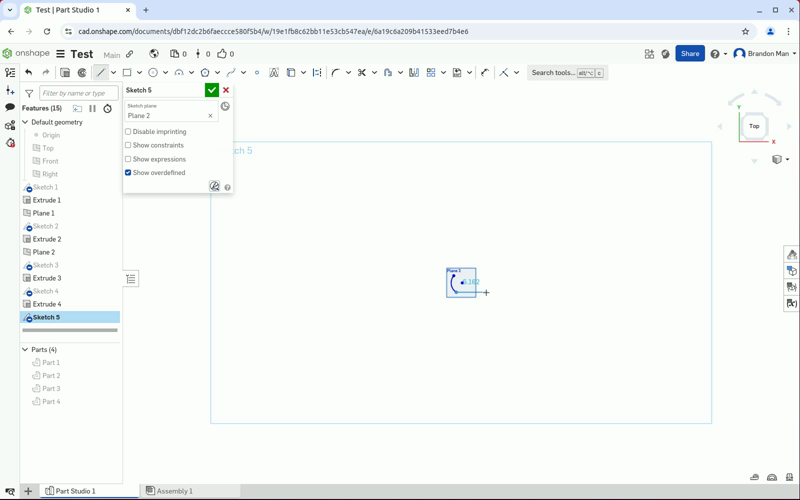
mouse_move(461, 292)
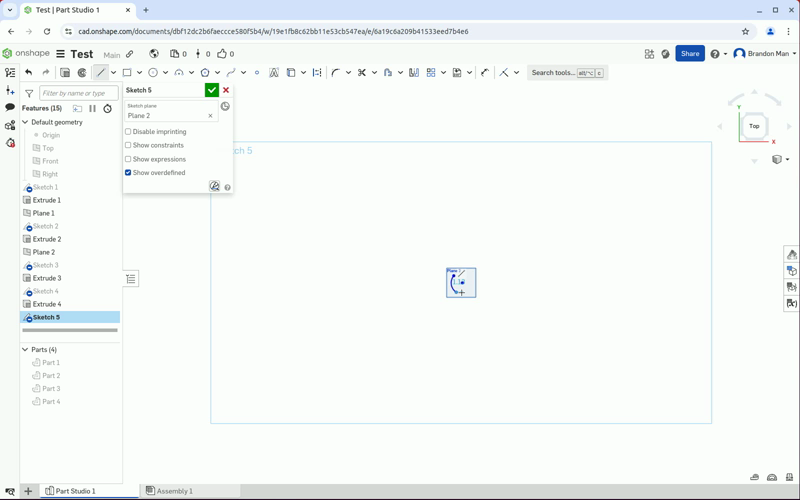
scroll(6)
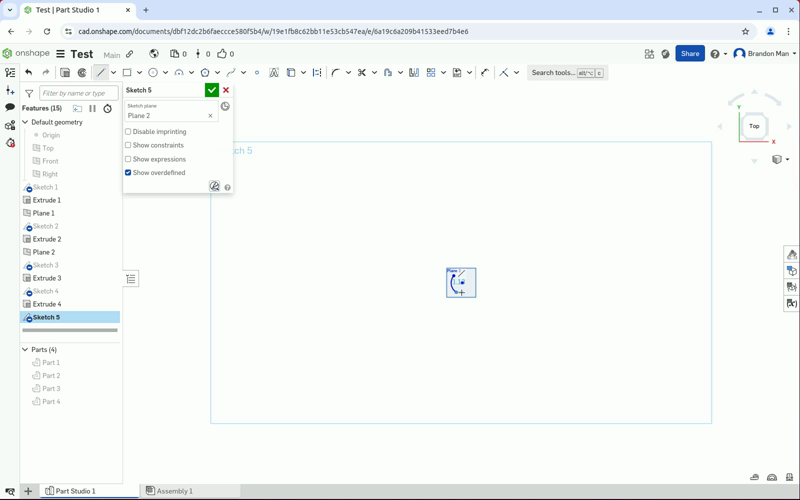
scroll(6)
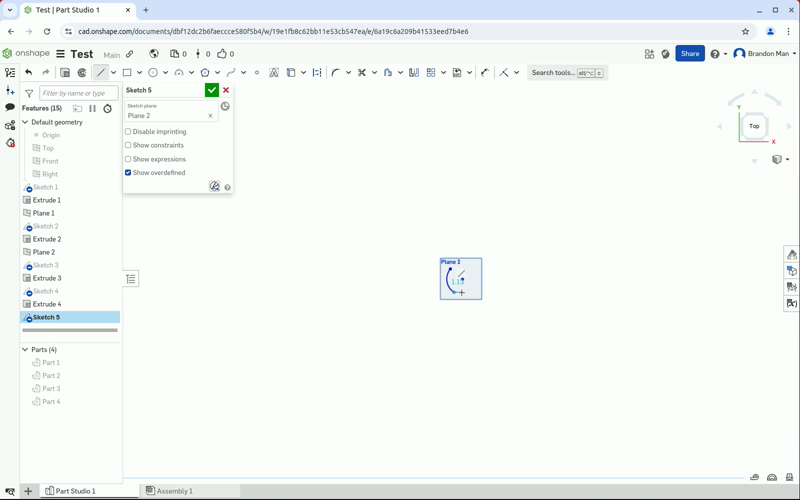
scroll(6)
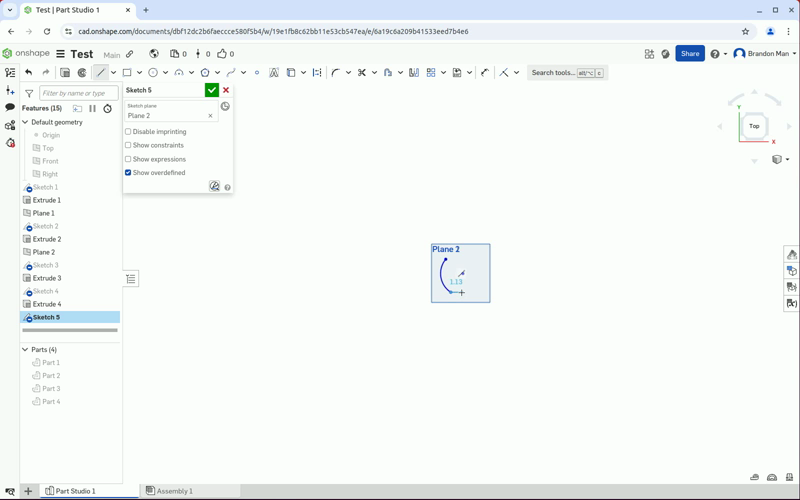
scroll(6)
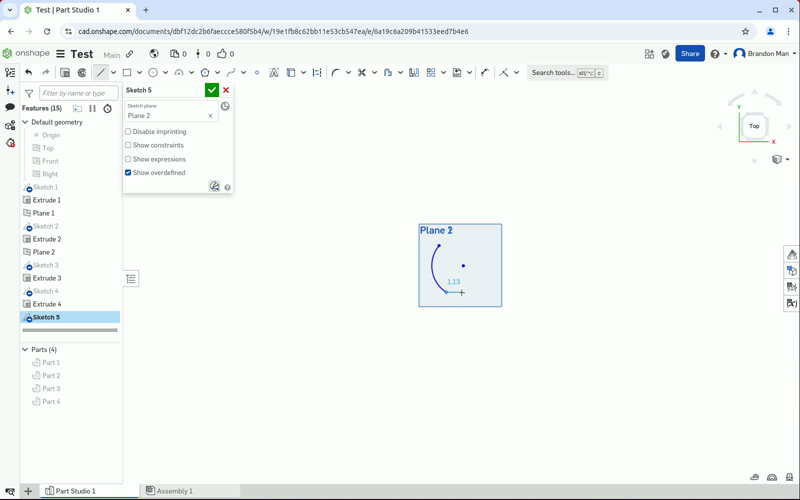
scroll(6)
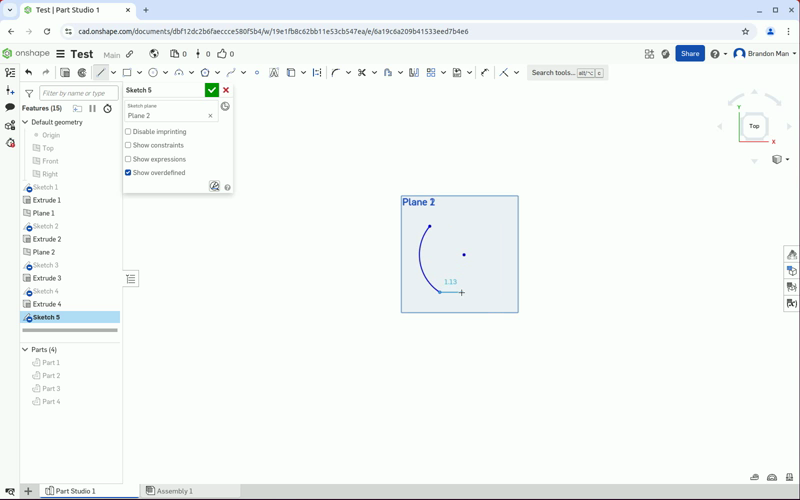
scroll(6)
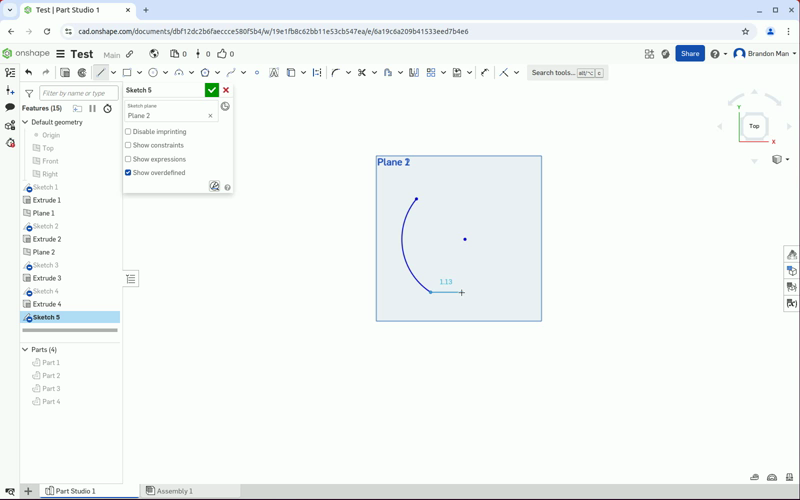
scroll(6)
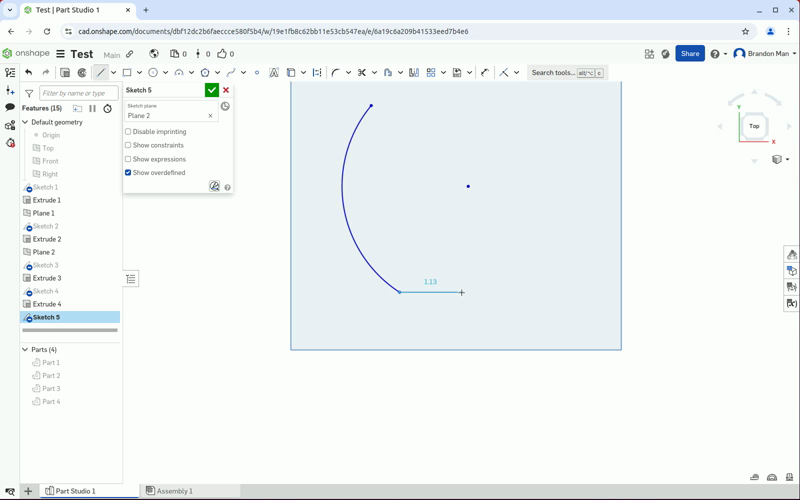
click(461, 292)
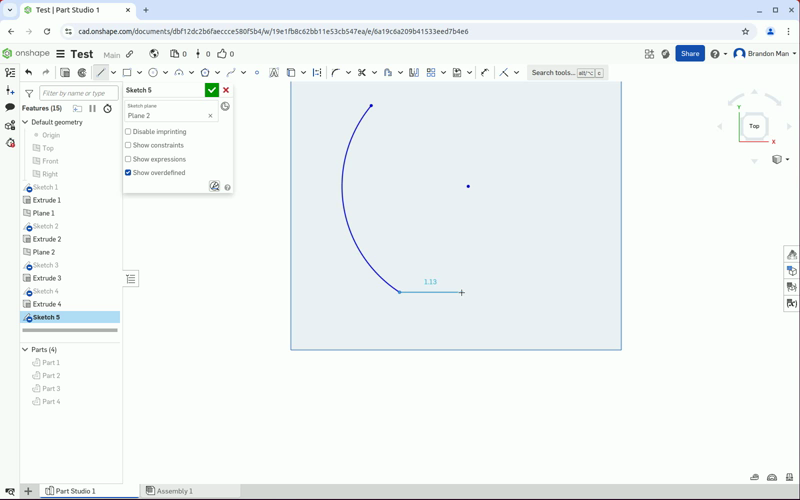
scroll(-6)
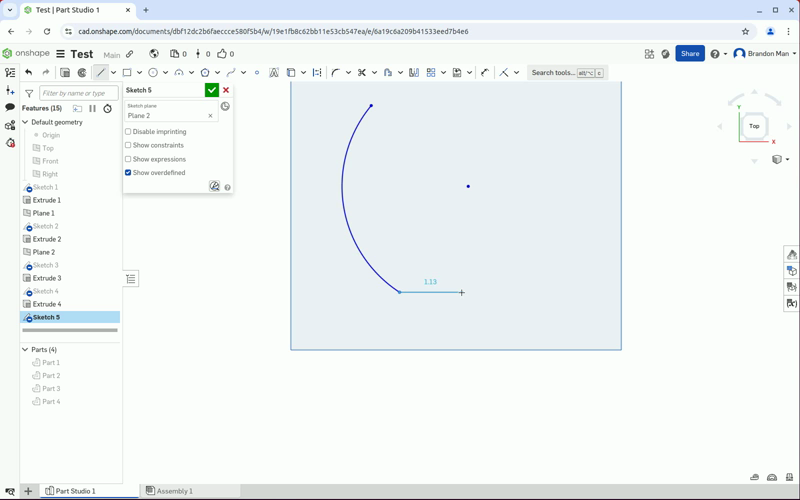
scroll(-6)
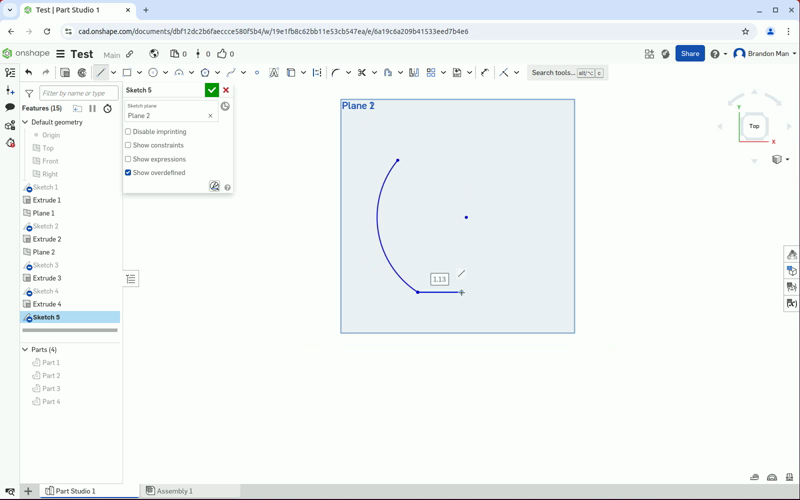
scroll(-6)
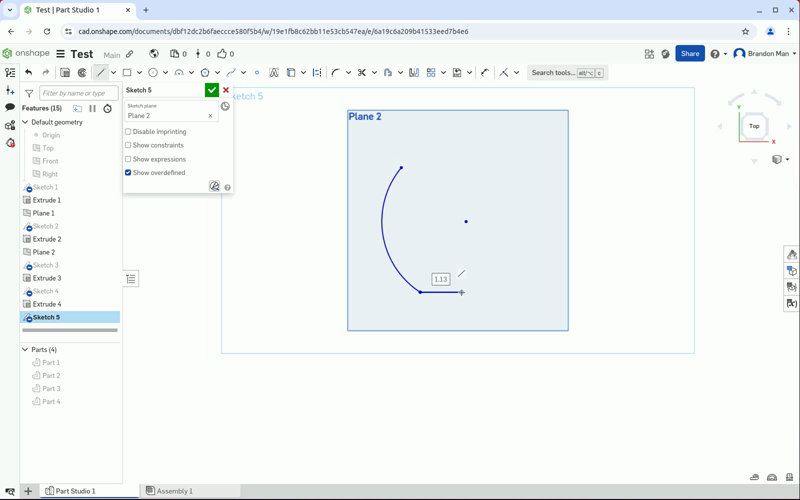
scroll(-6)
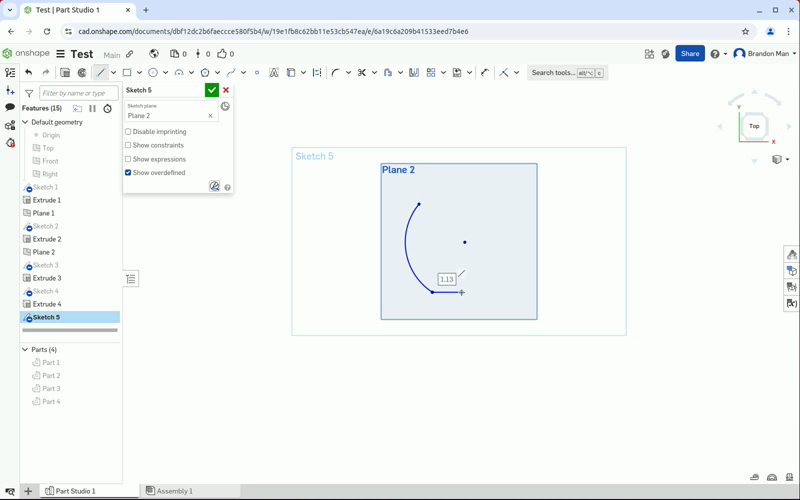
scroll(-6)
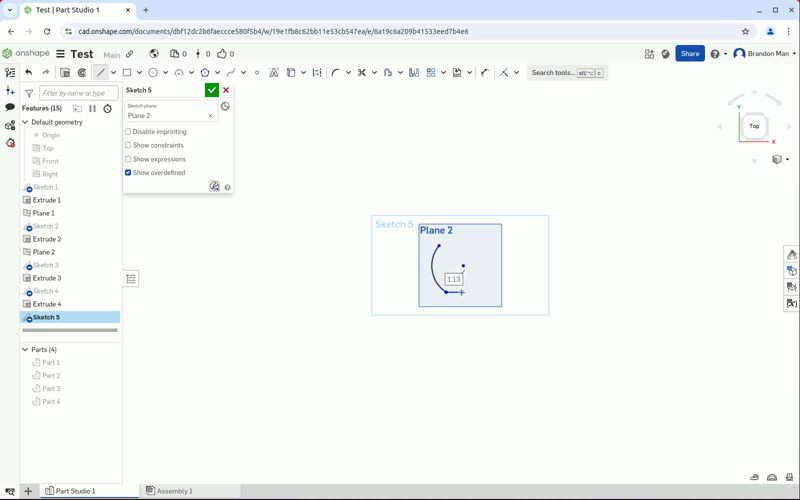
scroll(-6)
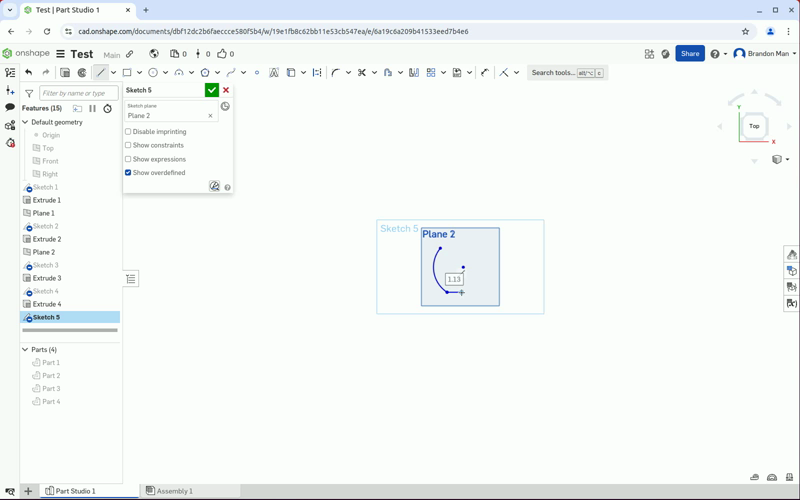
scroll(-6)
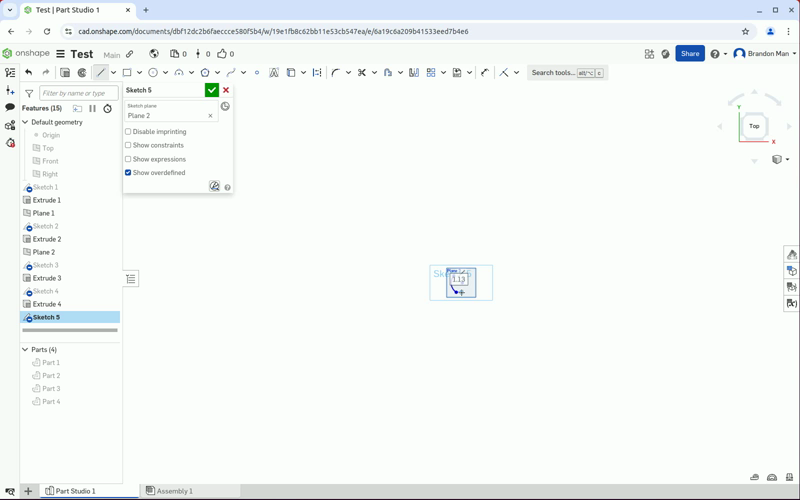
key_up(shift)
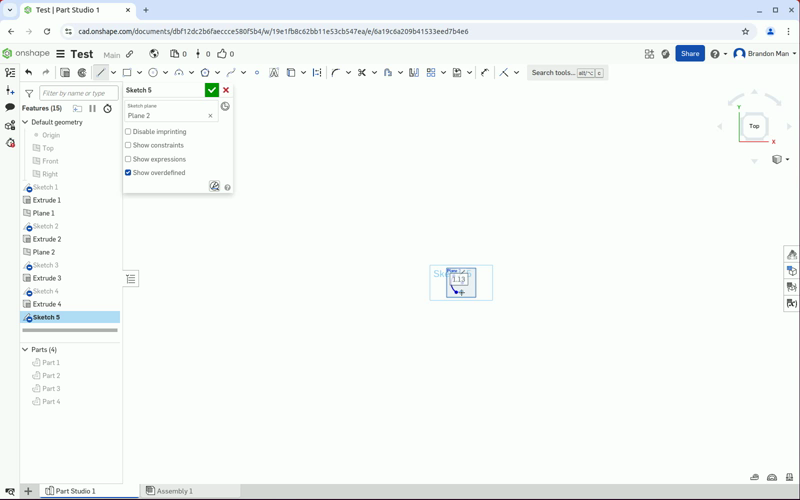
key_down(shift)
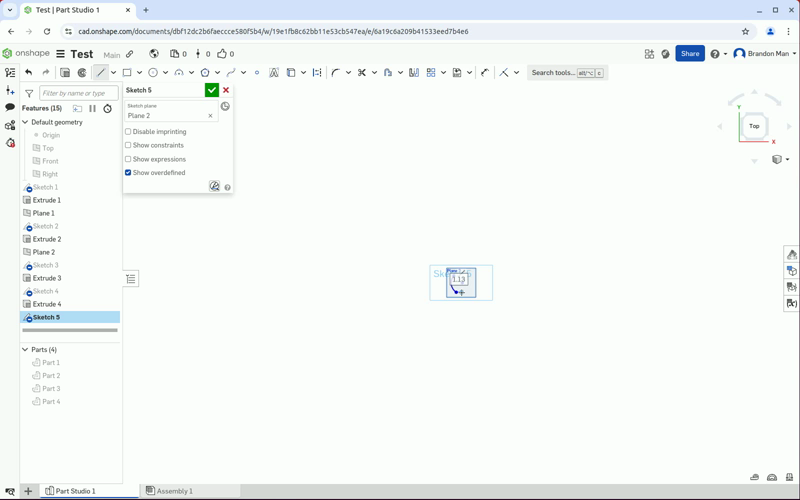
mouse_move(491, 292)
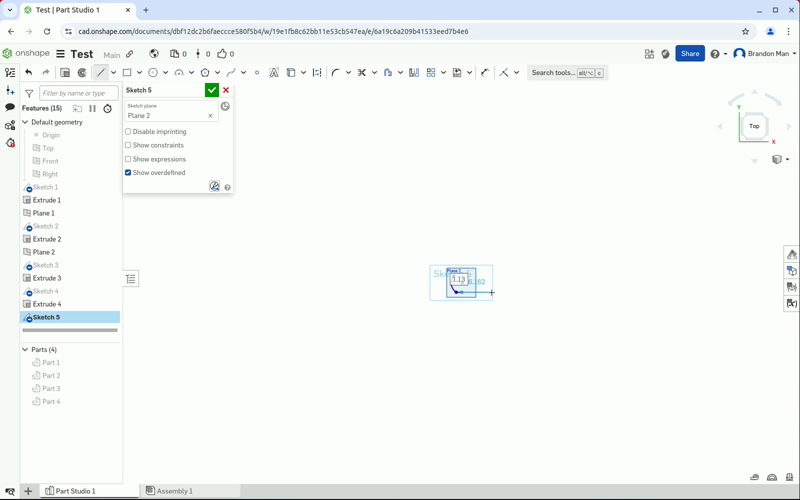
mouse_move(467, 292)
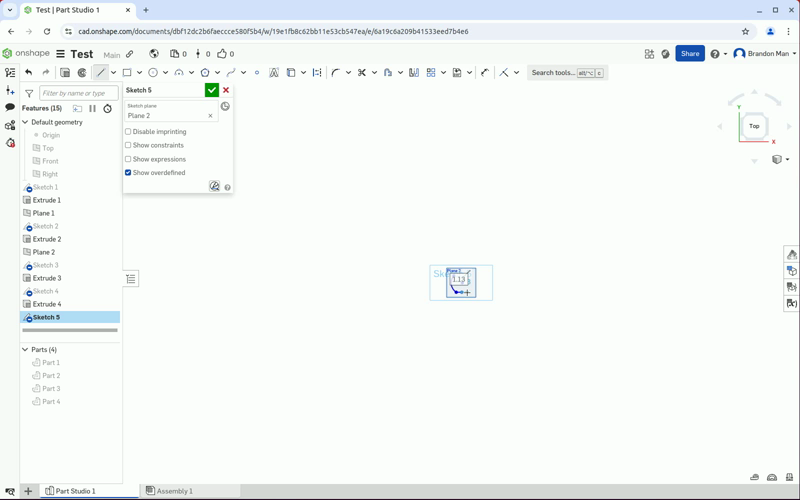
scroll(6)
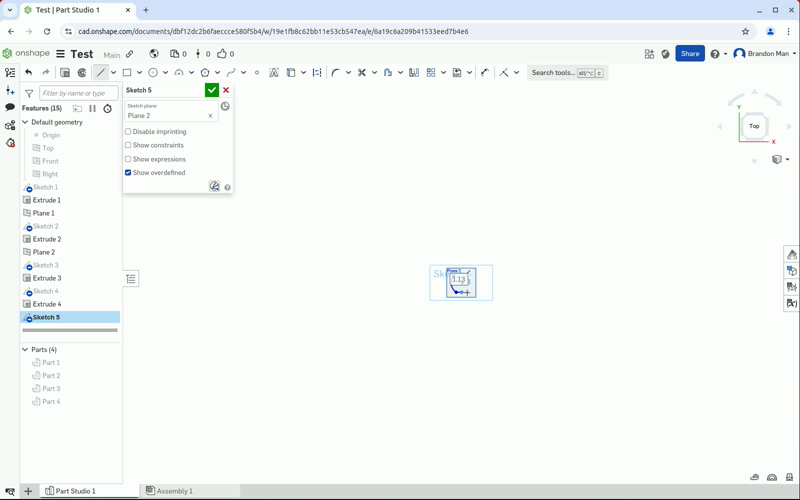
scroll(6)
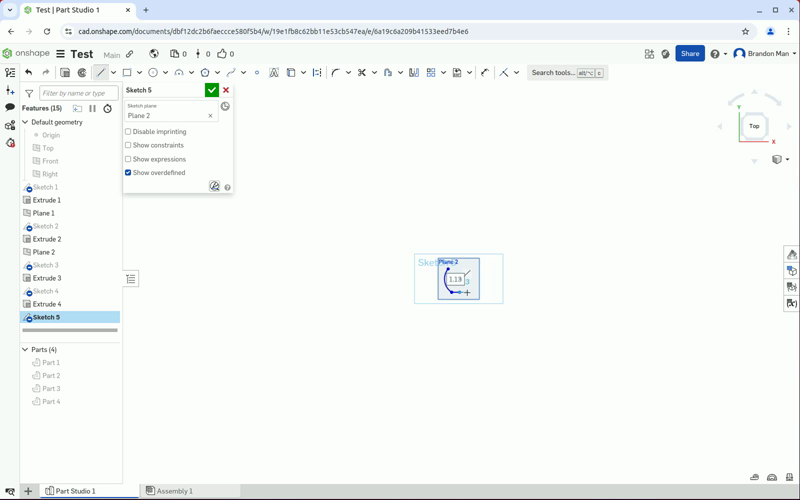
scroll(6)
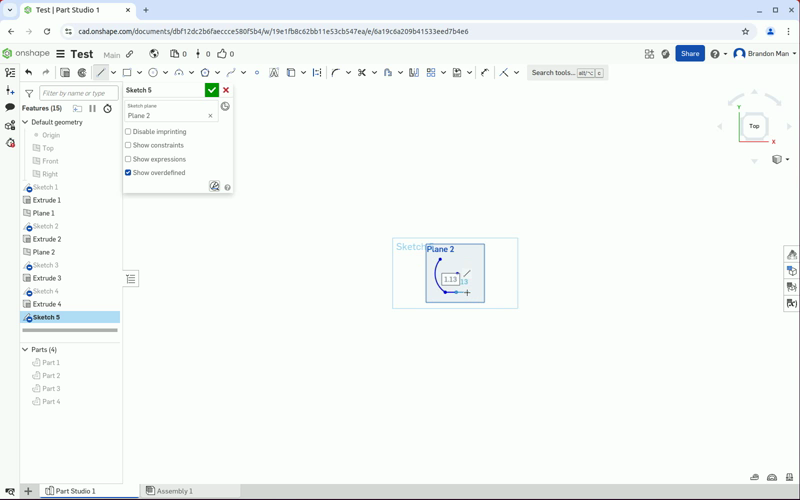
scroll(6)
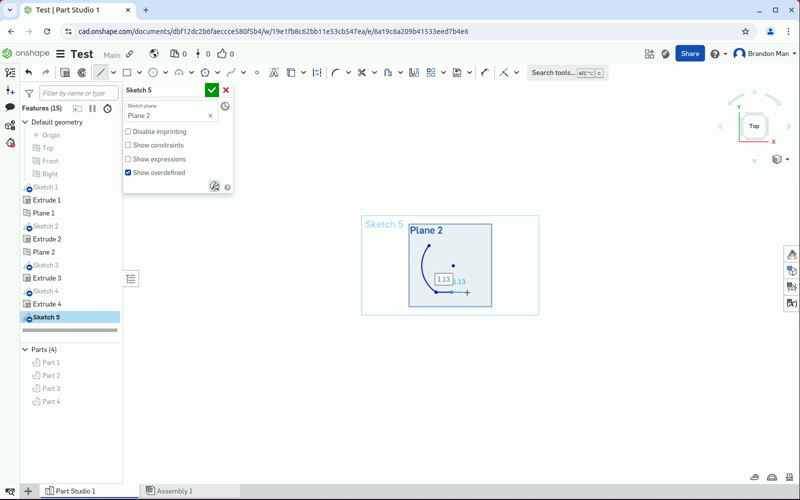
scroll(6)
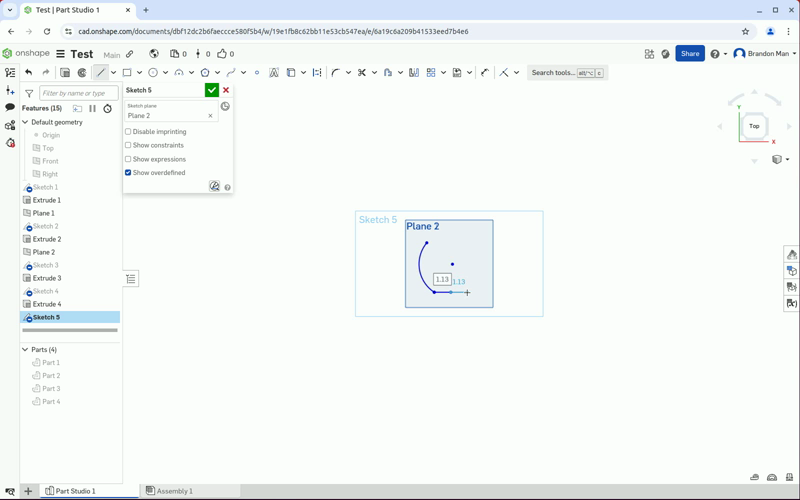
scroll(6)
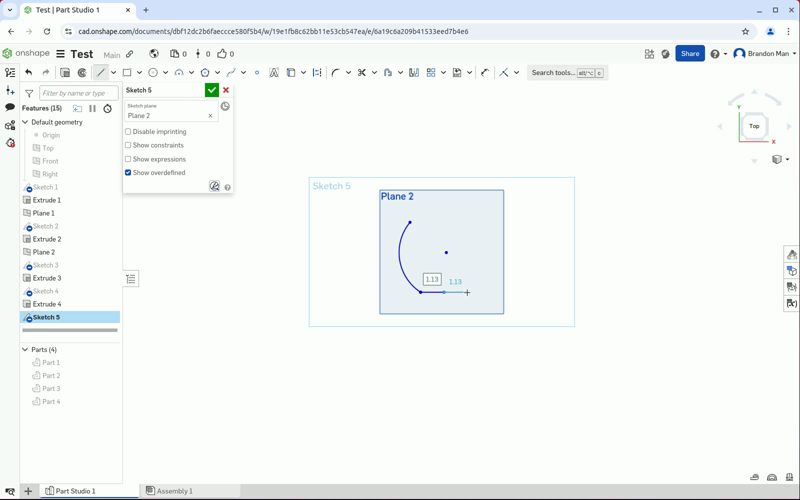
scroll(6)
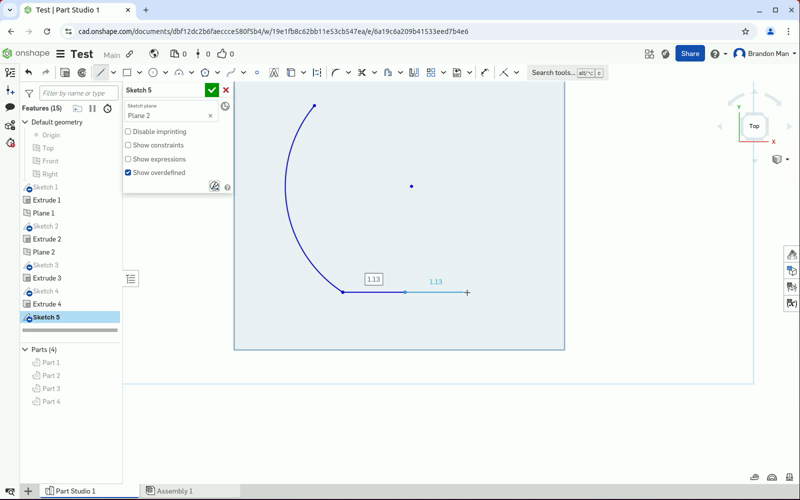
click(467, 292)
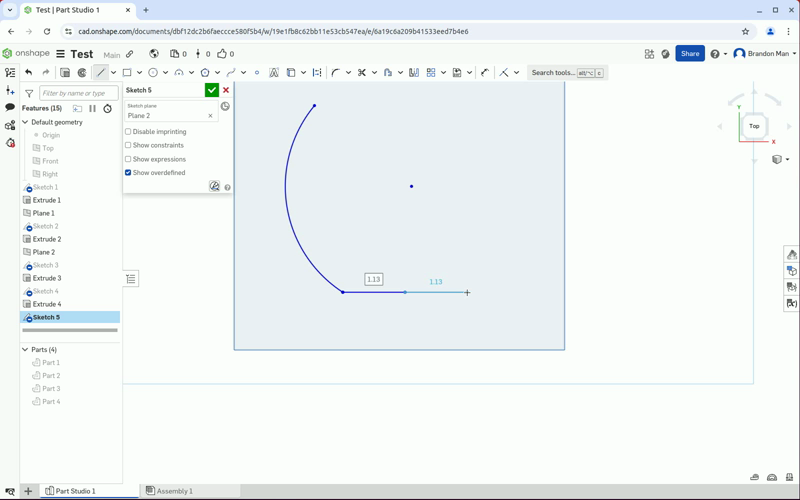
scroll(-6)
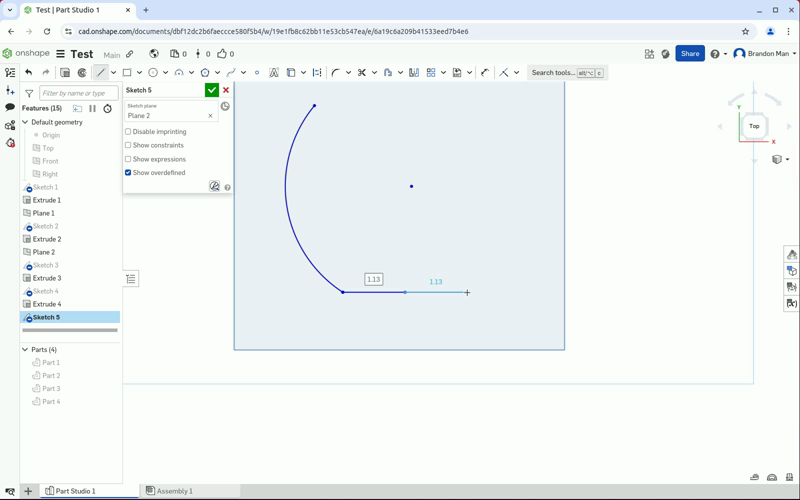
scroll(-6)
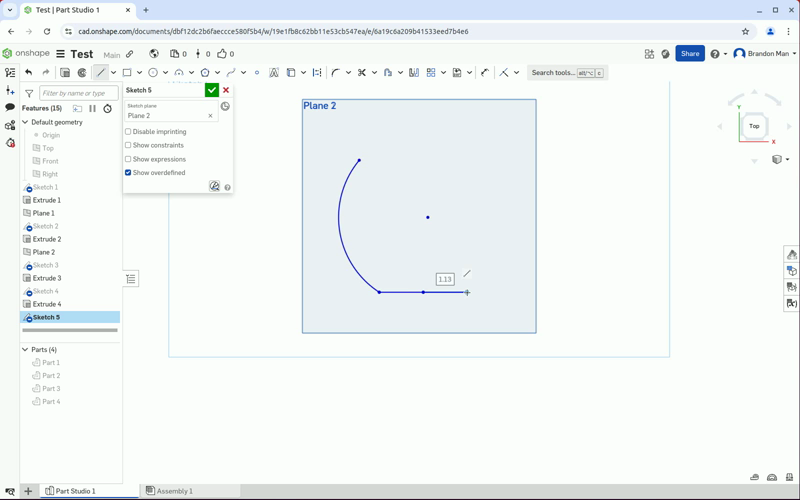
scroll(-6)
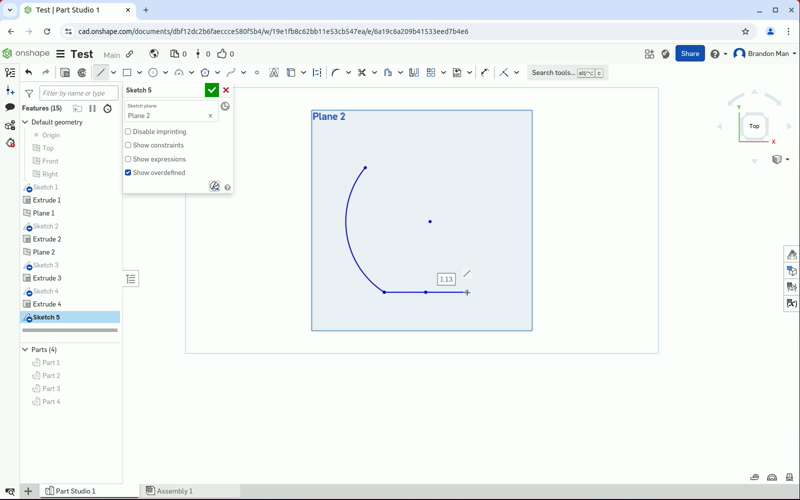
scroll(-6)
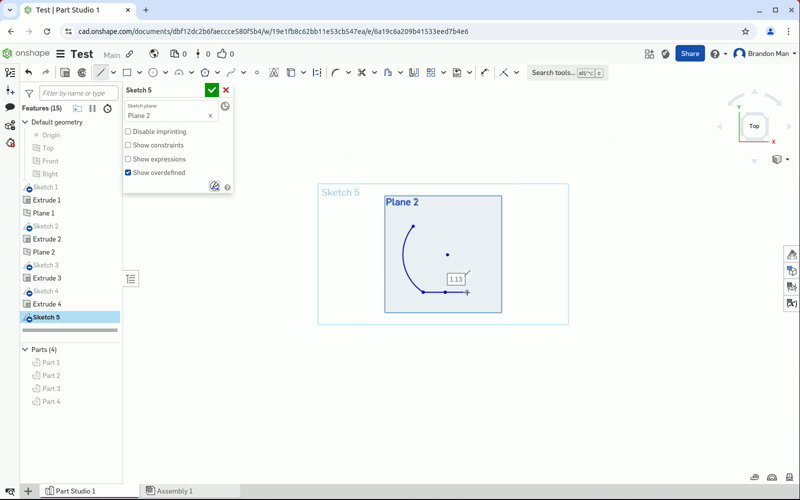
scroll(-6)
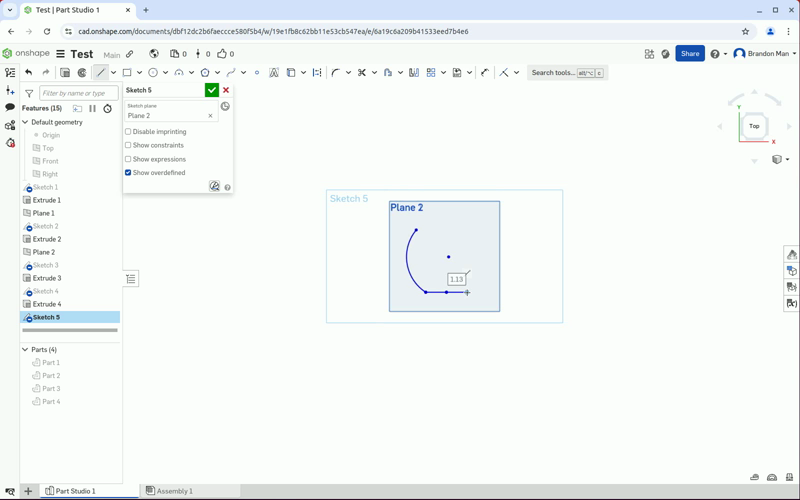
scroll(-6)
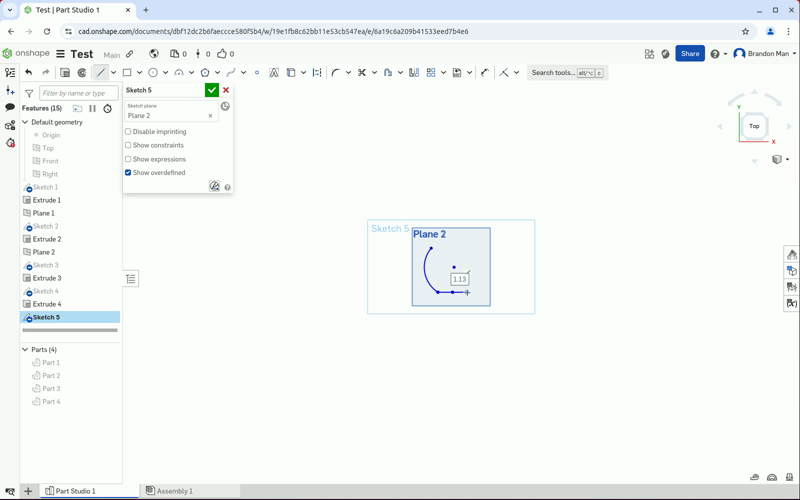
scroll(-6)
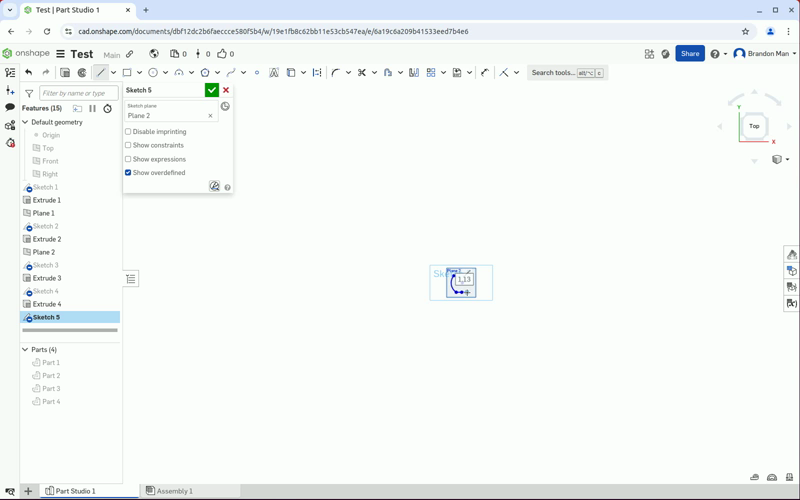
key_up(shift)
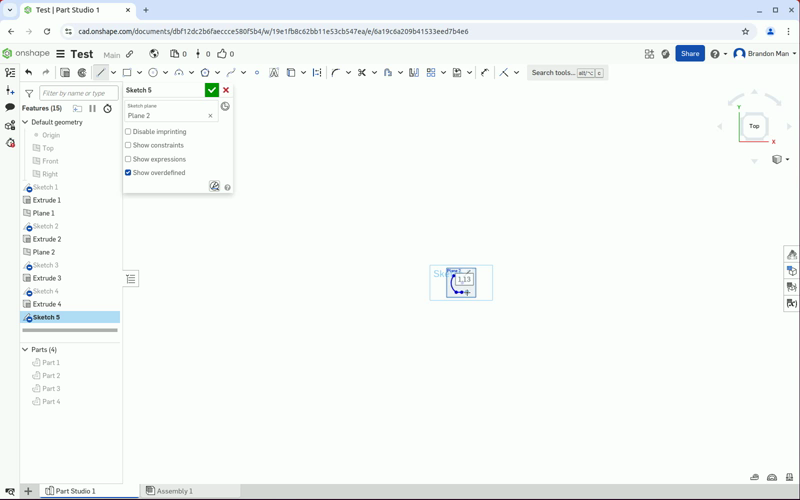
key(esc)
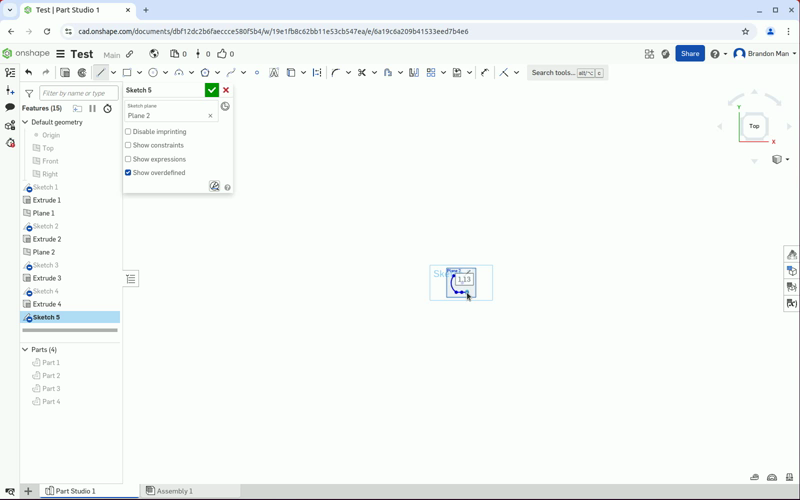
key(a)
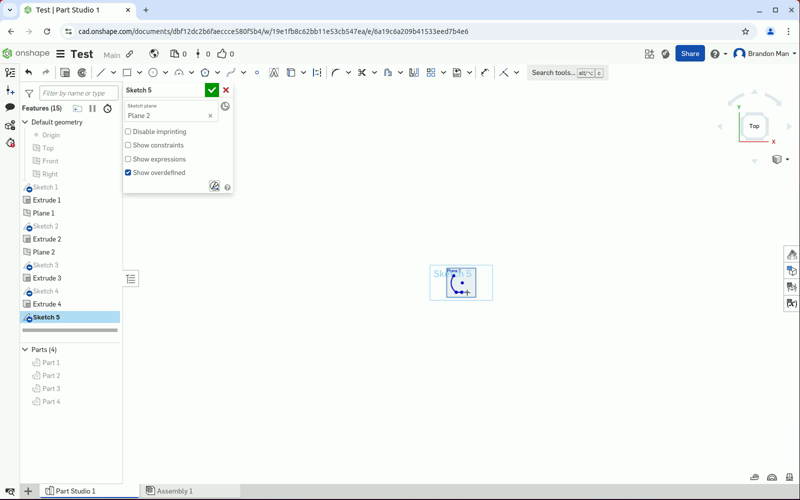
mouse_move(467, 292)
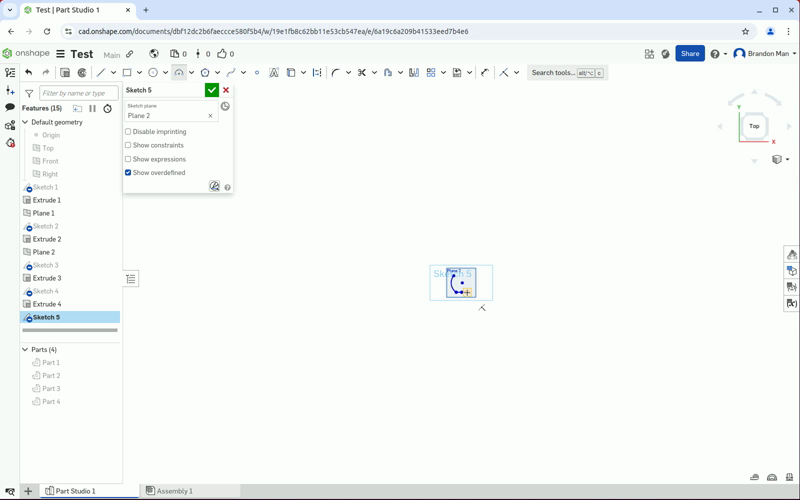
click(467, 292)
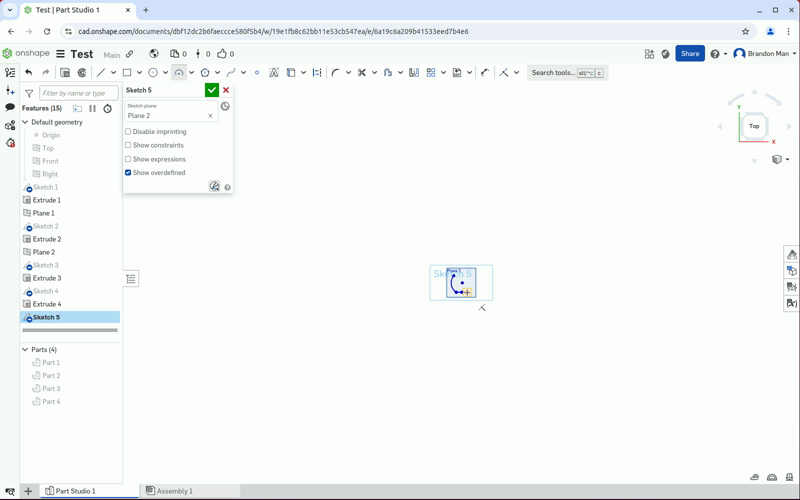
key_down(shift)
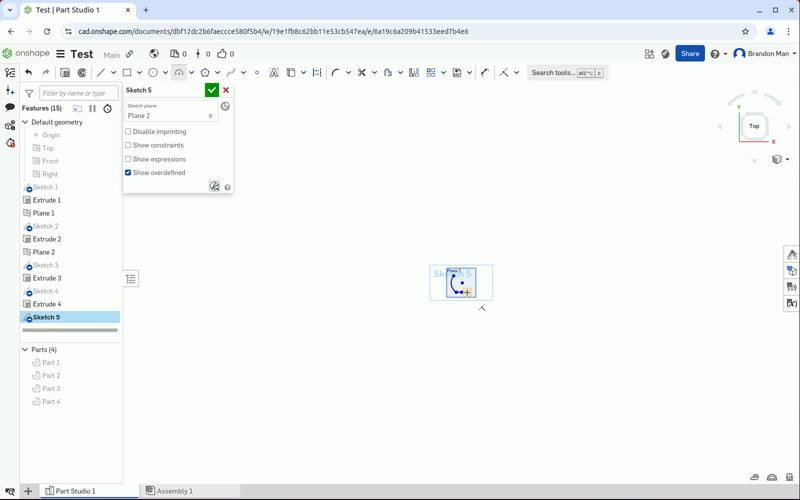
mouse_move(469, 275)
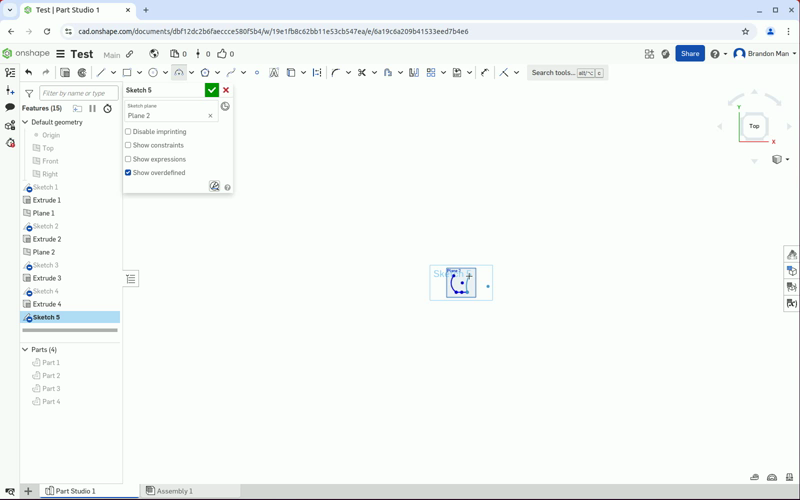
click(469, 275)
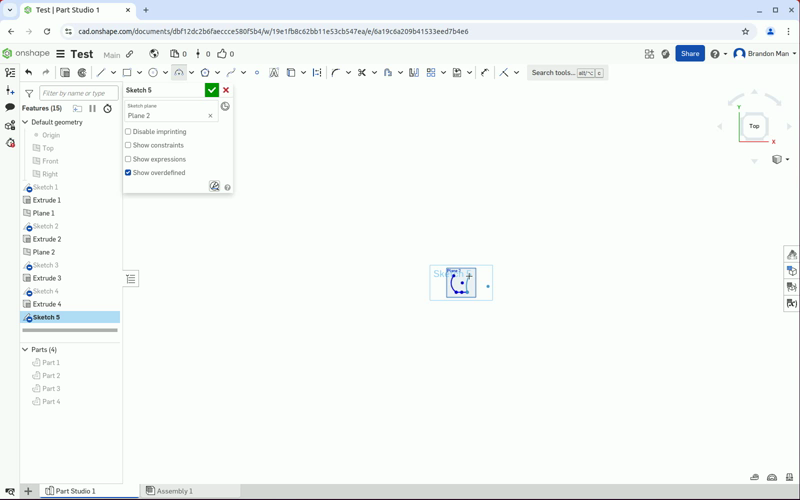
mouse_move(472, 284)
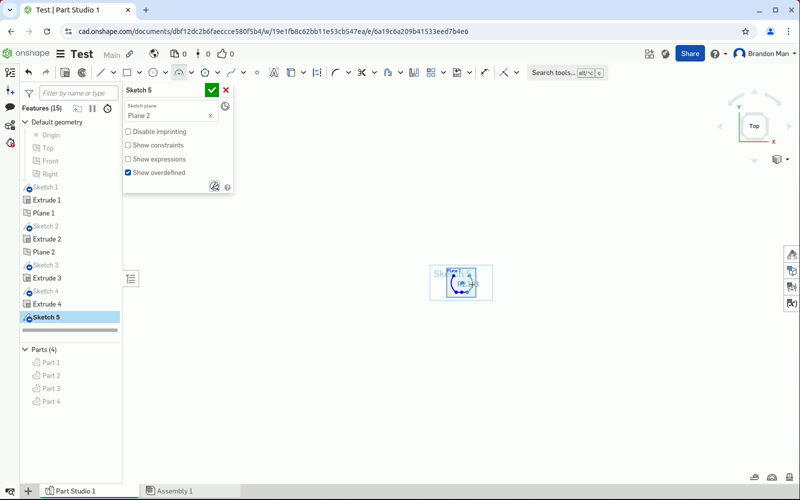
click(472, 284)
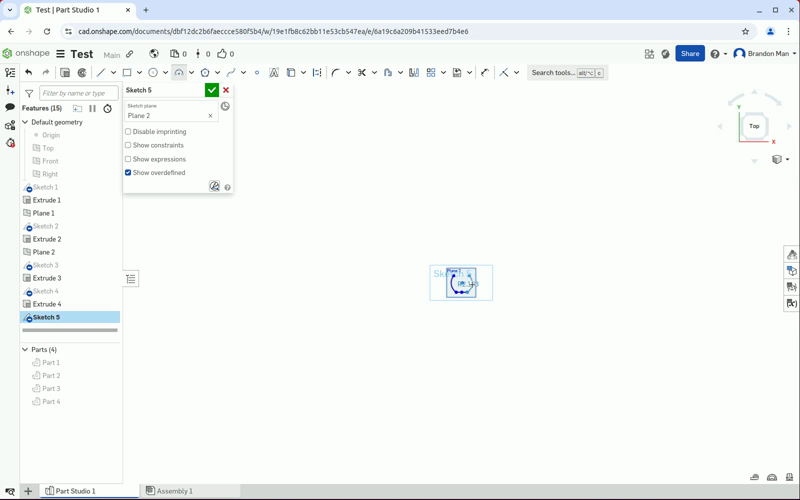
key_up(shift)
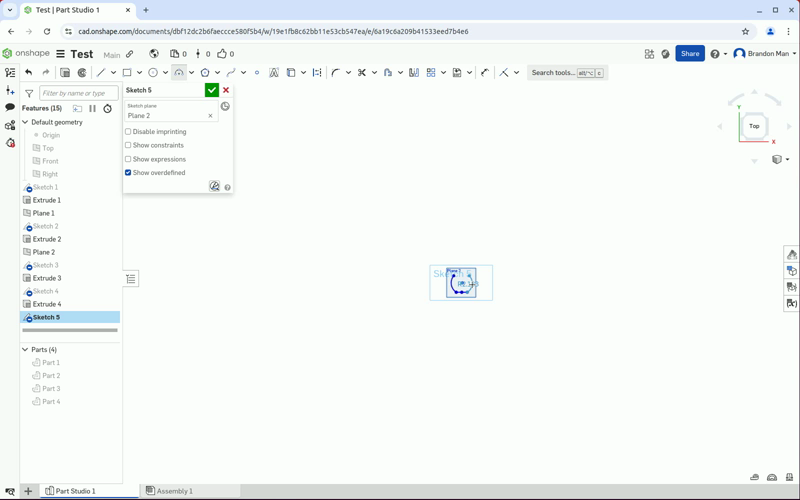
key(esc)
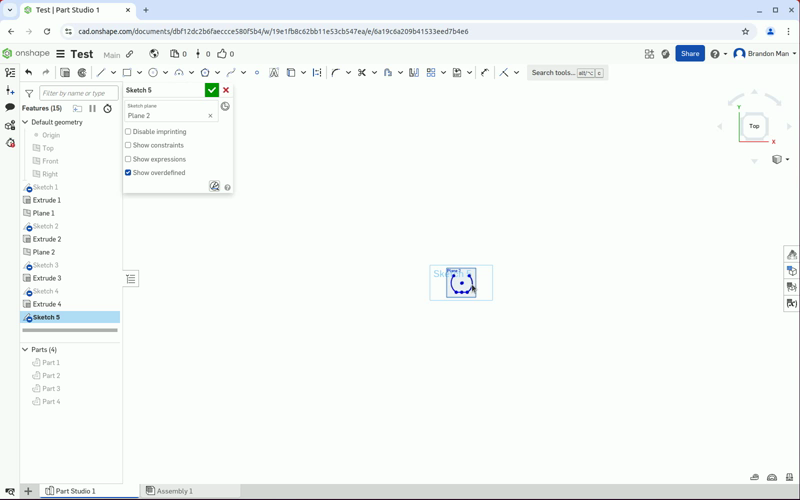
key(l)
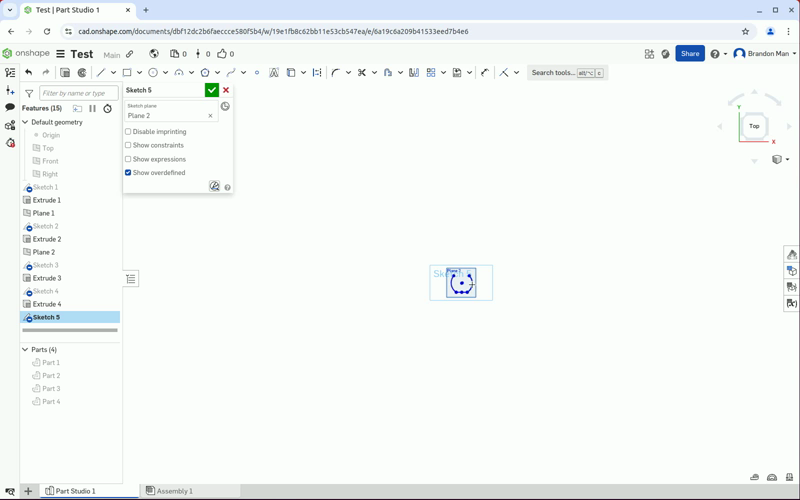
mouse_move(469, 275)
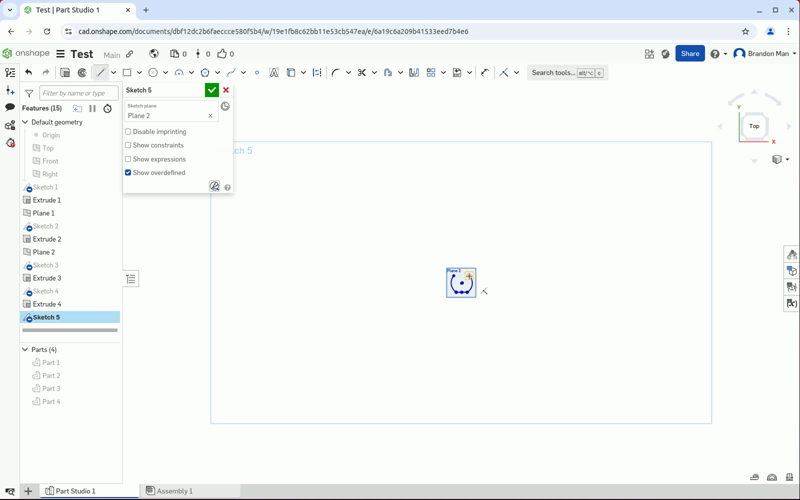
click(469, 275)
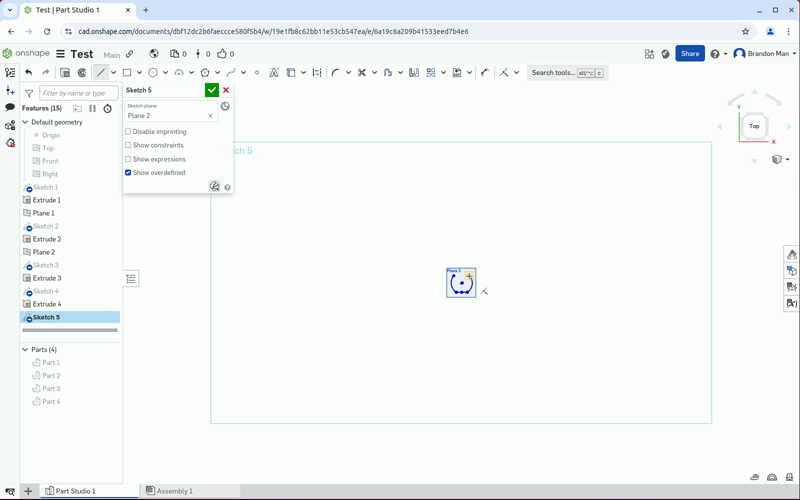
key_down(shift)
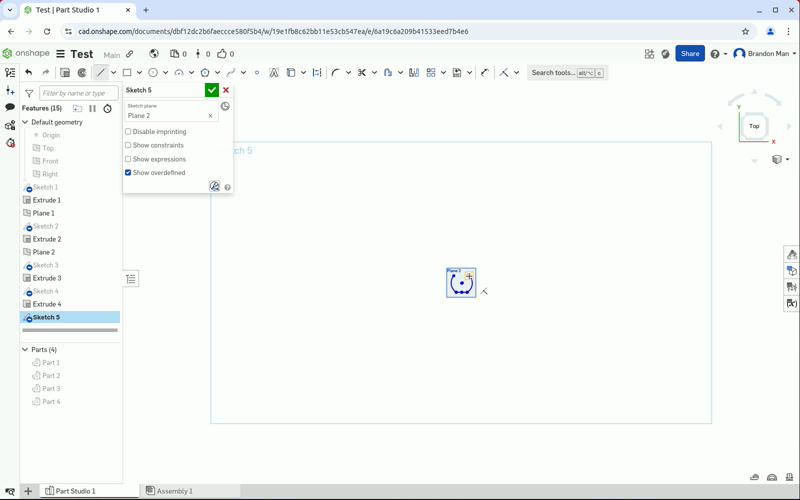
mouse_move(499, 275)
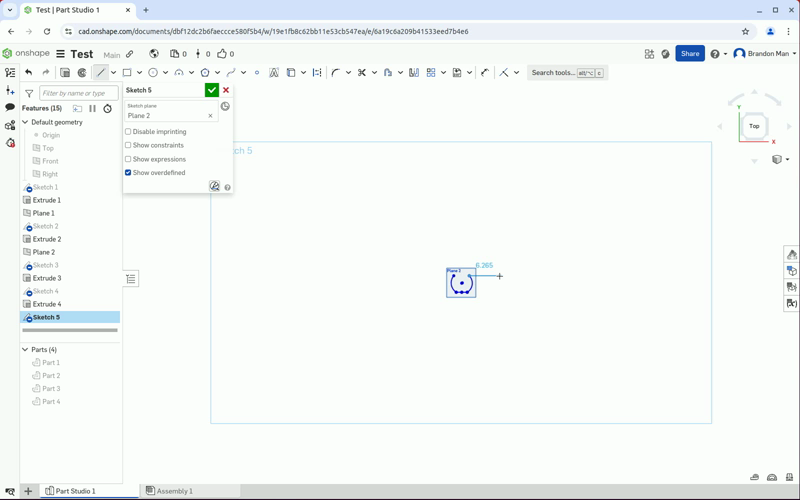
mouse_move(461, 275)
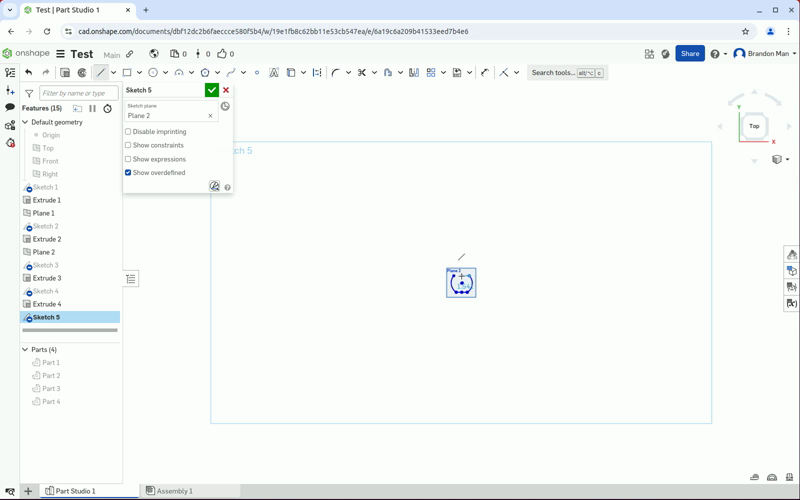
click(461, 275)
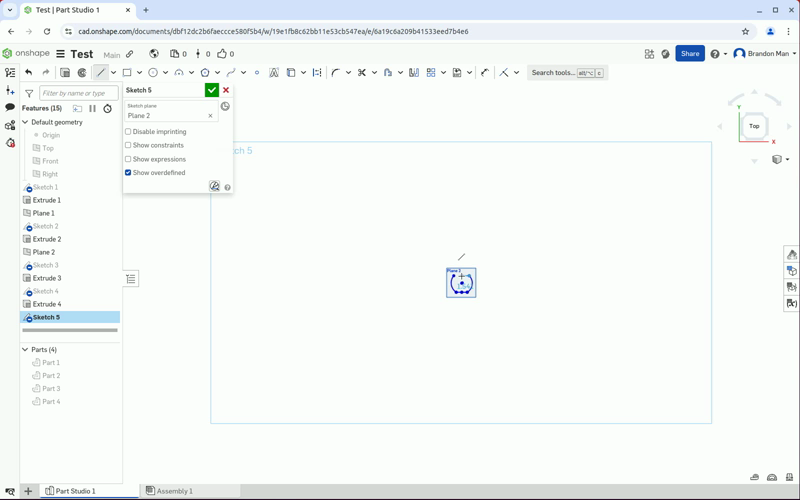
key_up(shift)
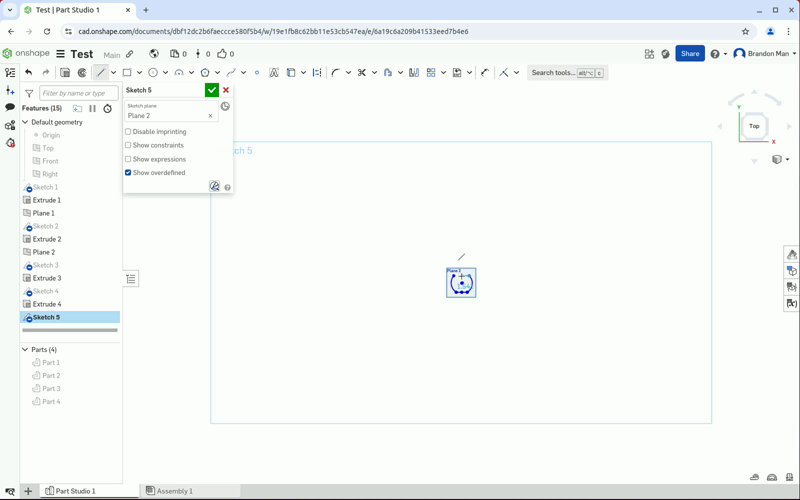
mouse_move(491, 275)
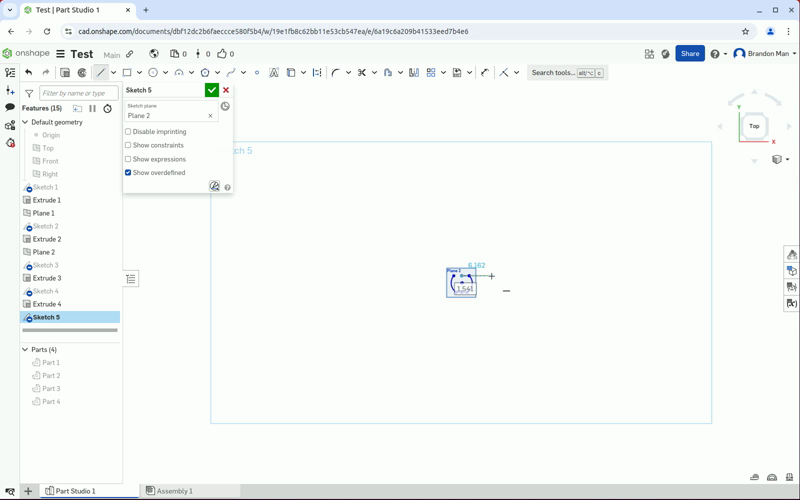
key_down(shift)
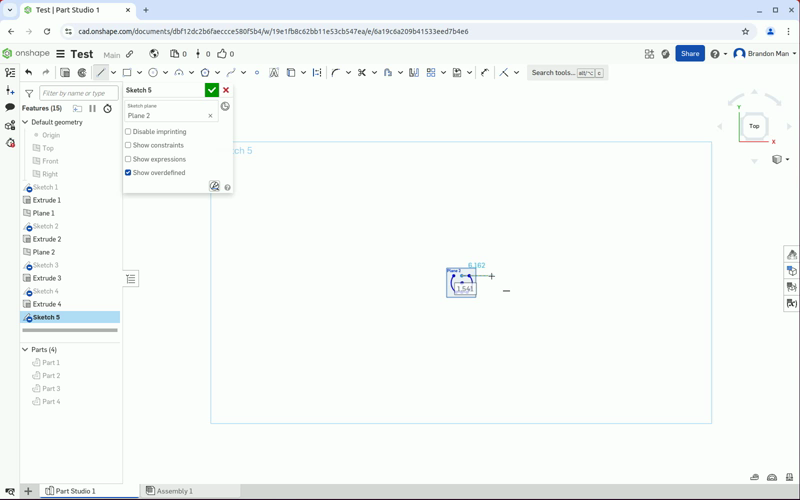
mouse_move(453, 275)
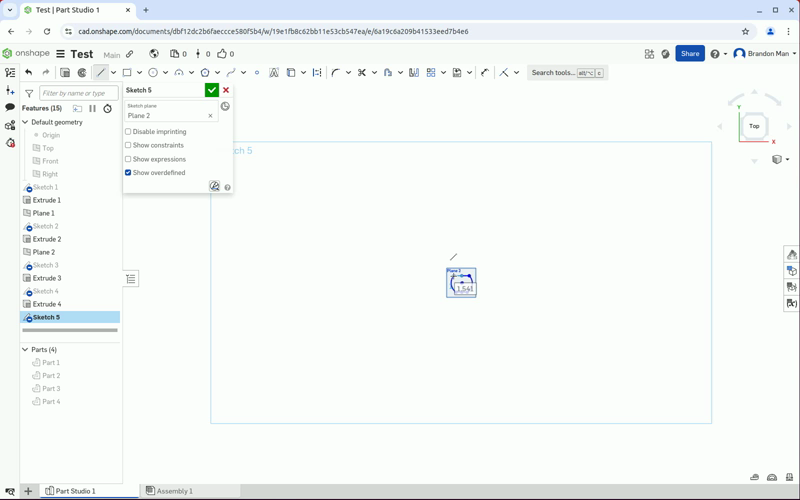
key_up(shift)
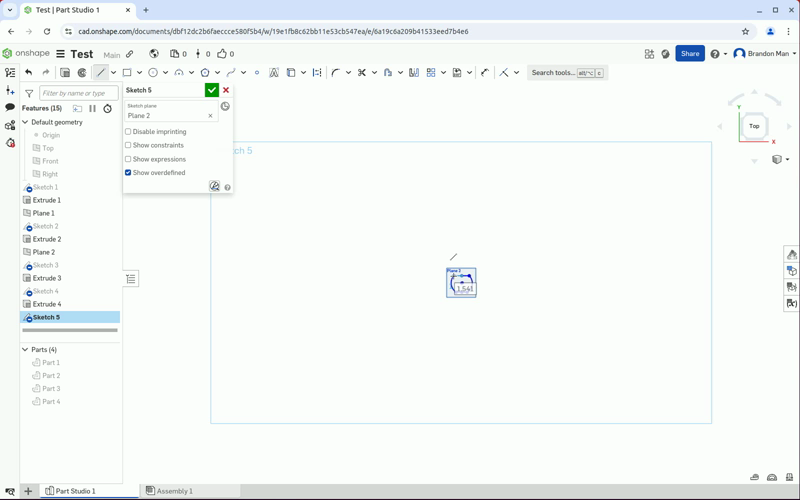
click(453, 275)
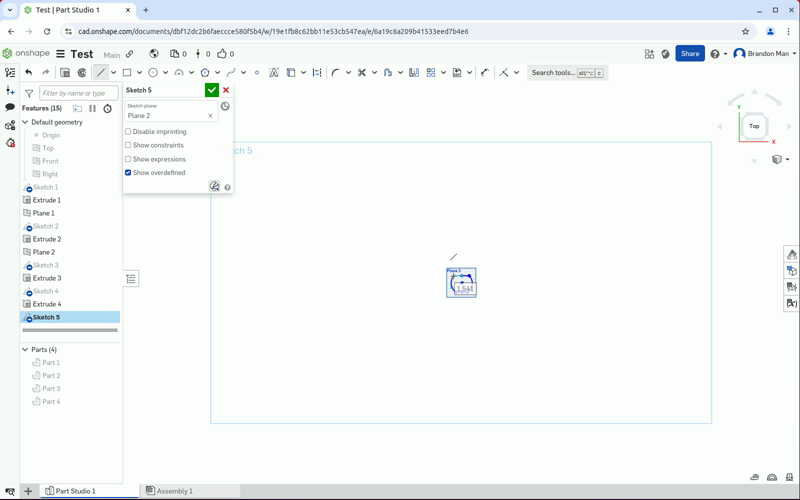
key(esc)
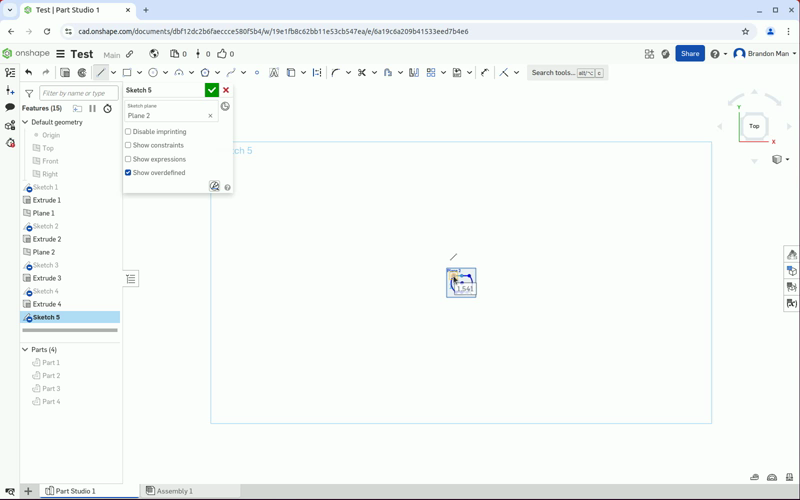
mouse_move(470, 285)
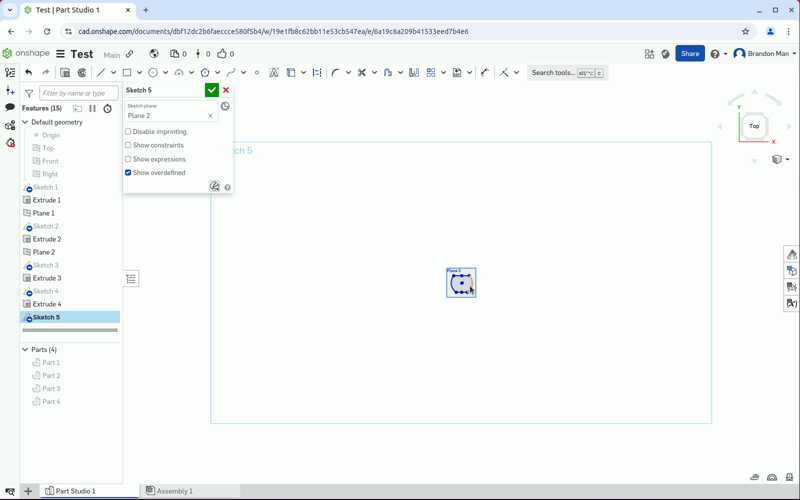
scroll(6)
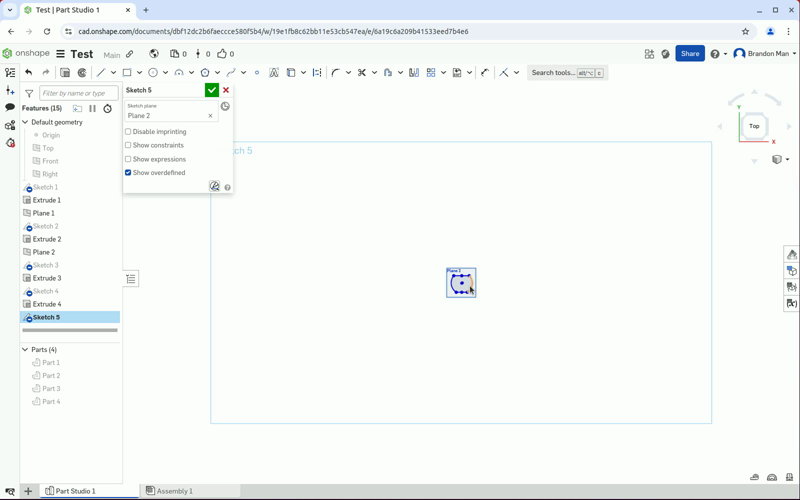
scroll(6)
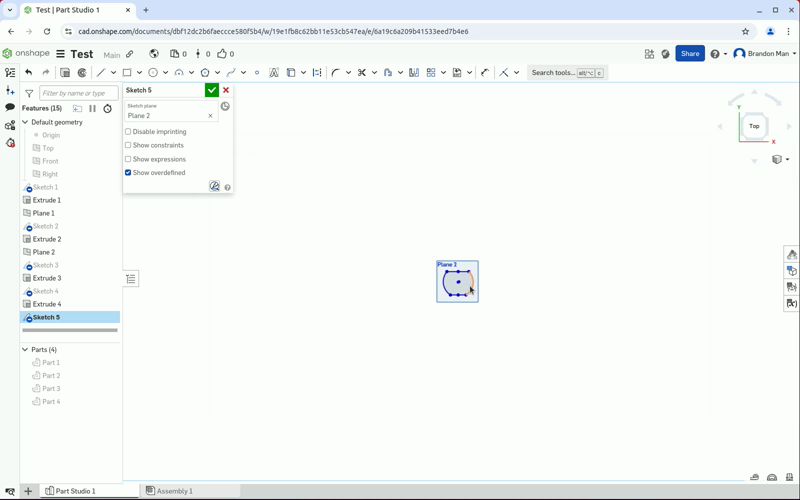
scroll(6)
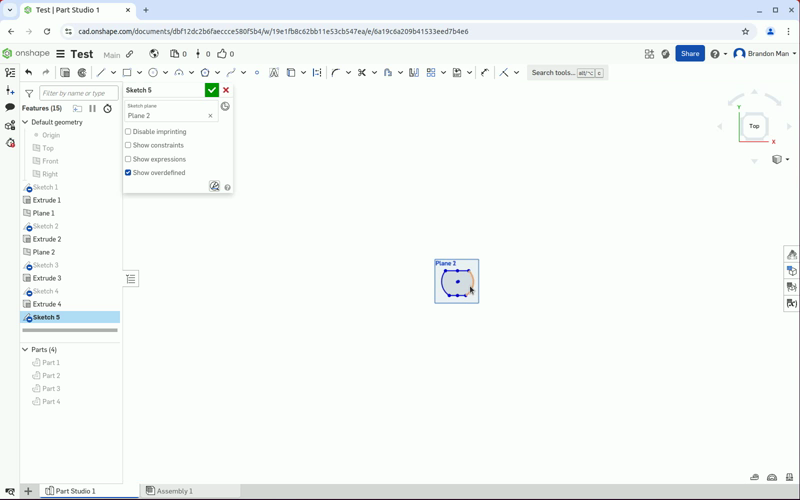
scroll(6)
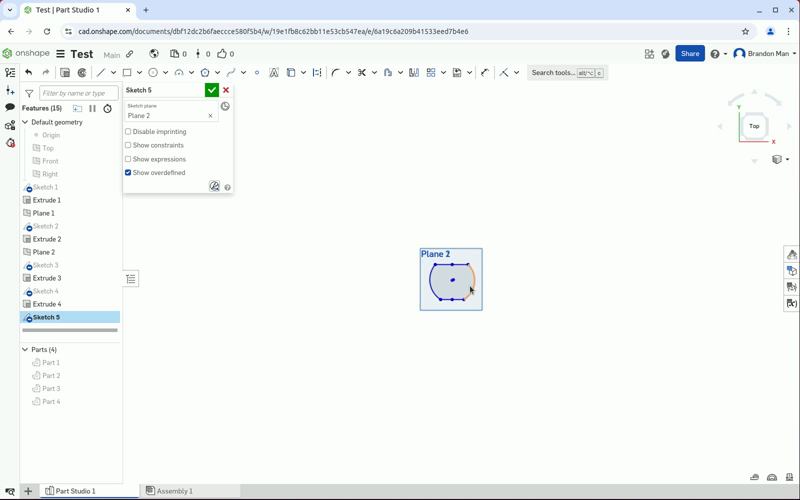
scroll(6)
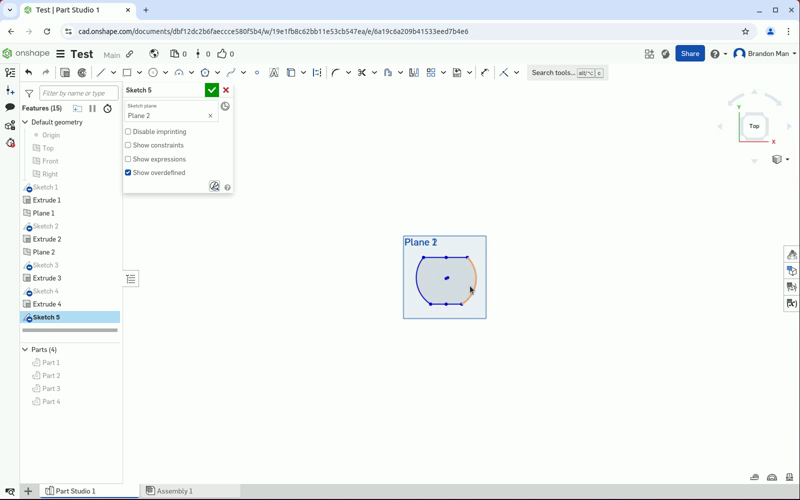
scroll(6)
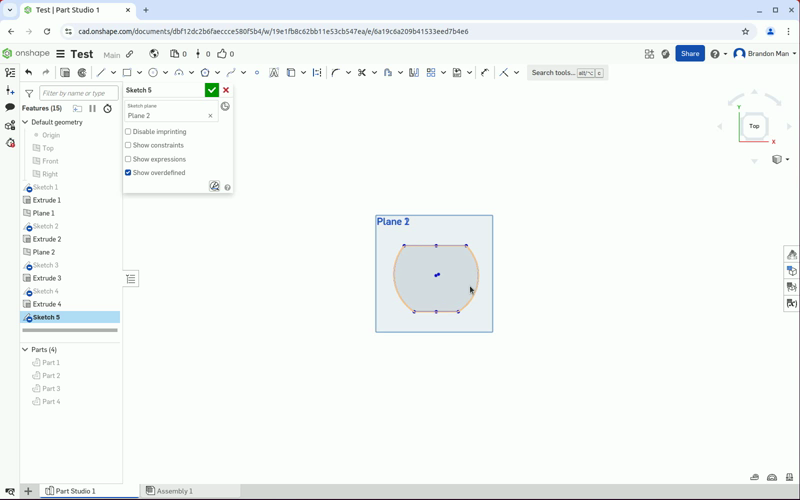
scroll(6)
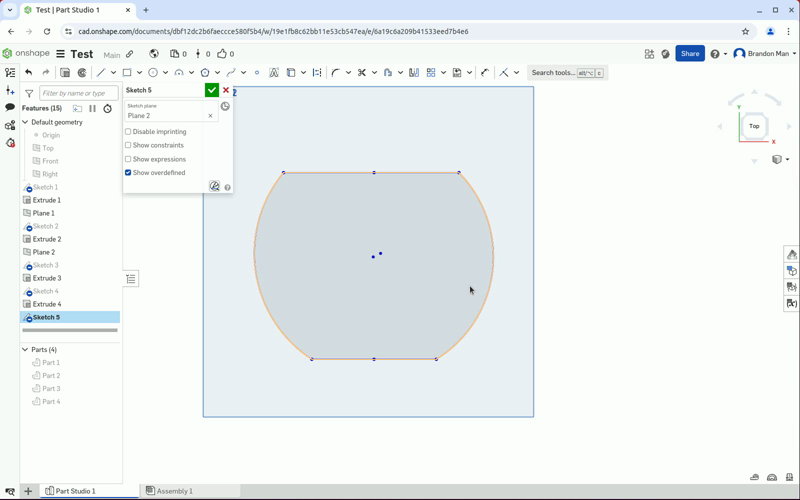
click(470, 285)
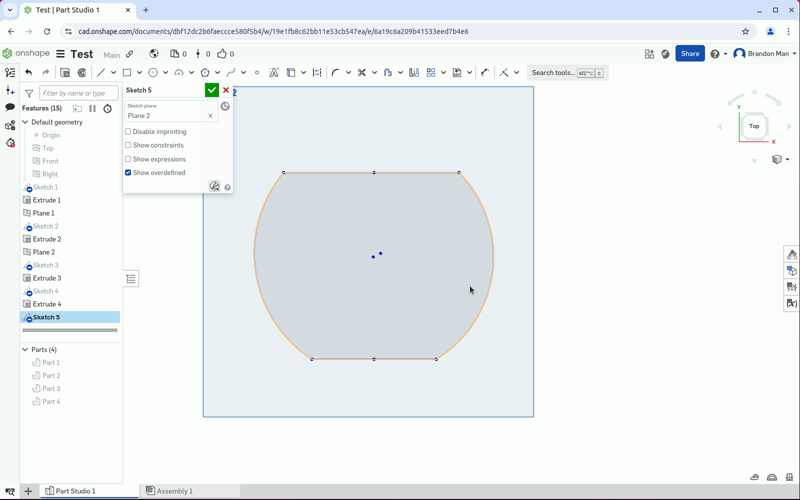
scroll(-6)
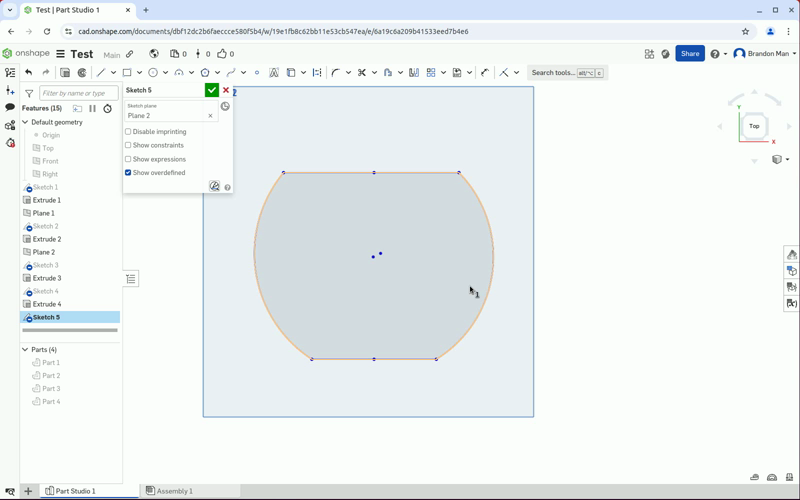
scroll(-6)
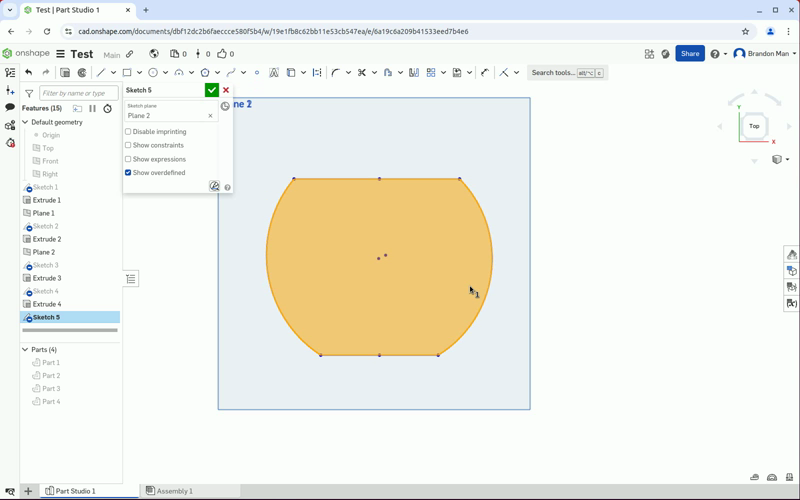
scroll(-6)
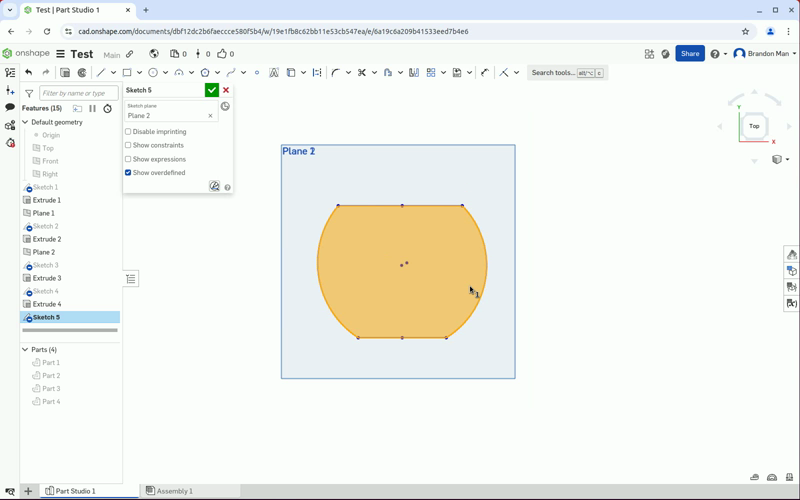
scroll(-6)
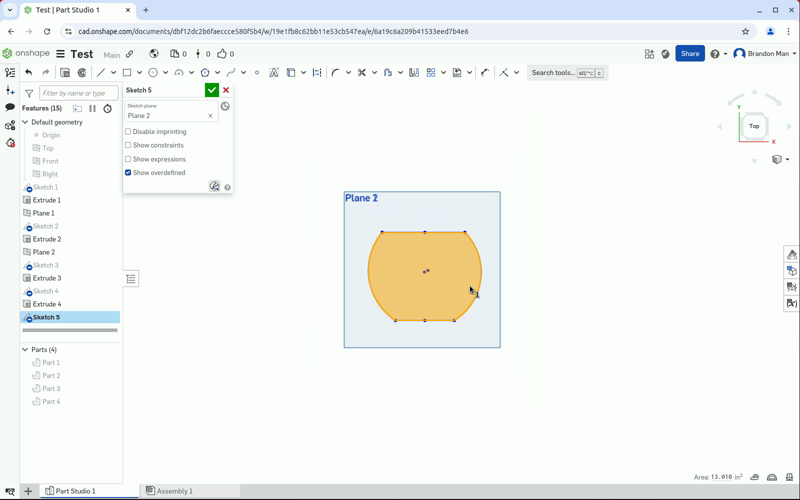
scroll(-6)
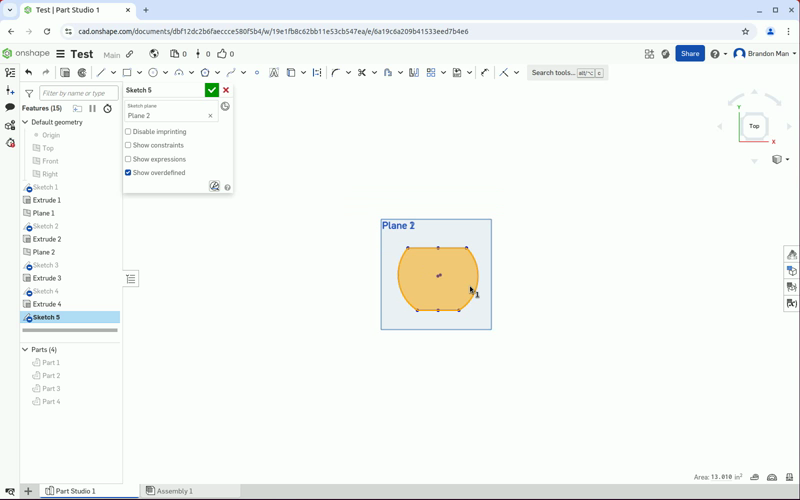
scroll(-6)
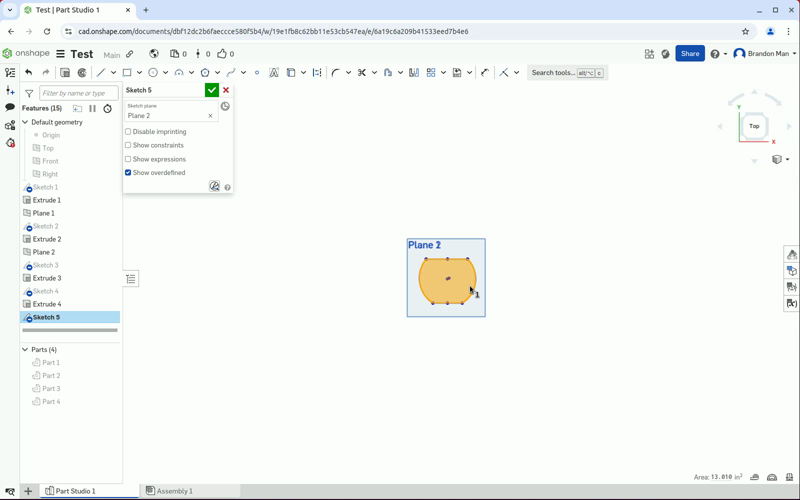
scroll(-6)
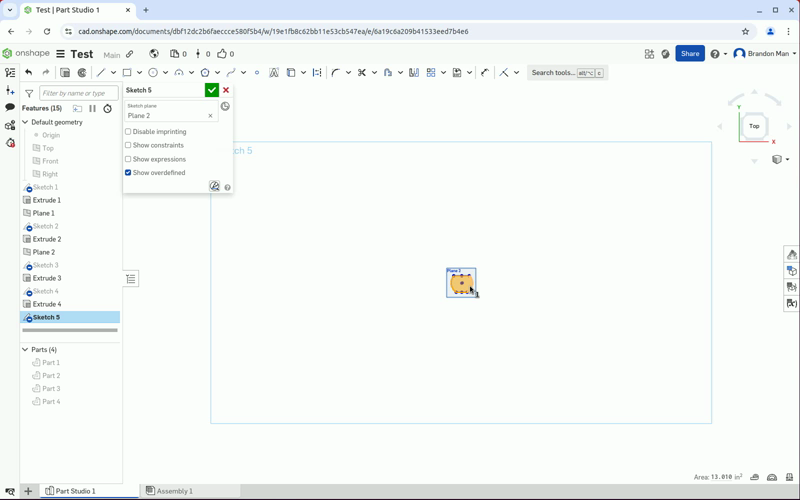
mouse_move(73, 352)
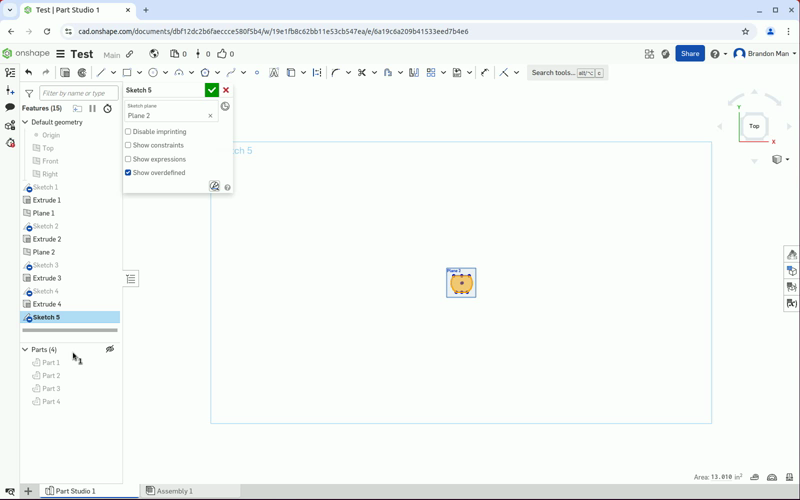
key(shift+y)
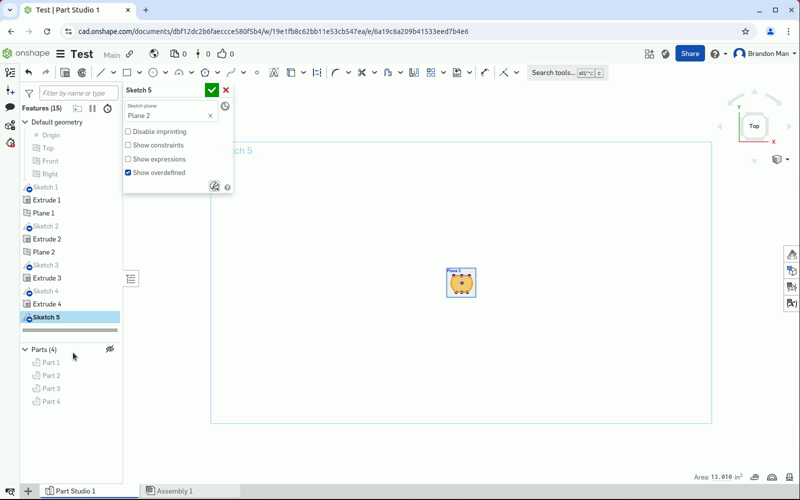
key(shift+e)
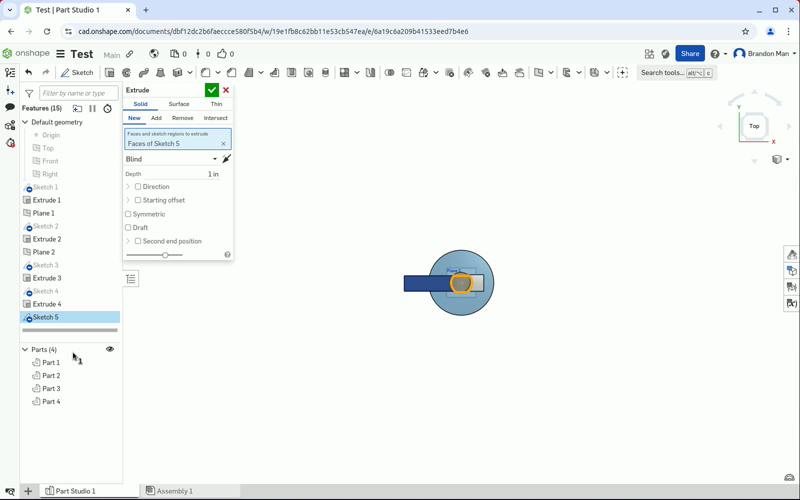
mouse_move(143, 106)
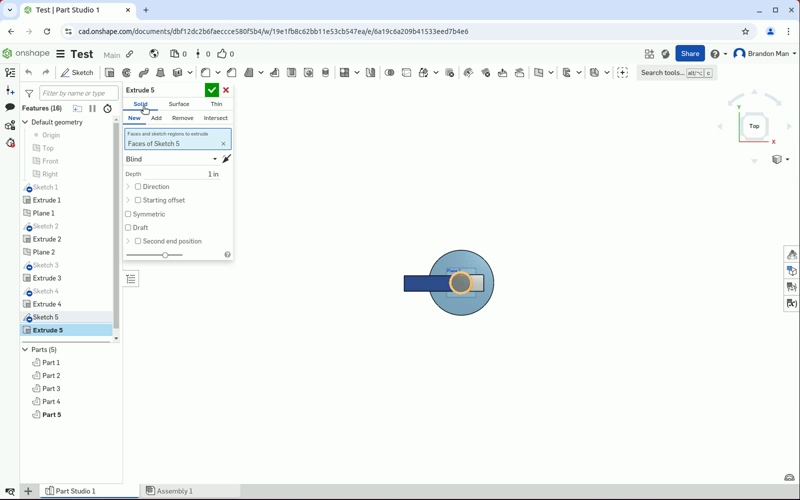
click(143, 106)
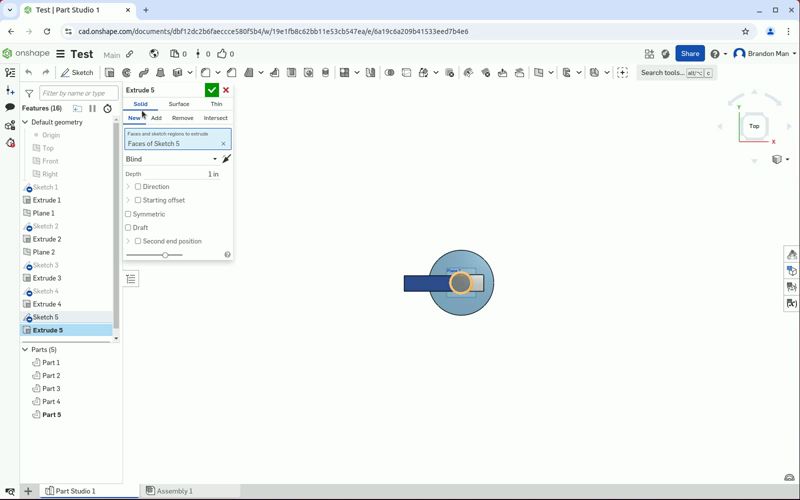
mouse_move(137, 120)
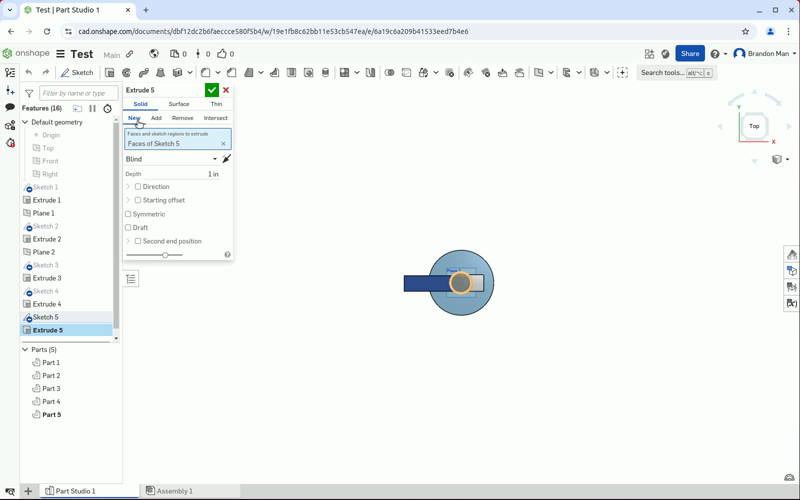
click(137, 120)
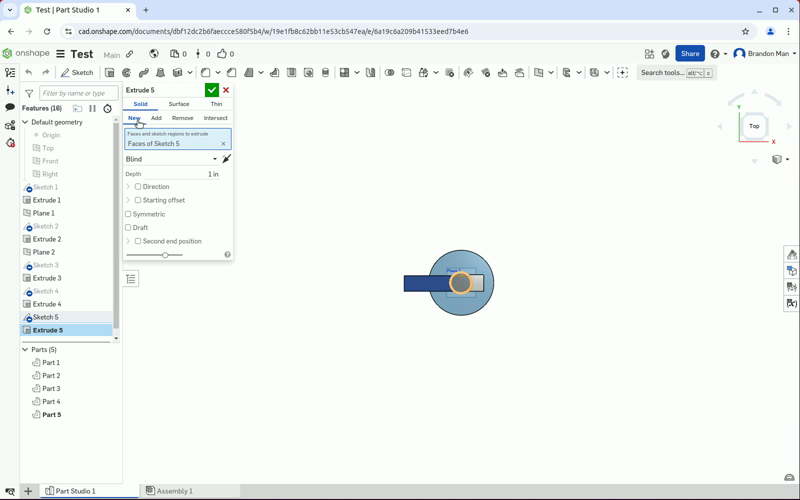
key(tab, 4)
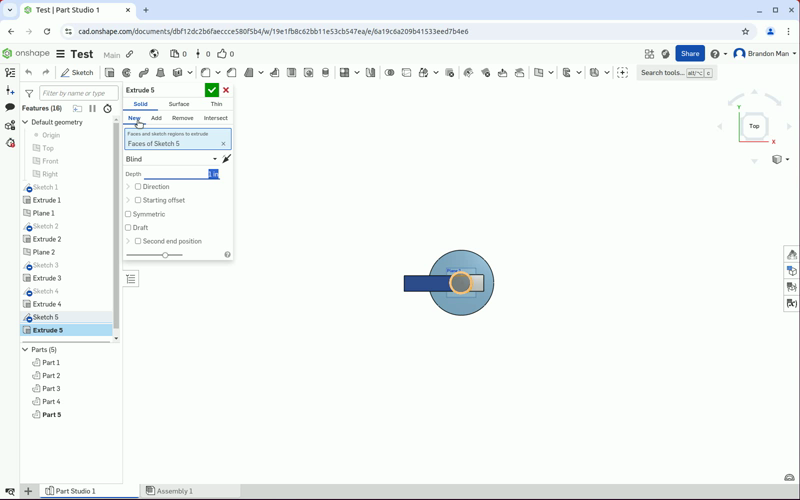
text(2.166)
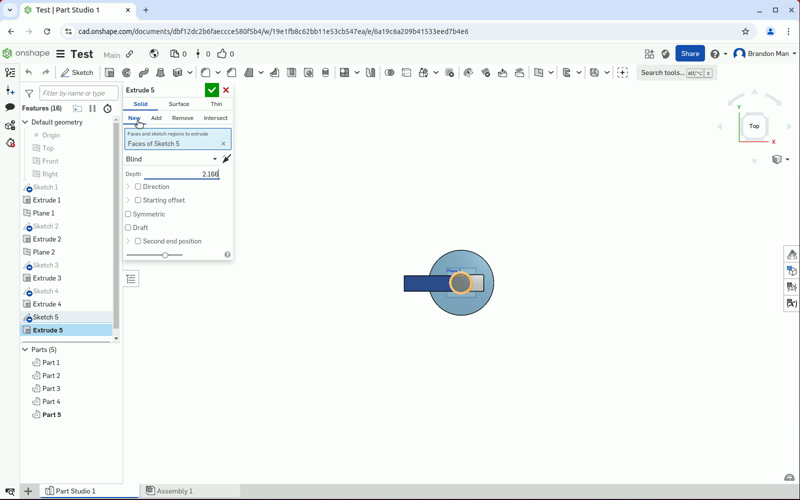
key(enter)
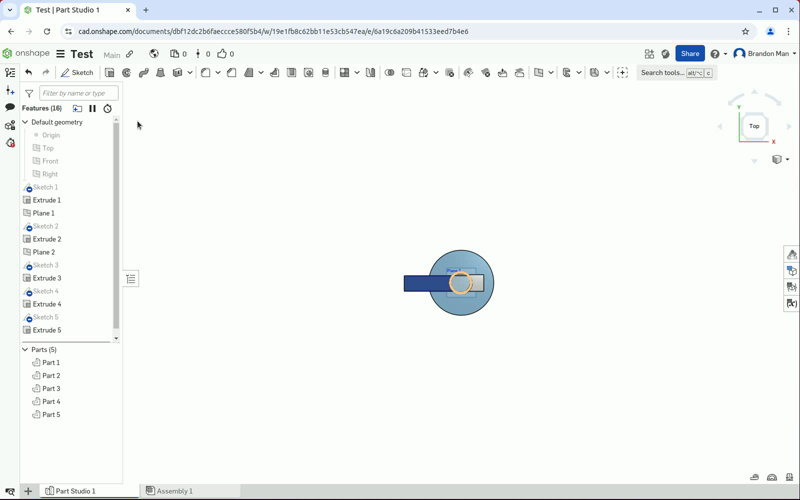
key(shift+h)
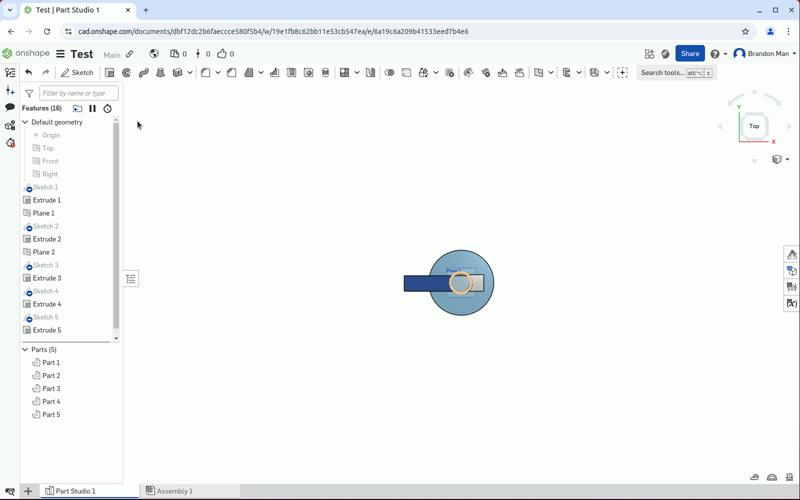
key(shift+h)
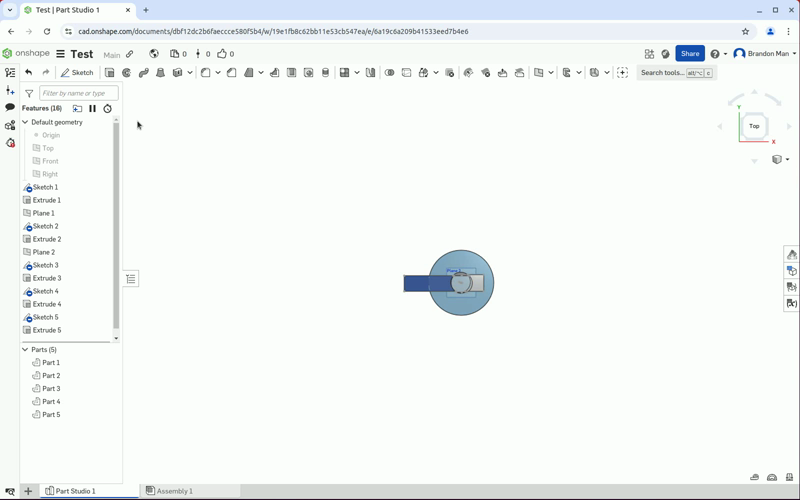
key(shift+7)
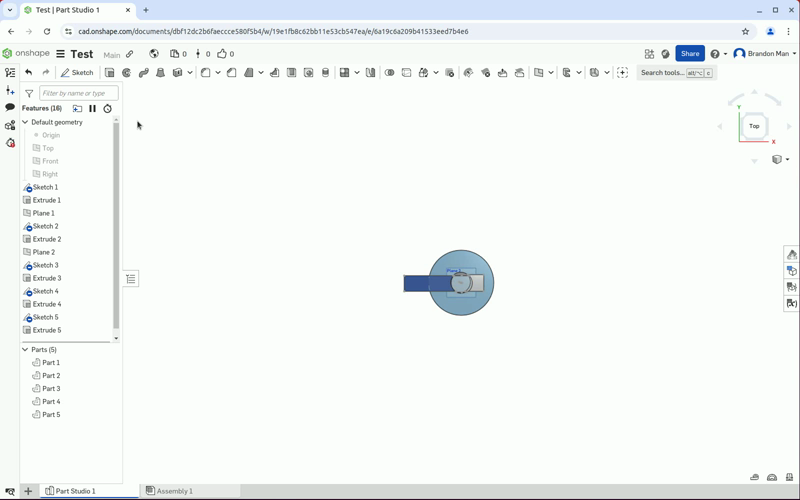
key(up, 3)
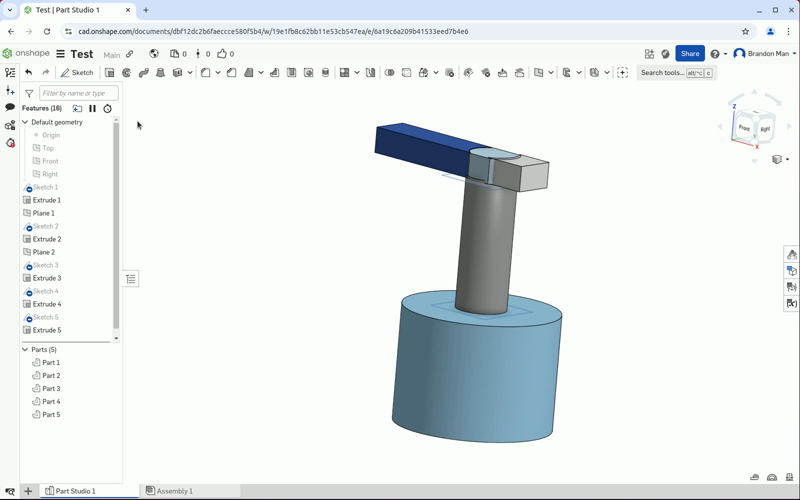
key(left, 3)
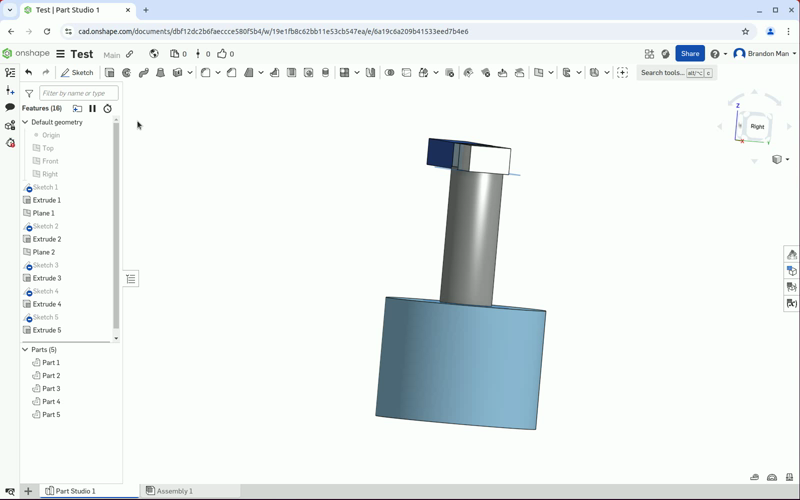
key(right, 3)
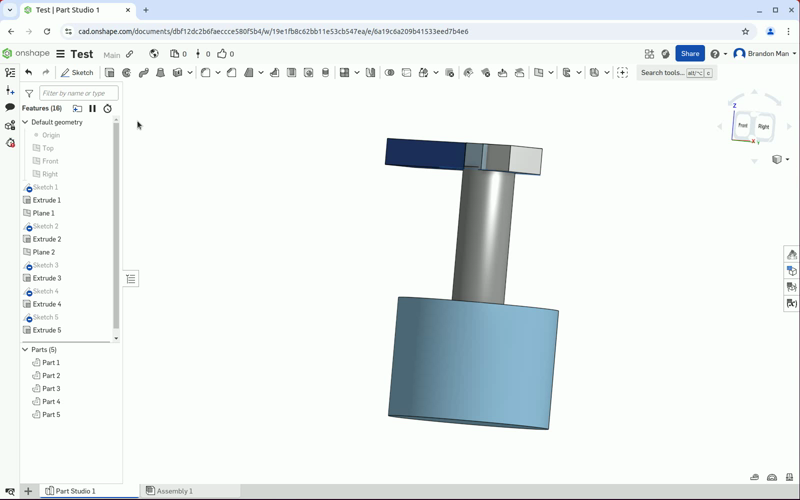
key(down, 3)
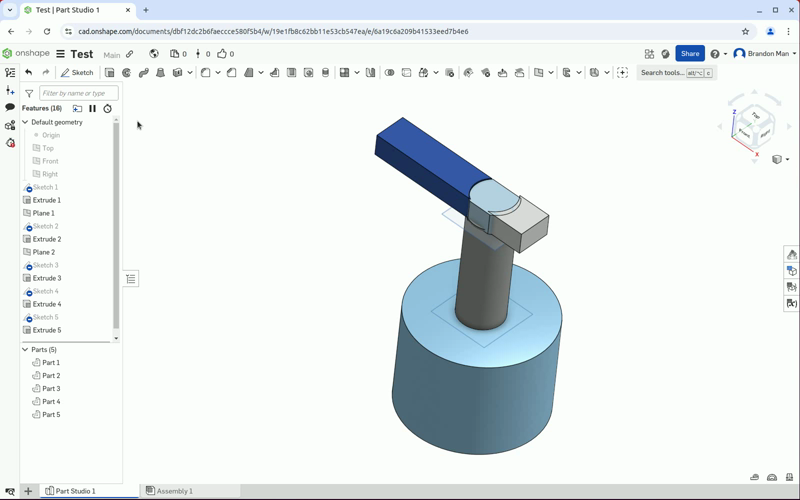
mouse_move(69, 189)
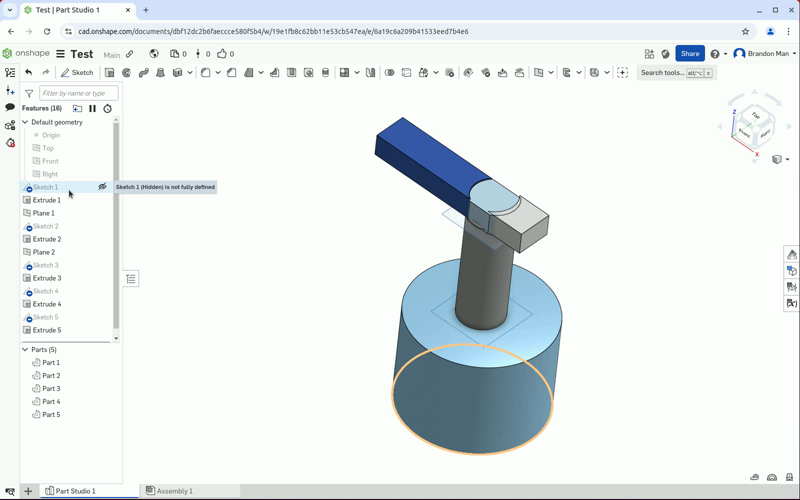
click(69, 189)